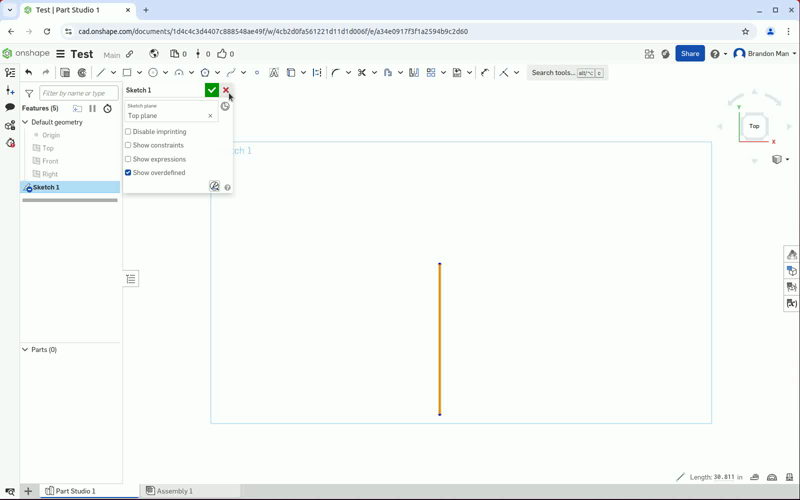
key(shift+h)
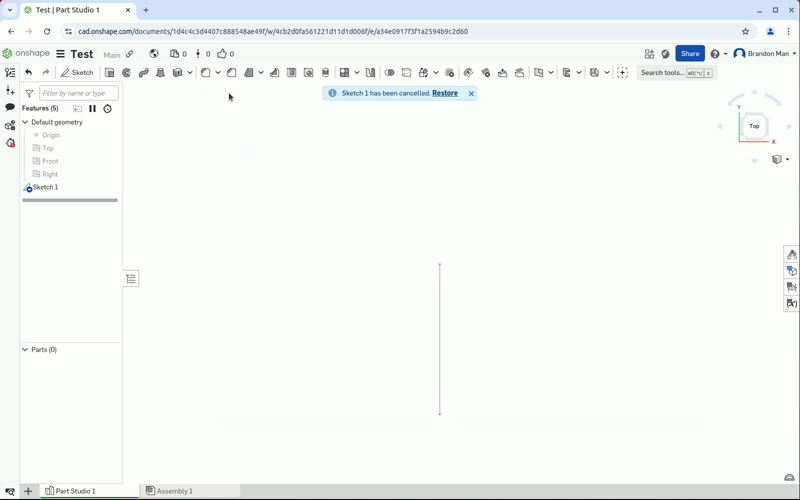
key(shift+s)
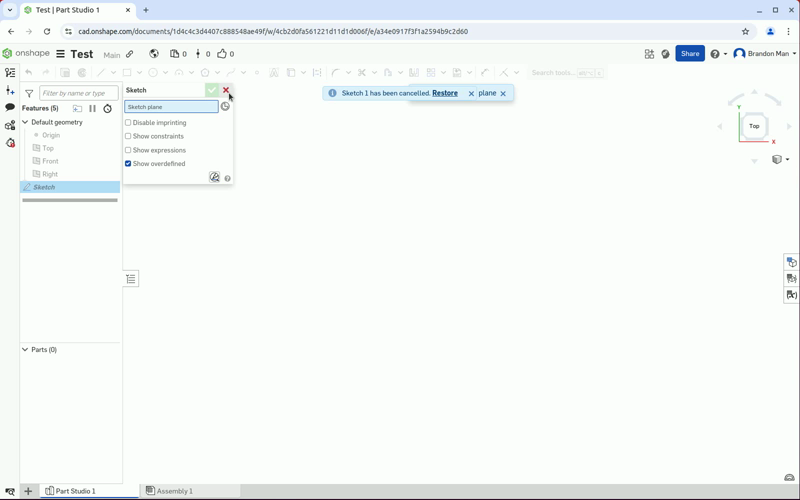
mouse_move(73, 150)
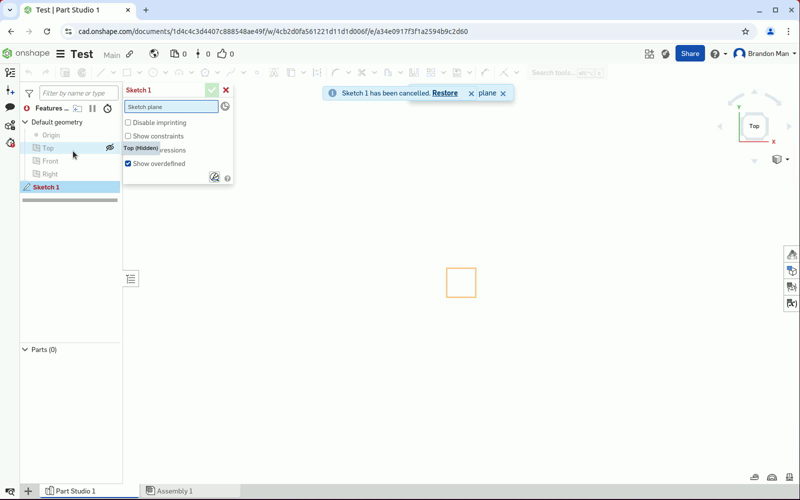
click(73, 150)
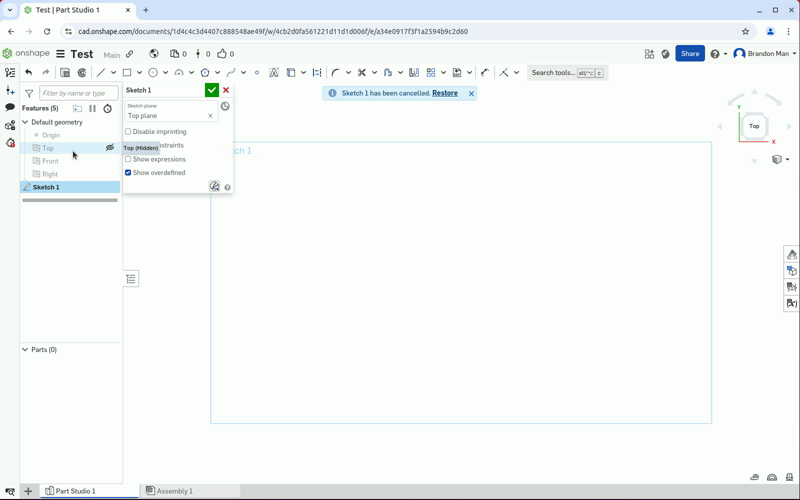
mouse_move(73, 352)
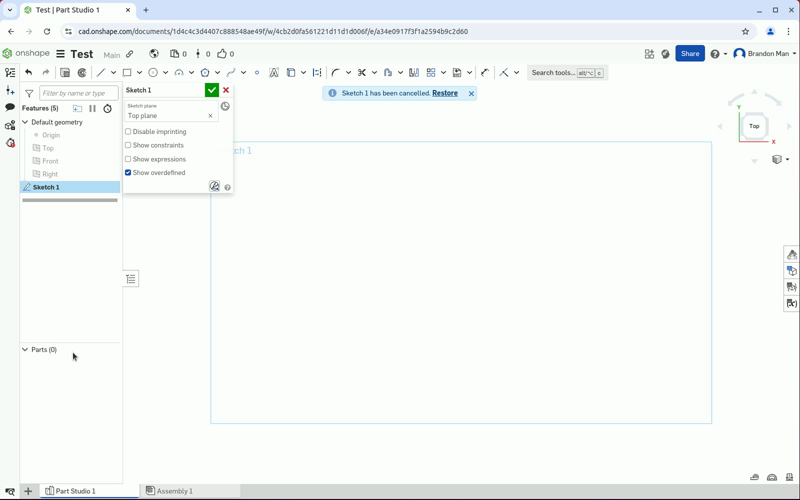
key(y)
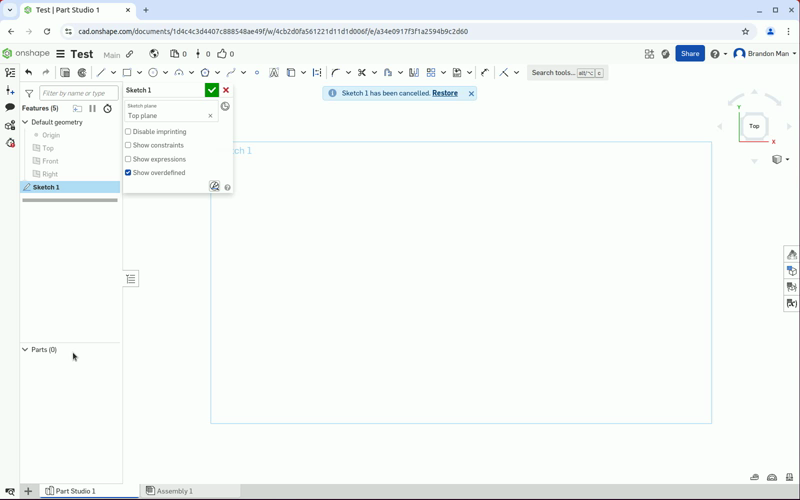
key(l)
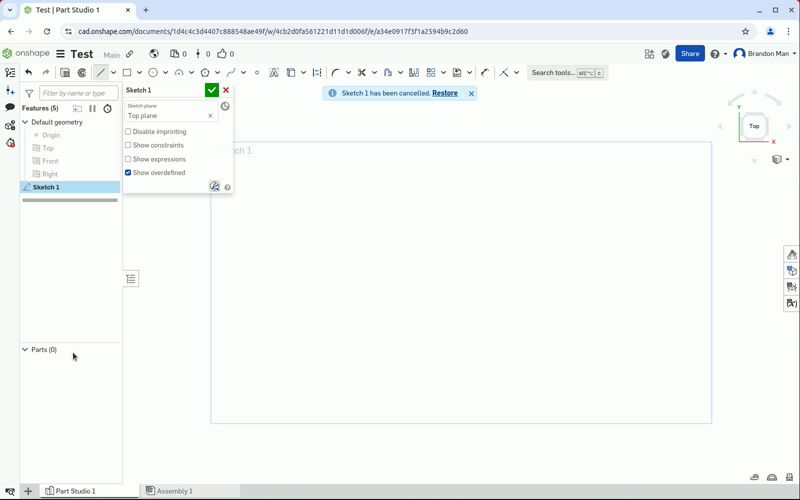
key_down(shift)
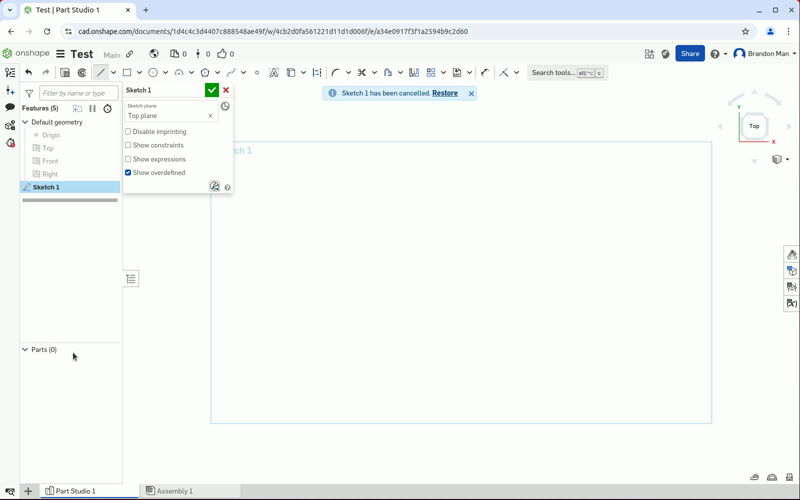
mouse_move(483, 282)
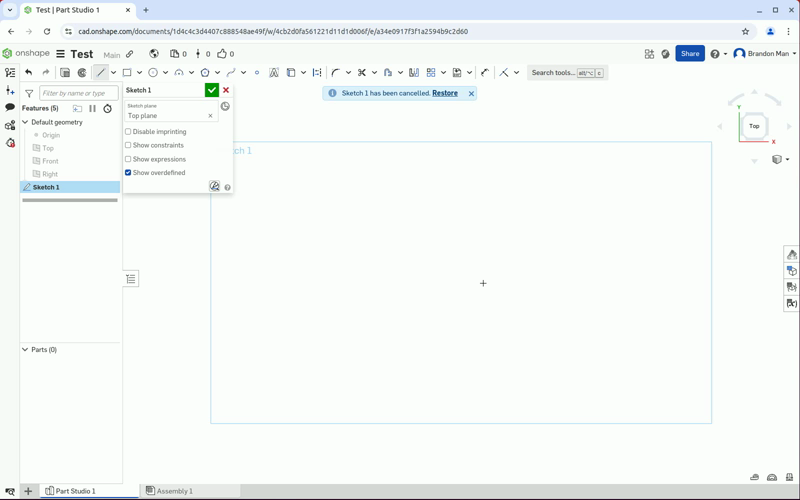
click(483, 282)
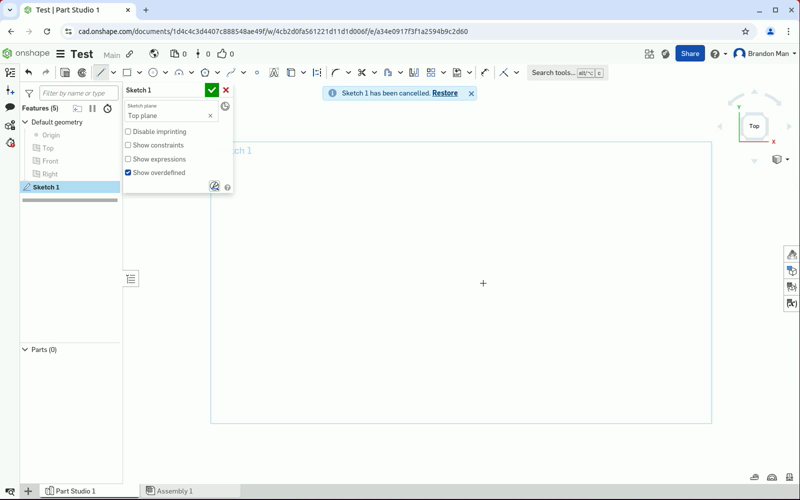
key_up(shift)
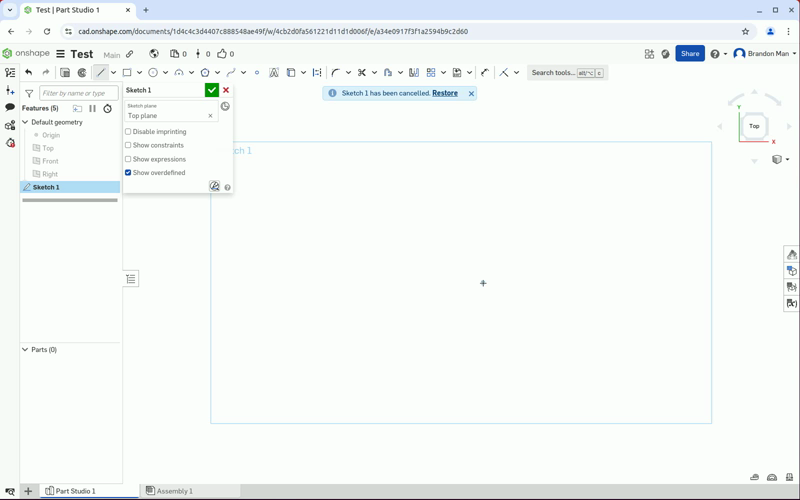
key_down(shift)
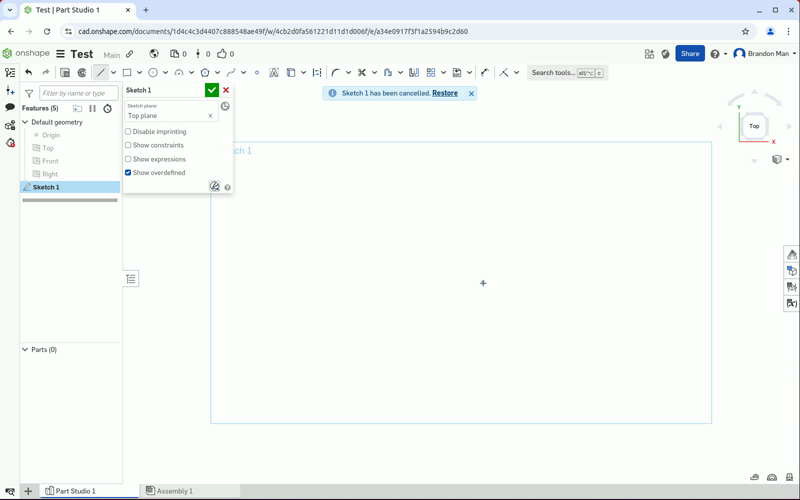
mouse_move(513, 282)
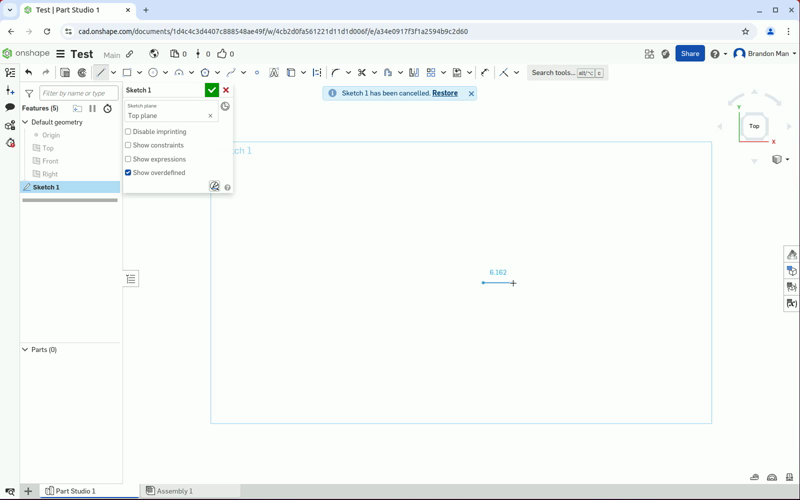
mouse_move(485, 282)
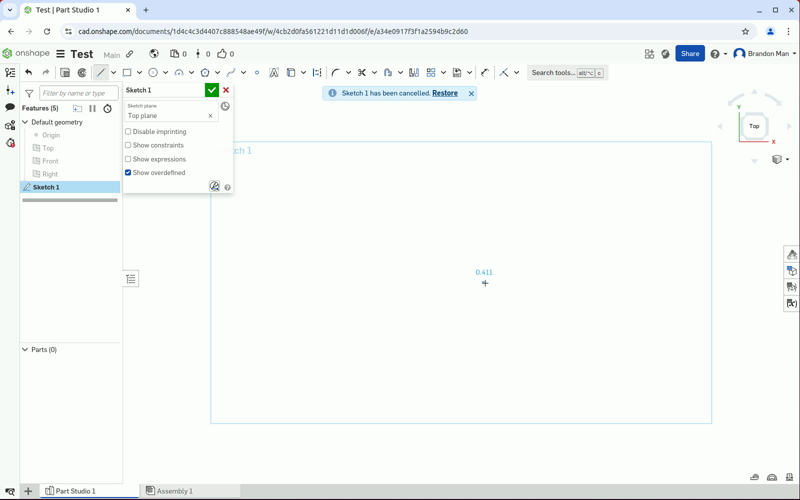
scroll(6)
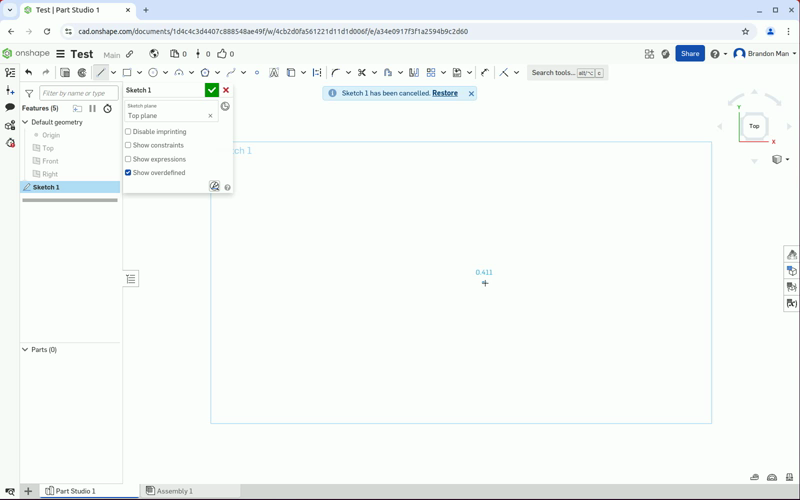
scroll(6)
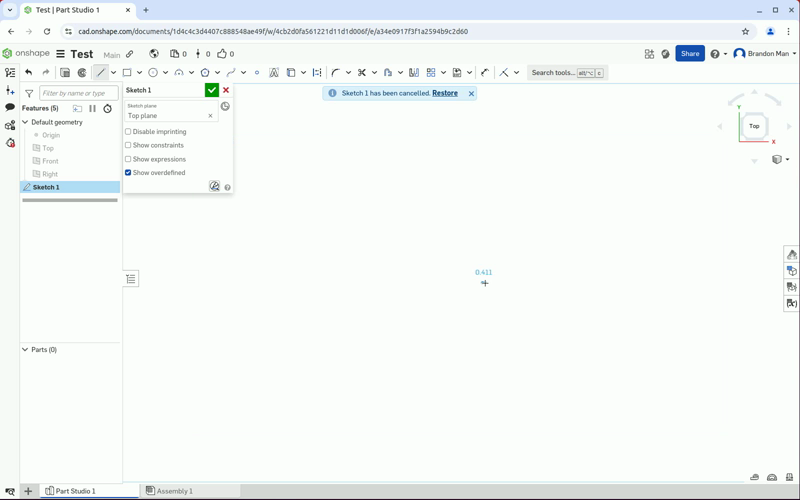
scroll(6)
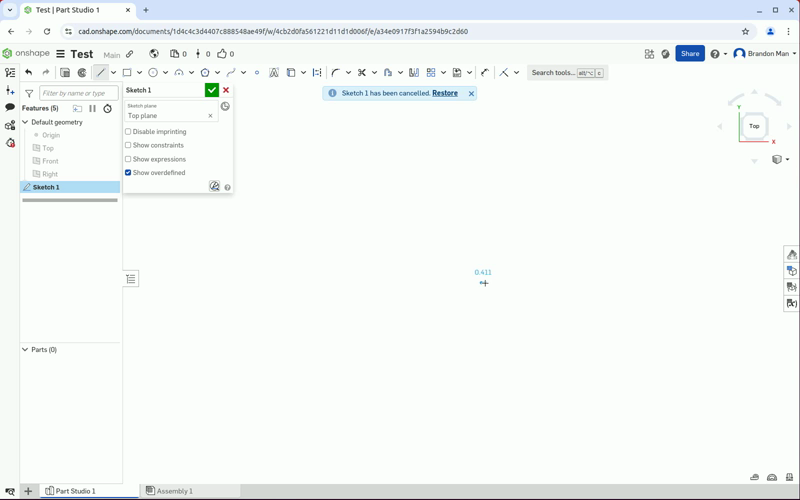
scroll(6)
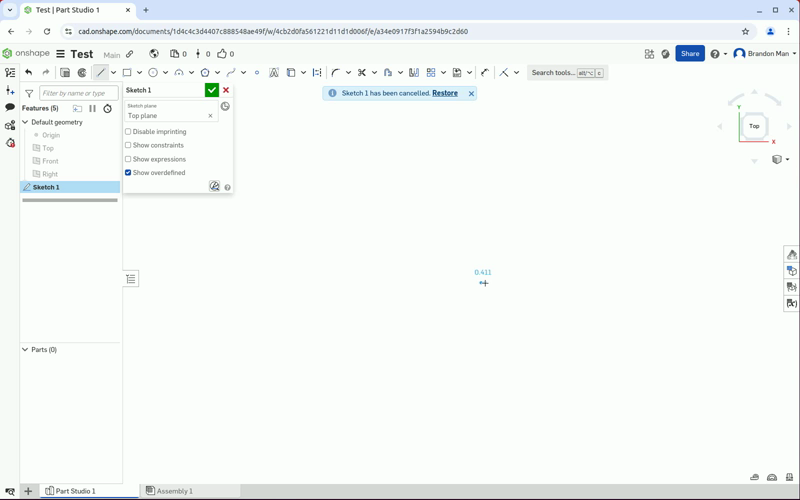
scroll(6)
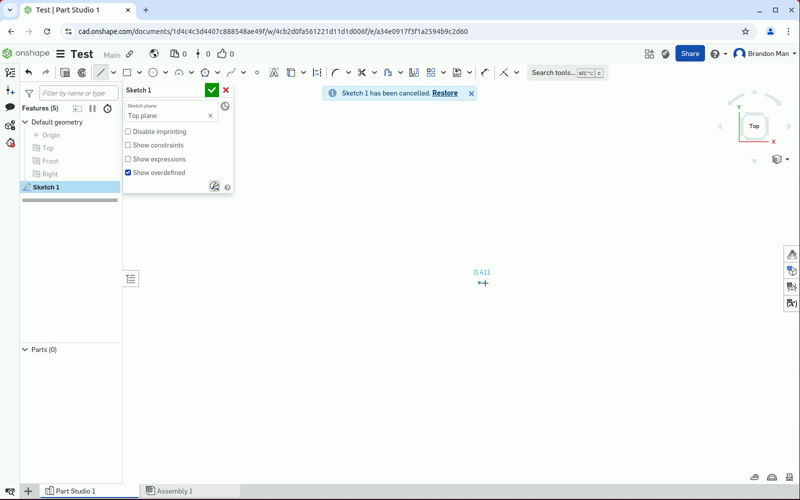
scroll(6)
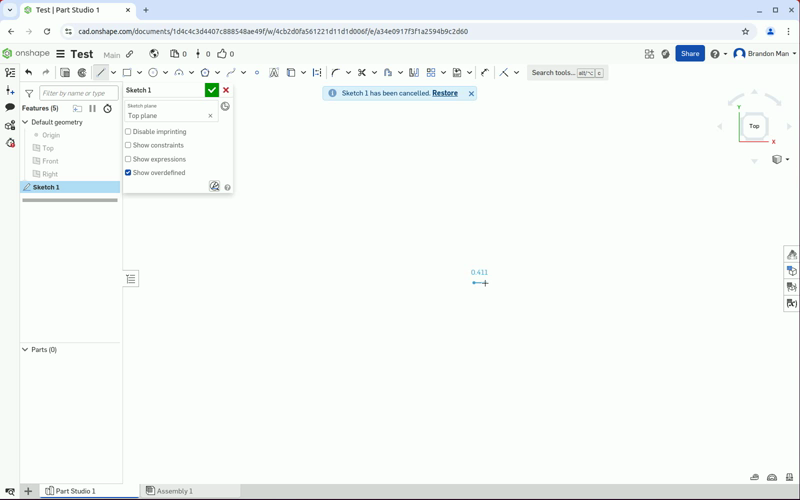
scroll(6)
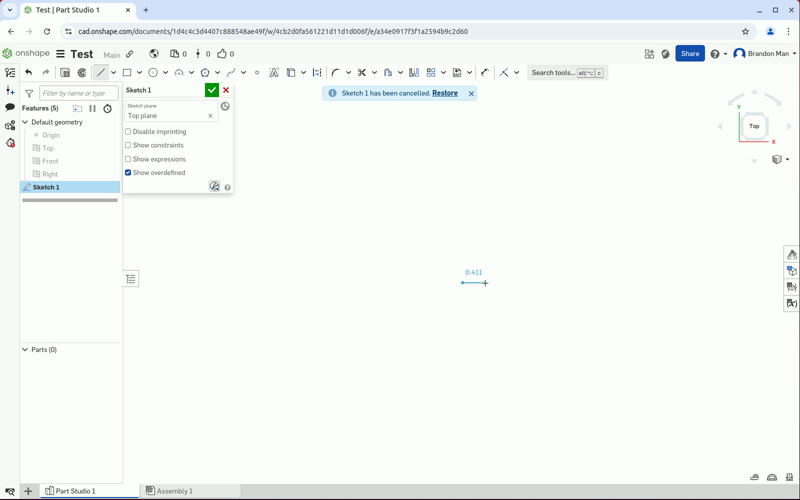
click(485, 282)
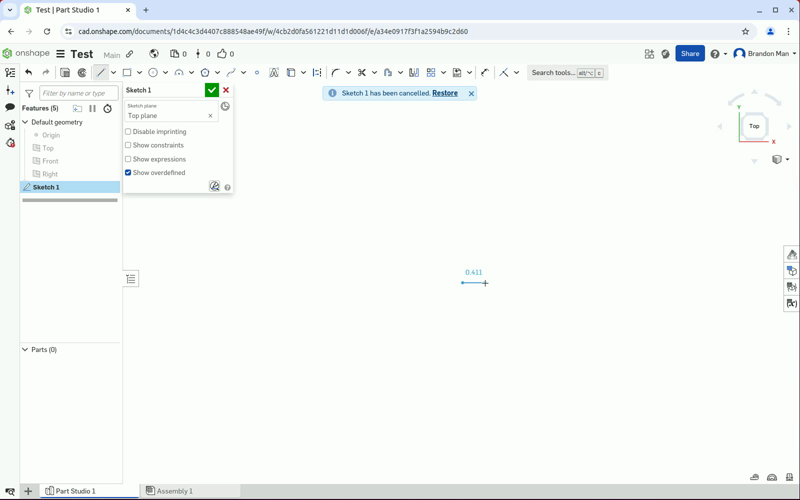
scroll(-6)
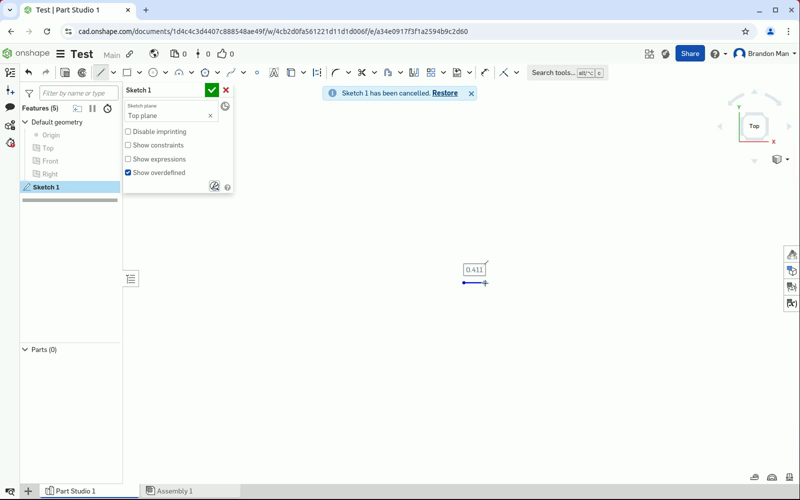
scroll(-6)
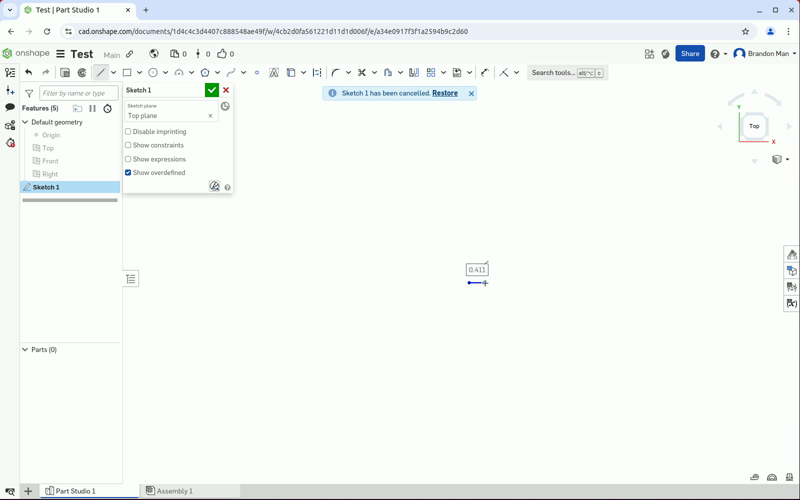
scroll(-6)
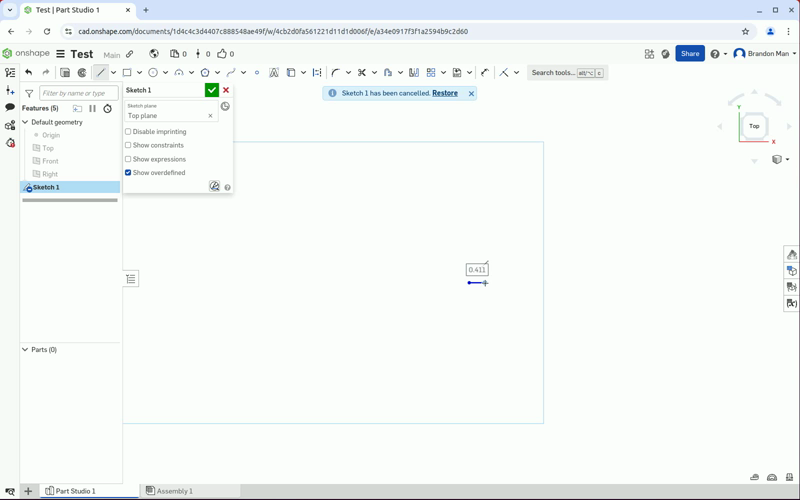
scroll(-6)
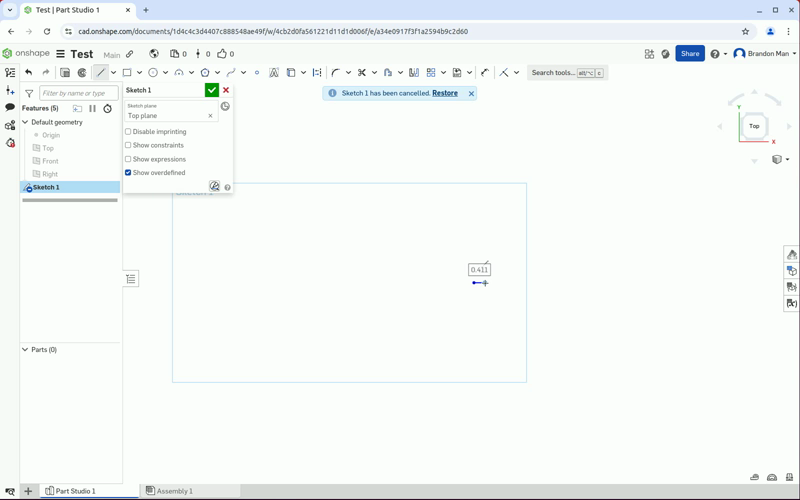
scroll(-6)
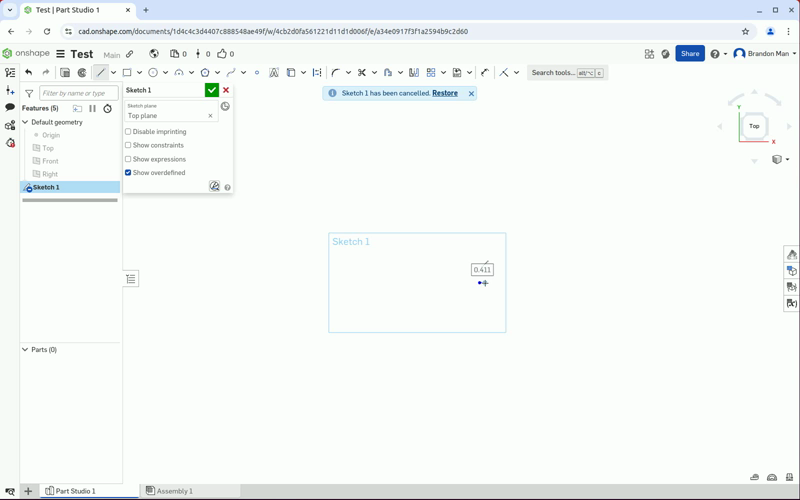
scroll(-6)
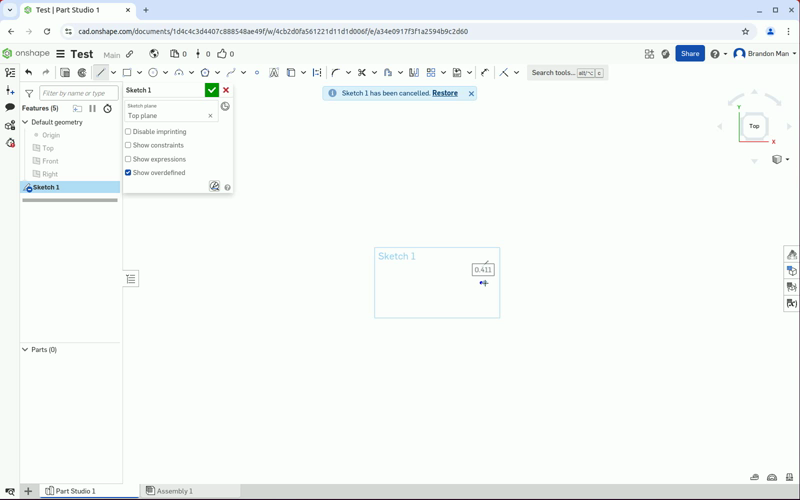
scroll(-6)
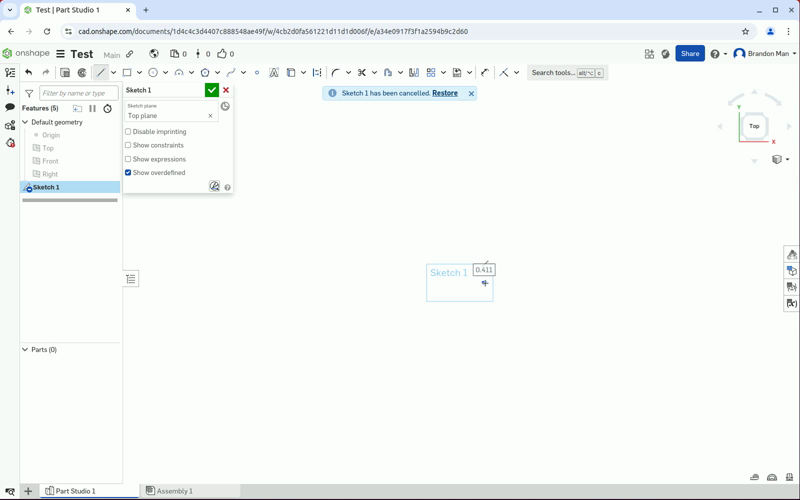
key_up(shift)
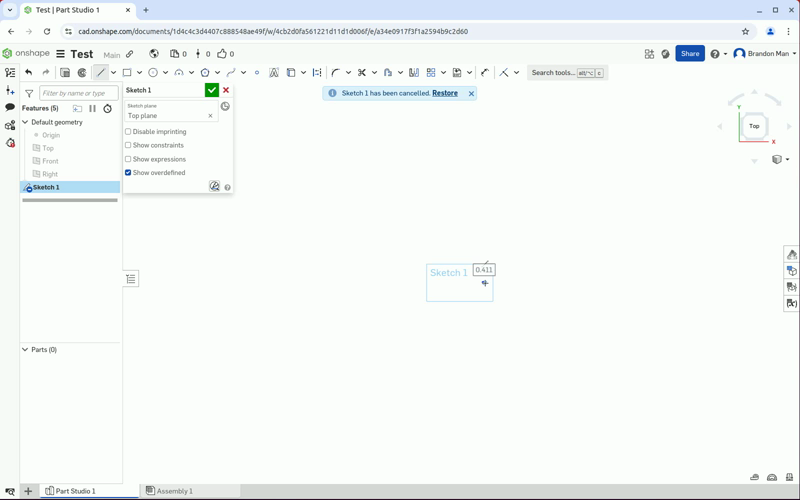
key_down(shift)
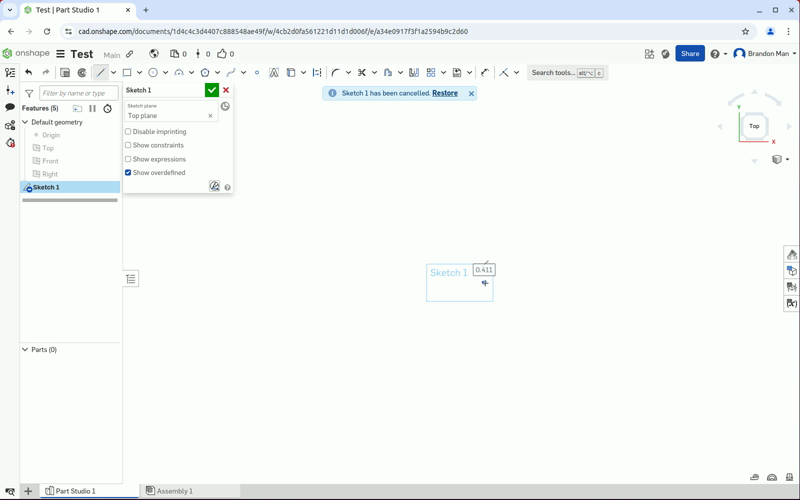
mouse_move(485, 170)
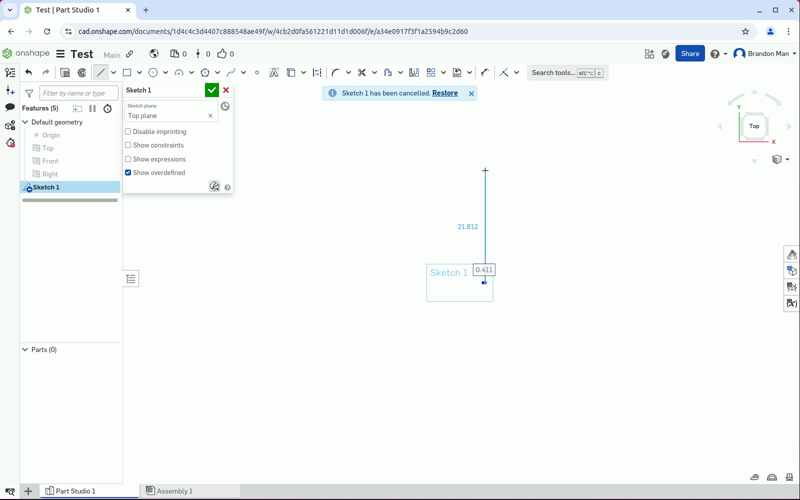
click(485, 170)
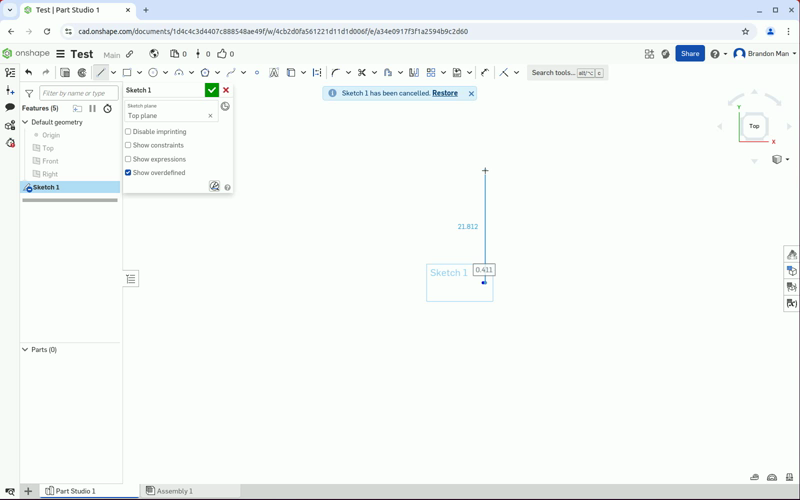
key_up(shift)
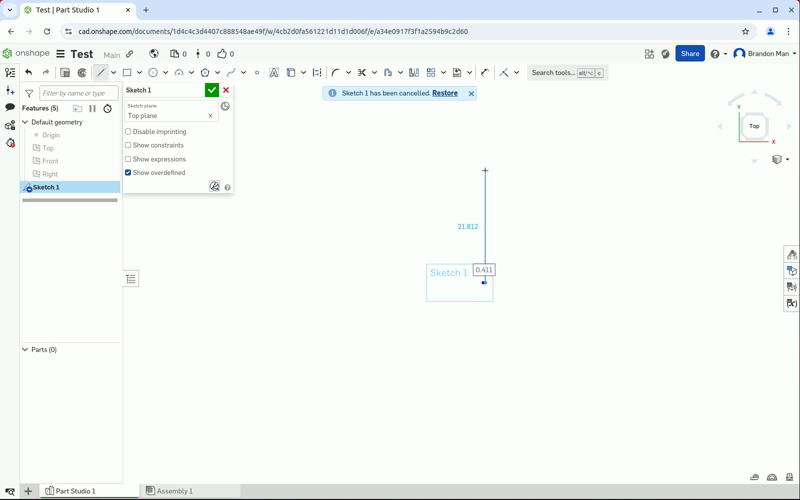
key_down(shift)
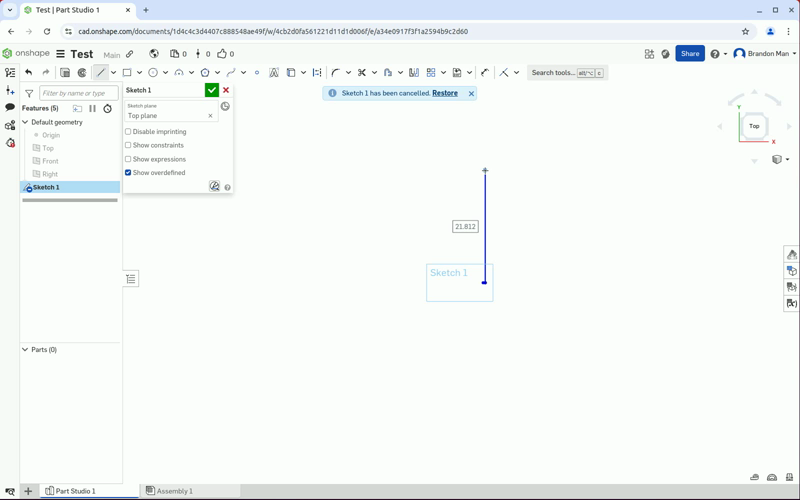
mouse_move(515, 170)
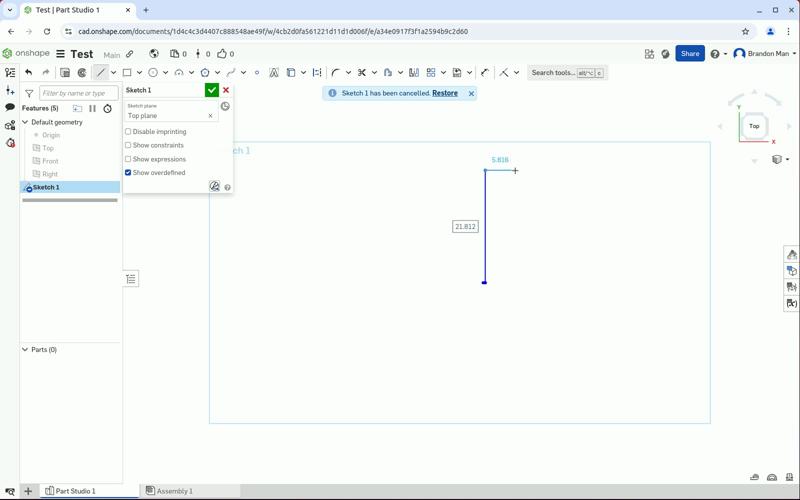
mouse_move(483, 170)
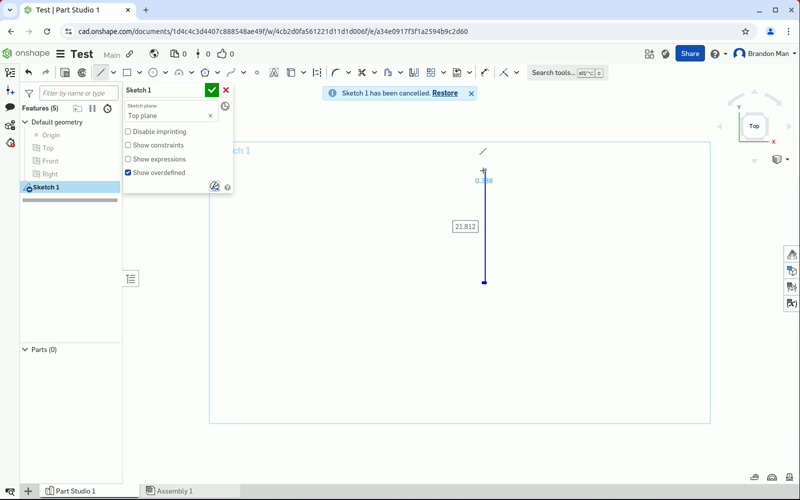
scroll(6)
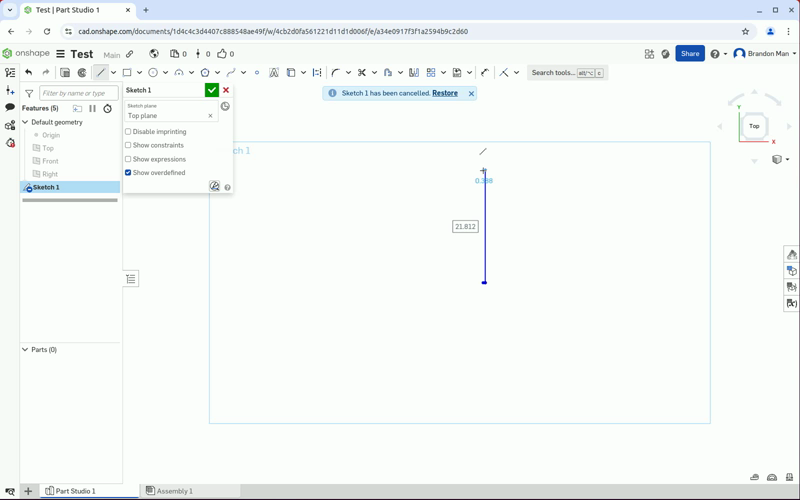
scroll(6)
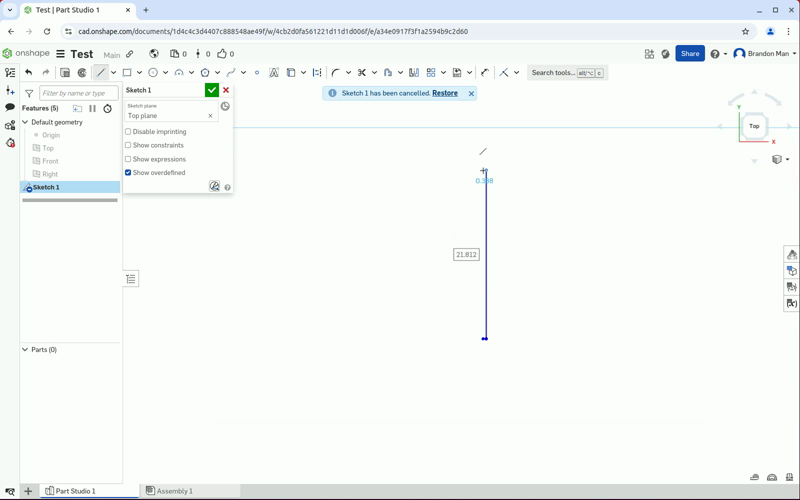
scroll(6)
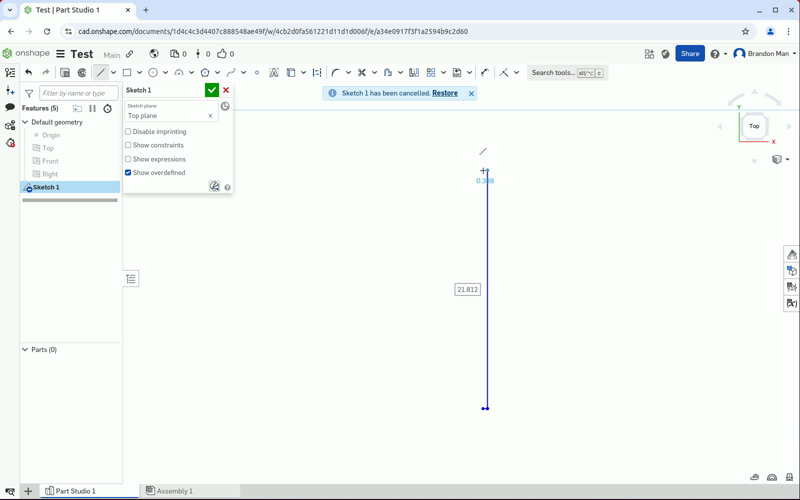
scroll(6)
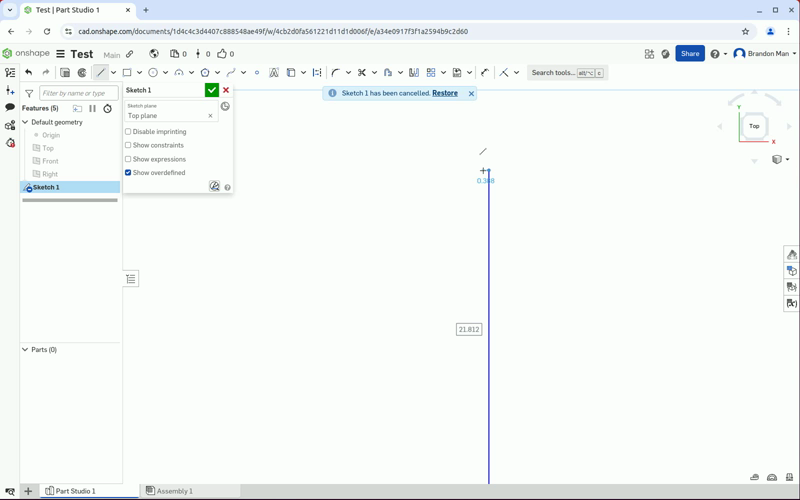
scroll(6)
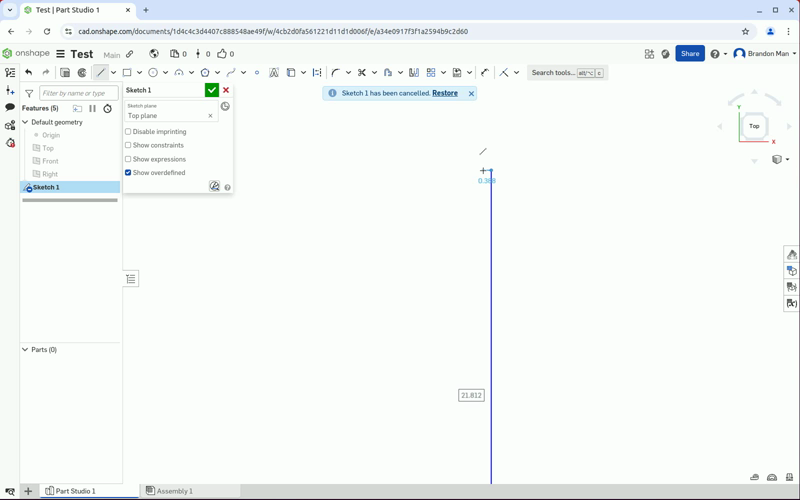
scroll(6)
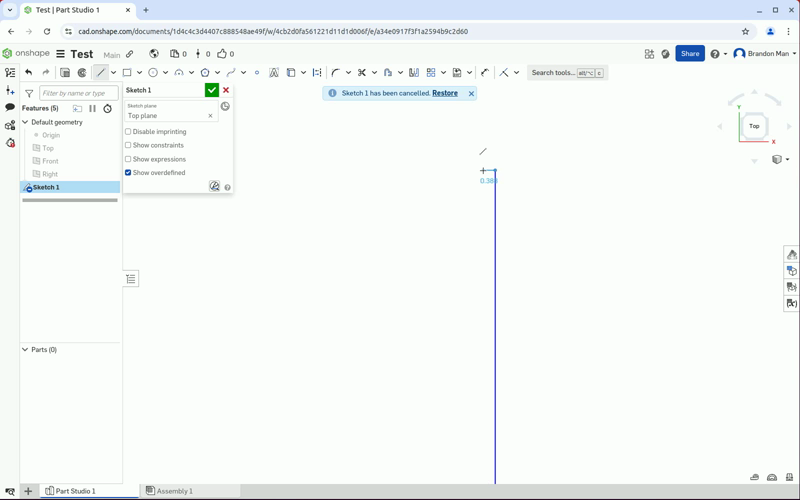
scroll(6)
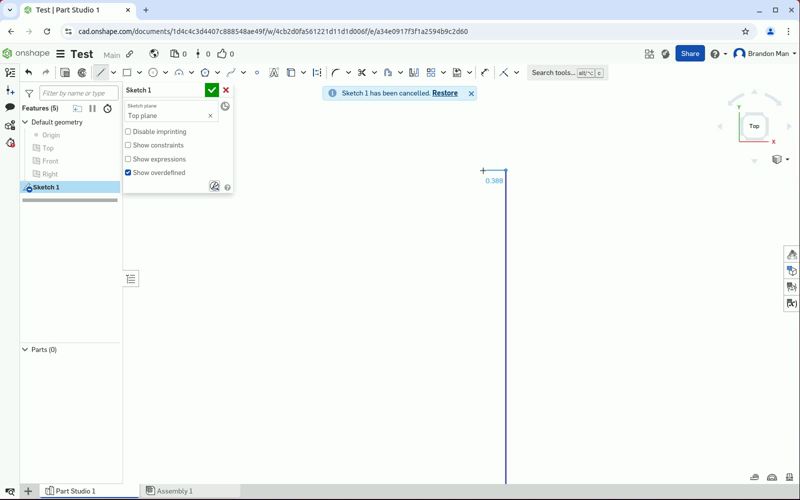
click(483, 170)
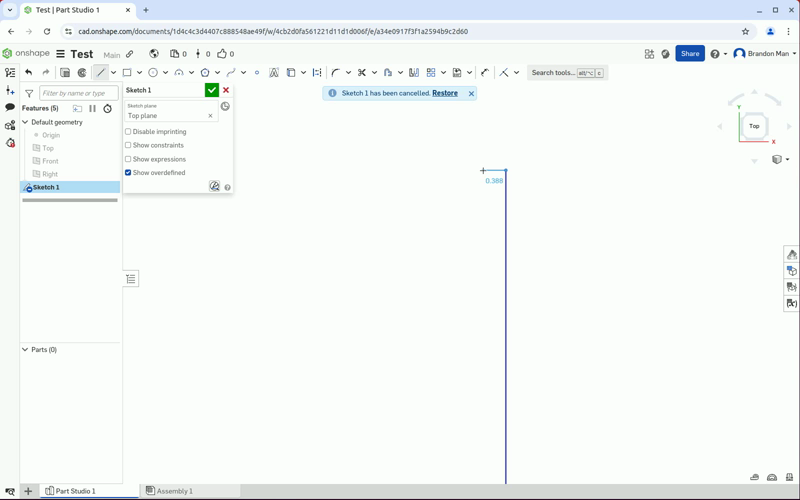
scroll(-6)
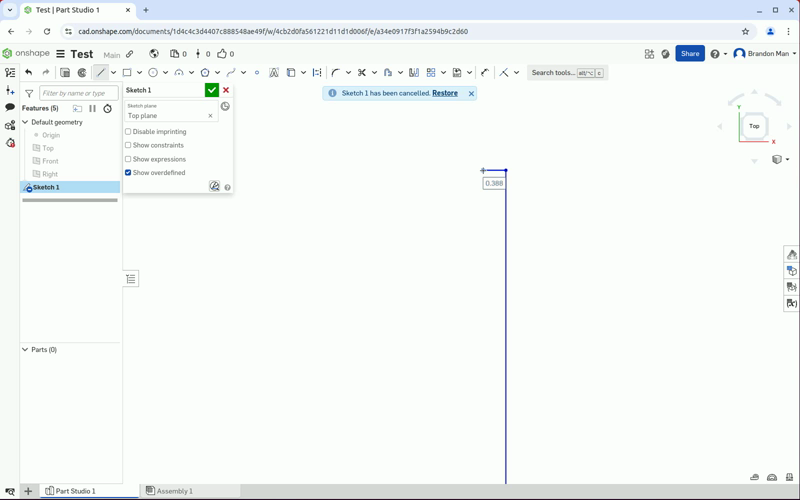
scroll(-6)
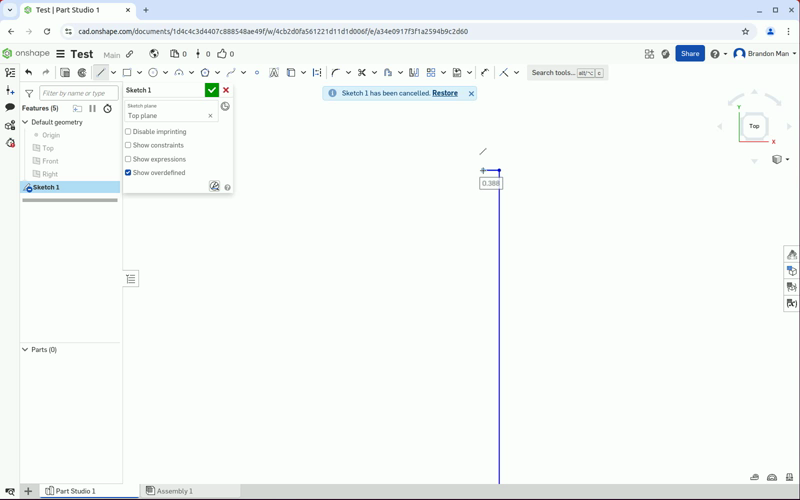
scroll(-6)
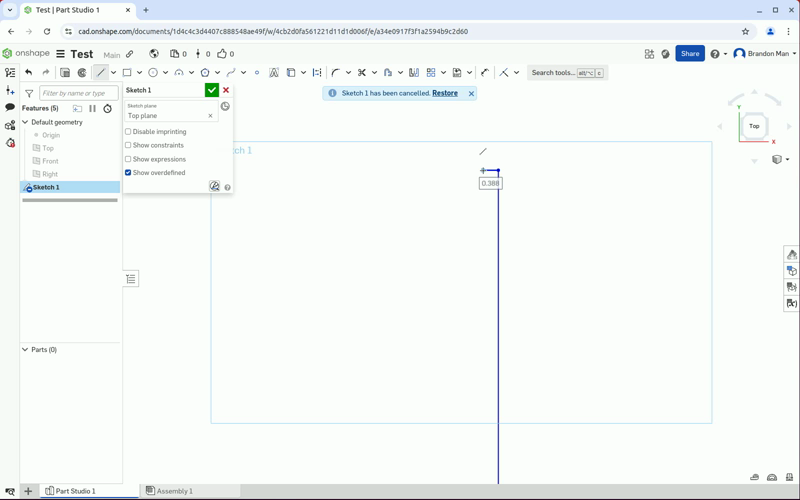
scroll(-6)
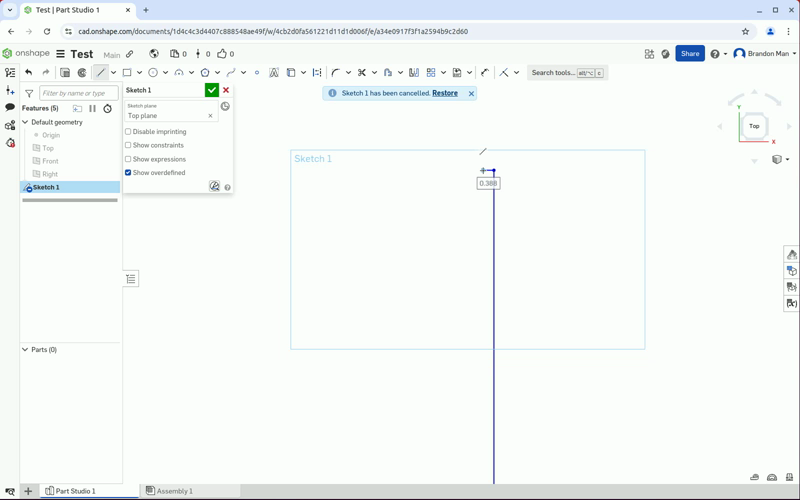
scroll(-6)
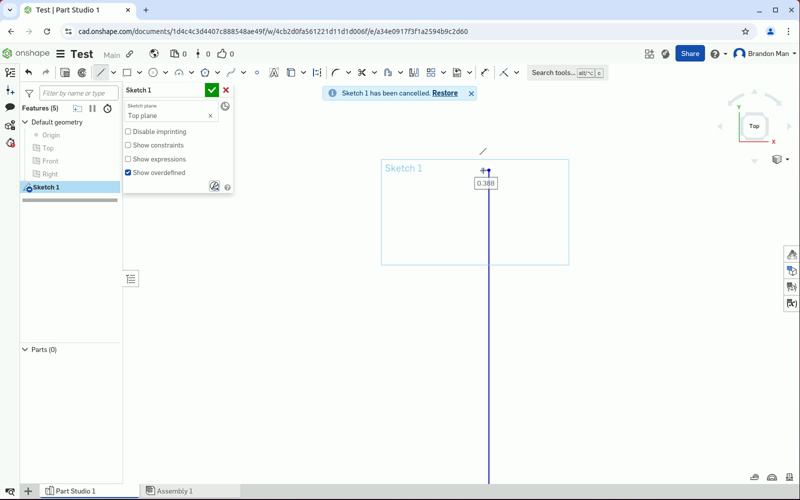
scroll(-6)
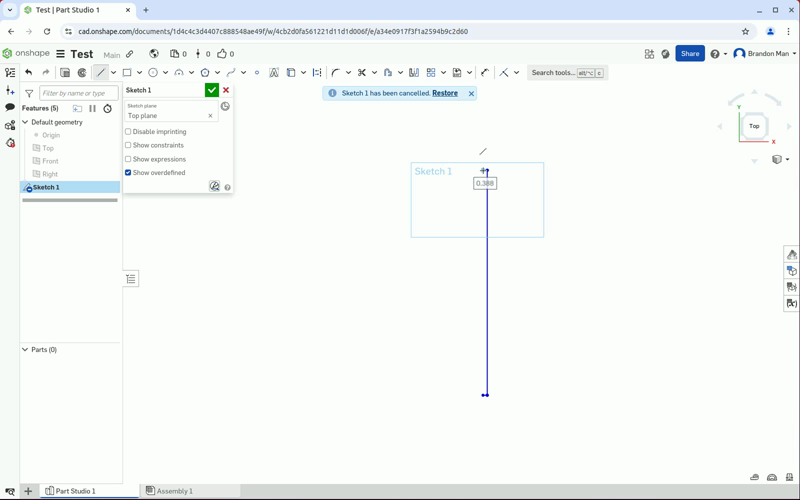
scroll(-6)
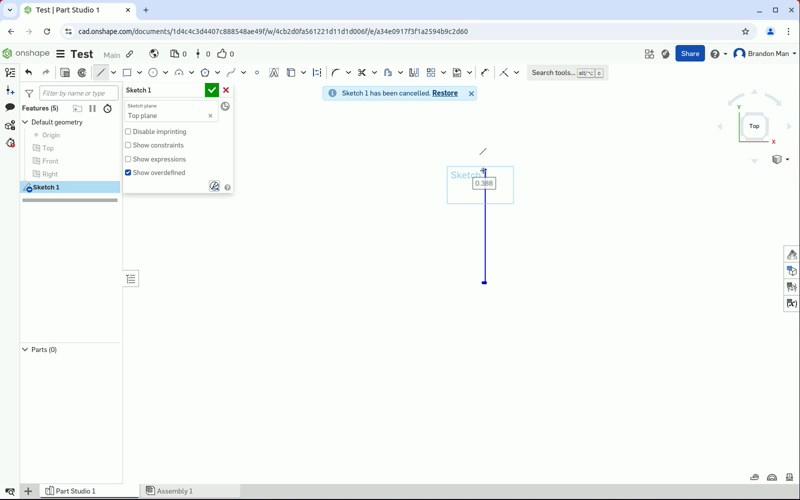
key_up(shift)
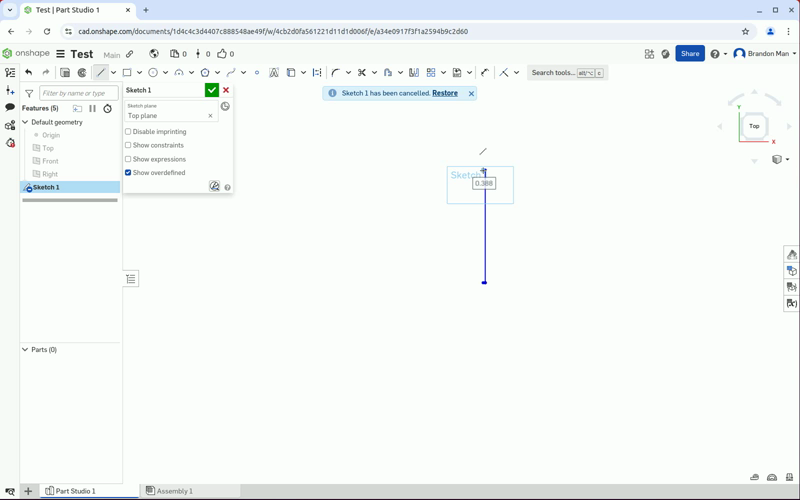
key_down(shift)
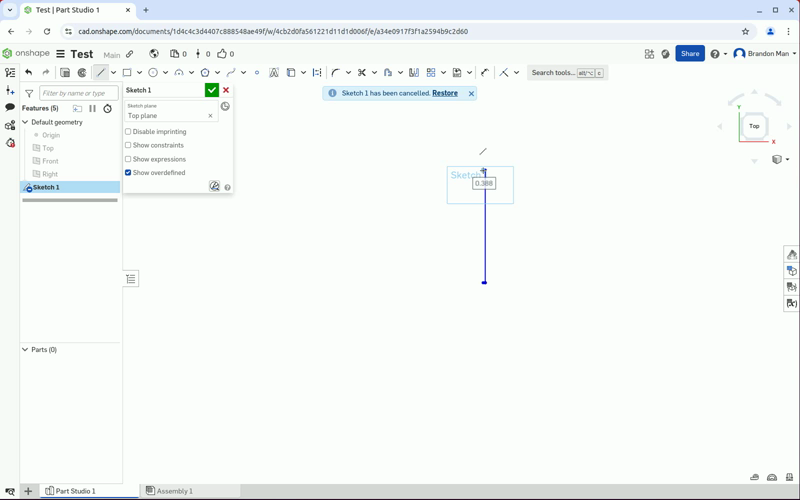
mouse_move(483, 282)
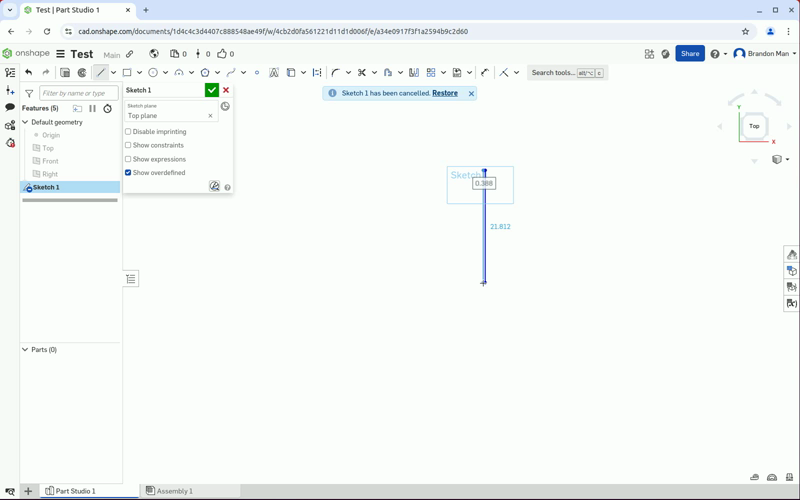
scroll(6)
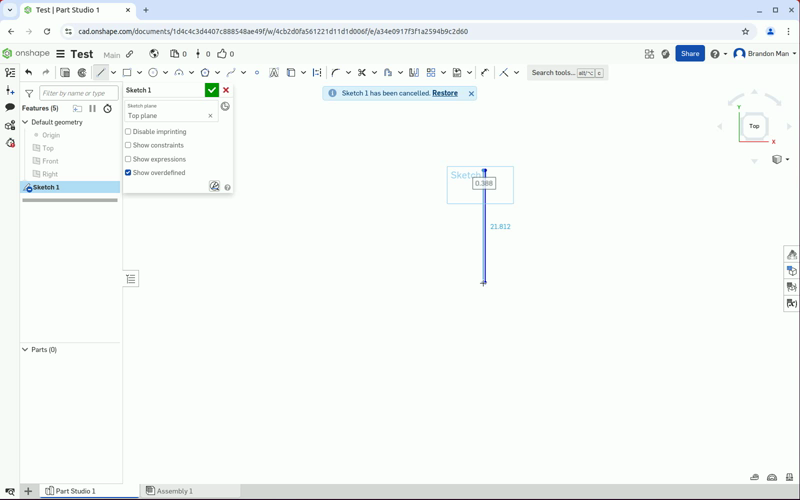
scroll(6)
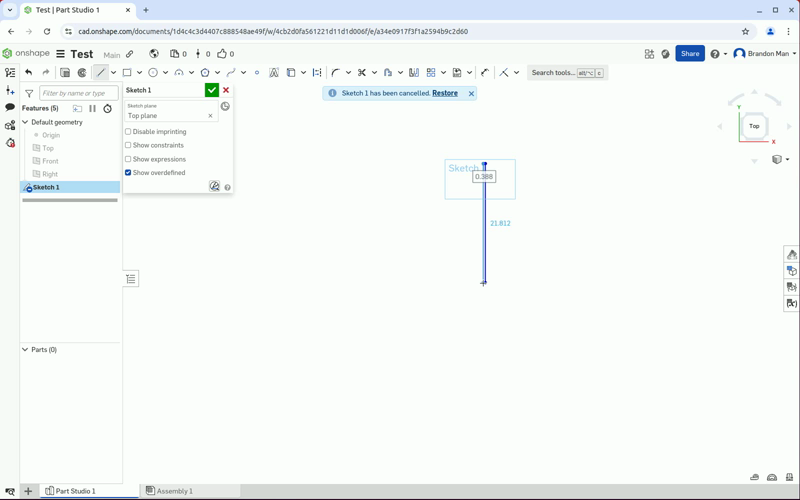
scroll(6)
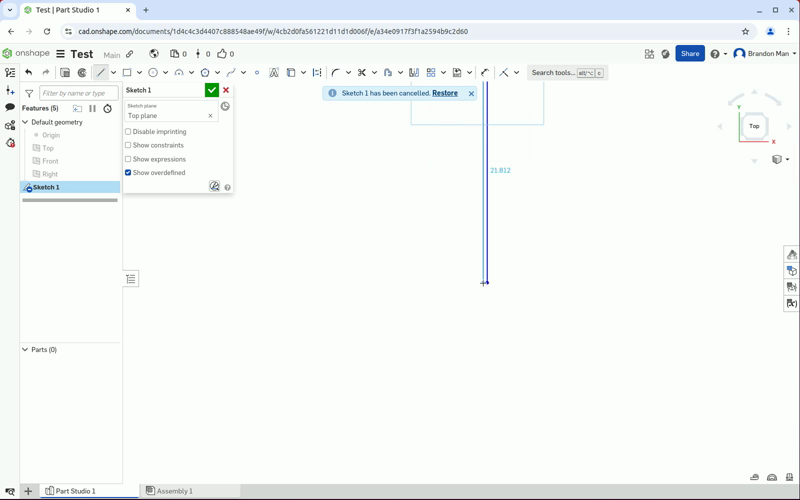
scroll(6)
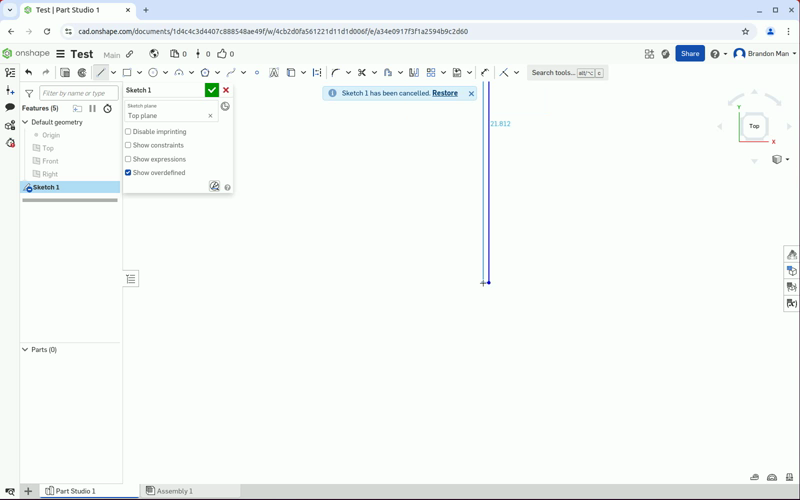
scroll(6)
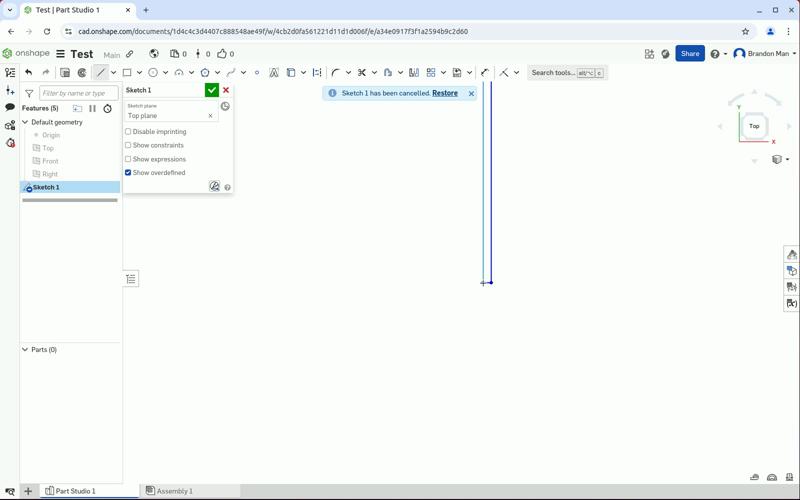
scroll(6)
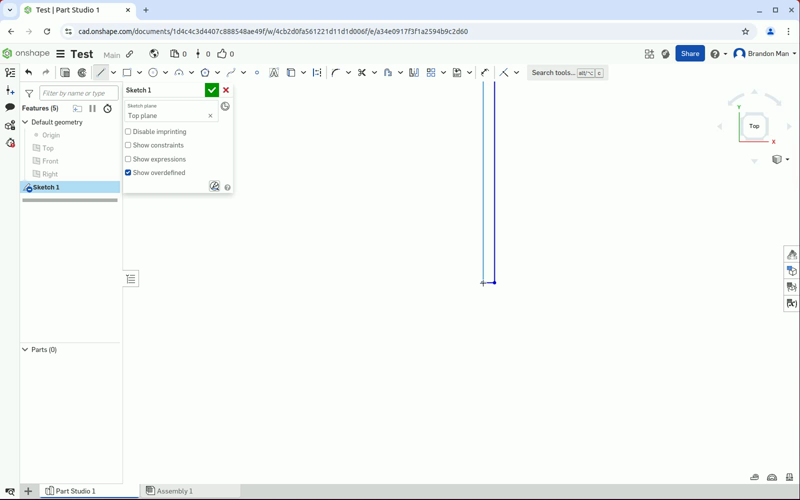
scroll(6)
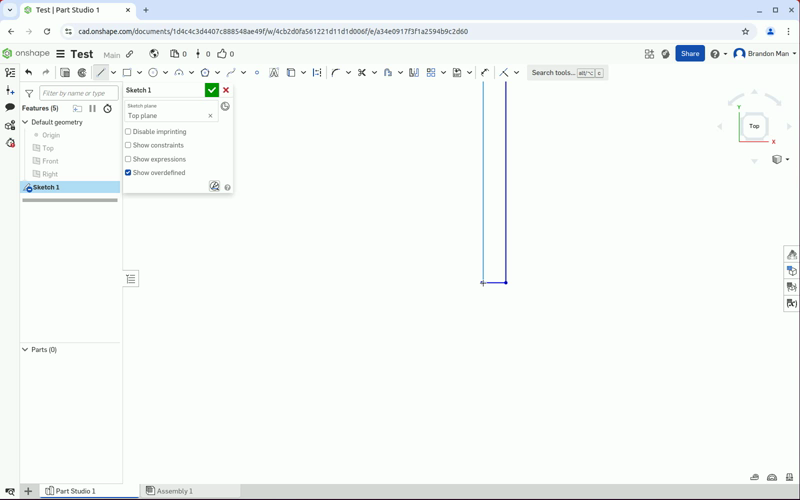
key_up(shift)
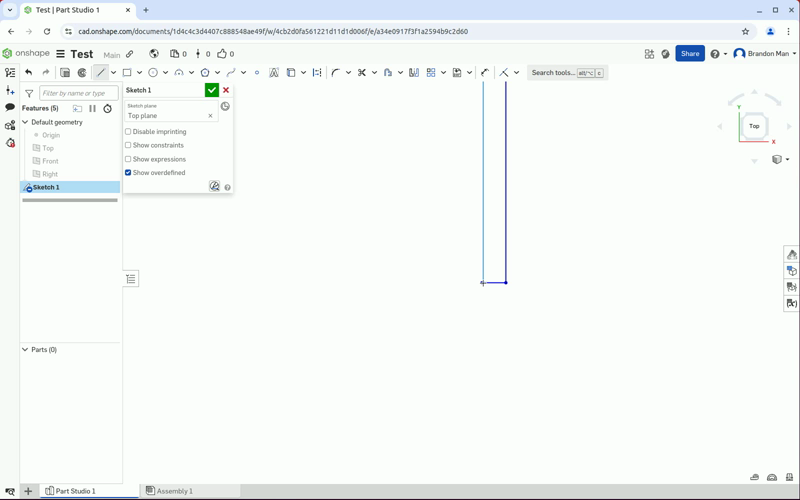
click(483, 282)
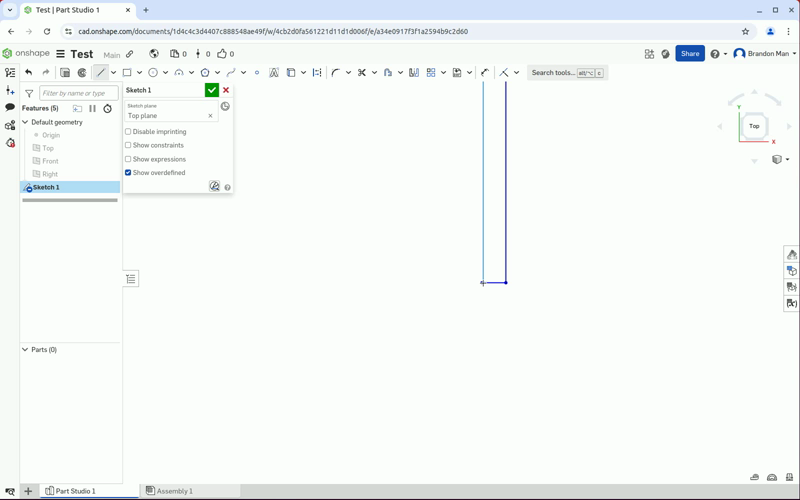
scroll(-6)
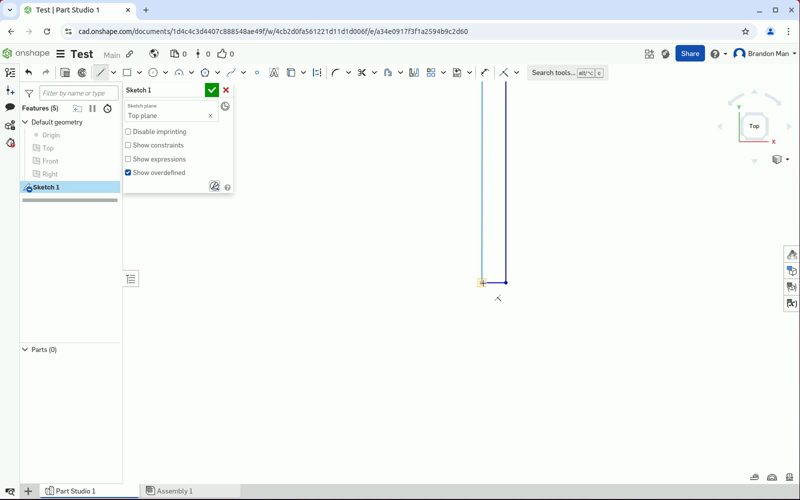
scroll(-6)
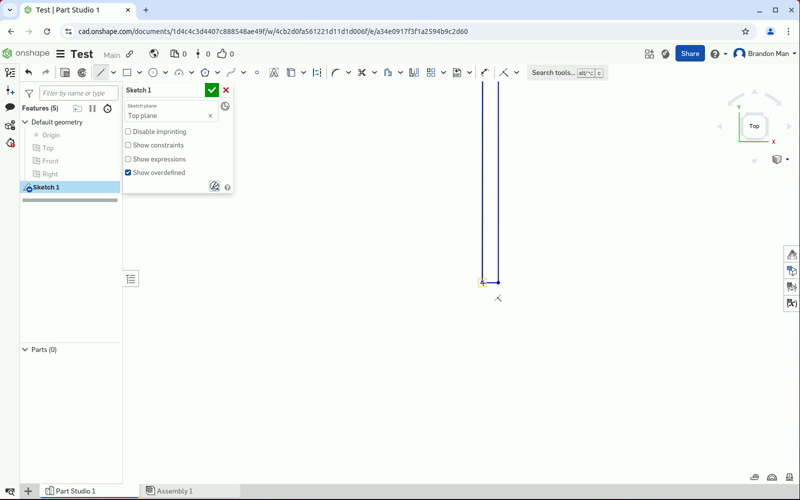
scroll(-6)
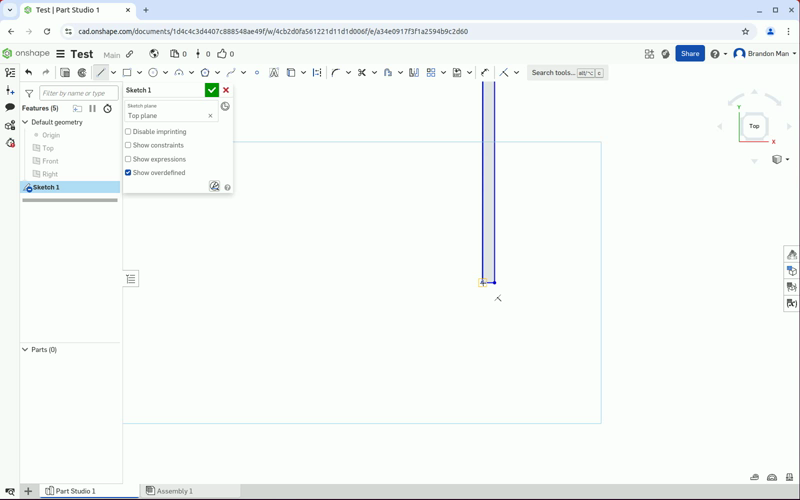
scroll(-6)
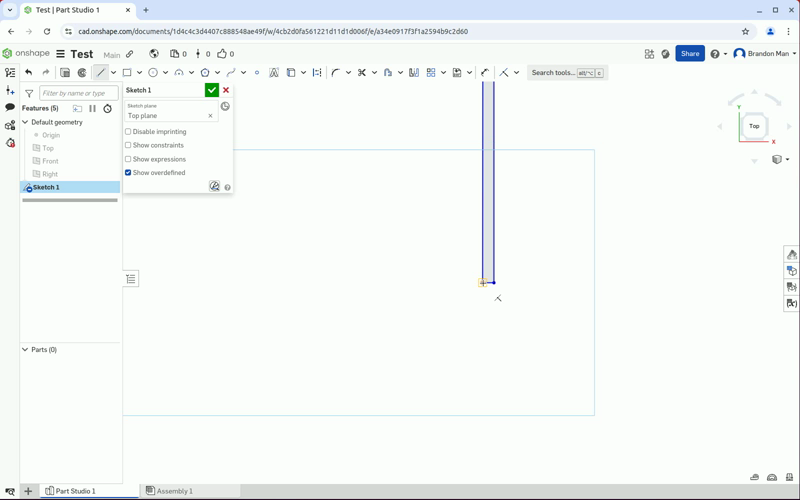
scroll(-6)
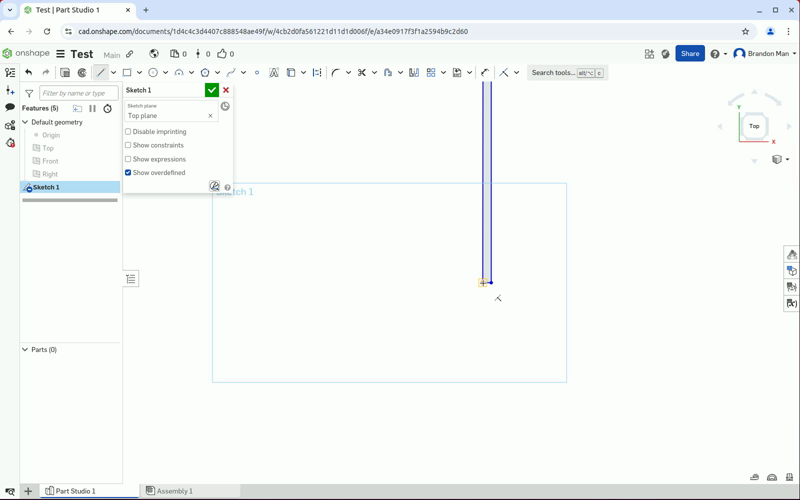
scroll(-6)
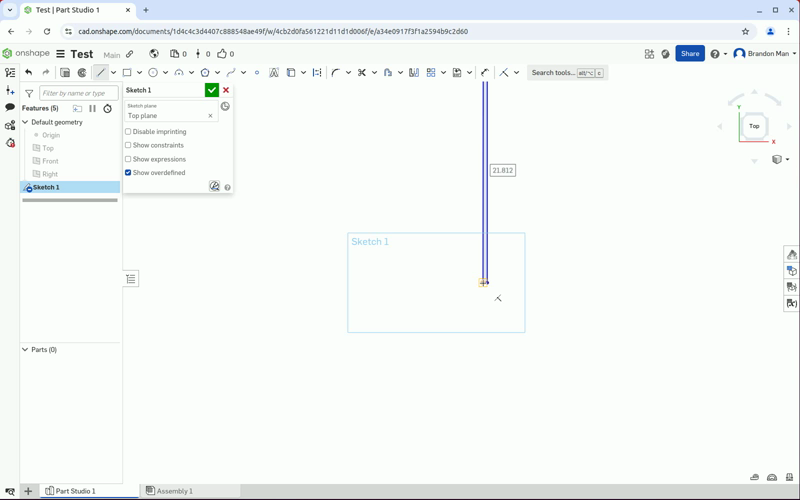
scroll(-6)
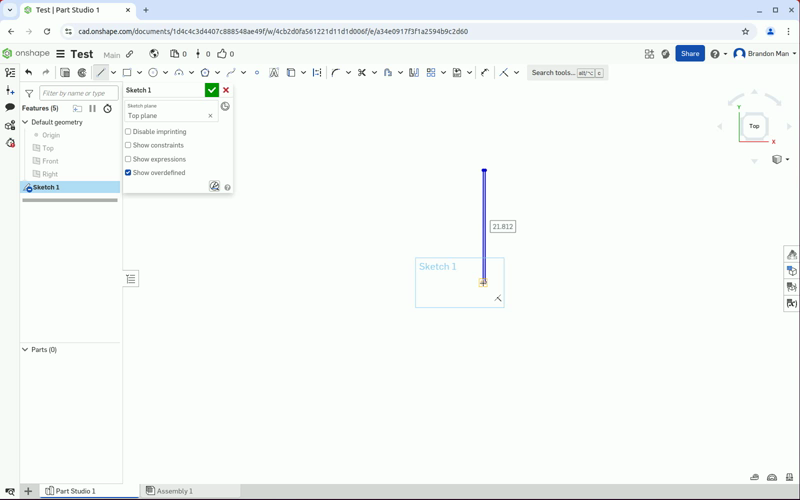
key(esc)
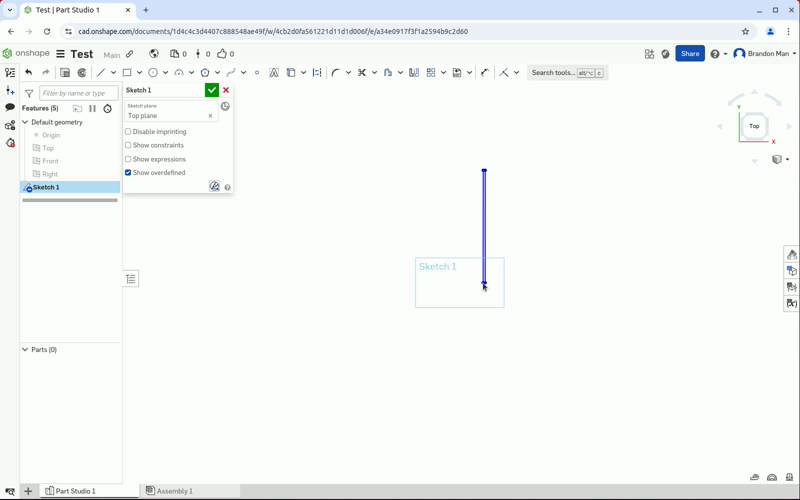
mouse_move(484, 210)
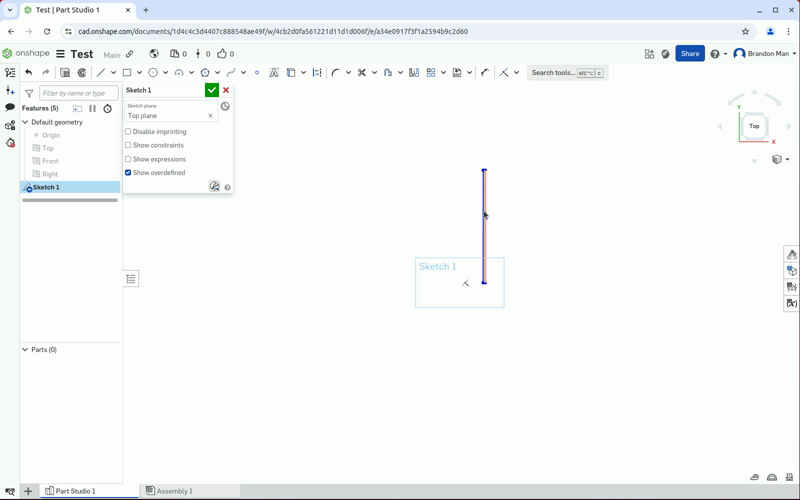
scroll(6)
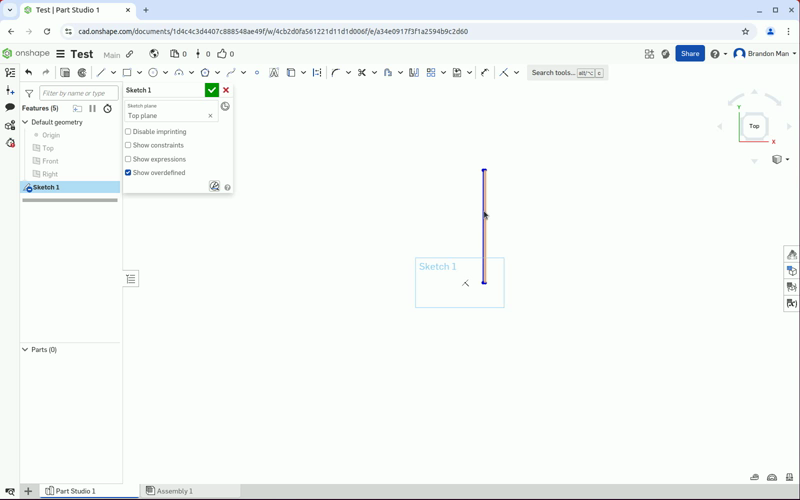
scroll(6)
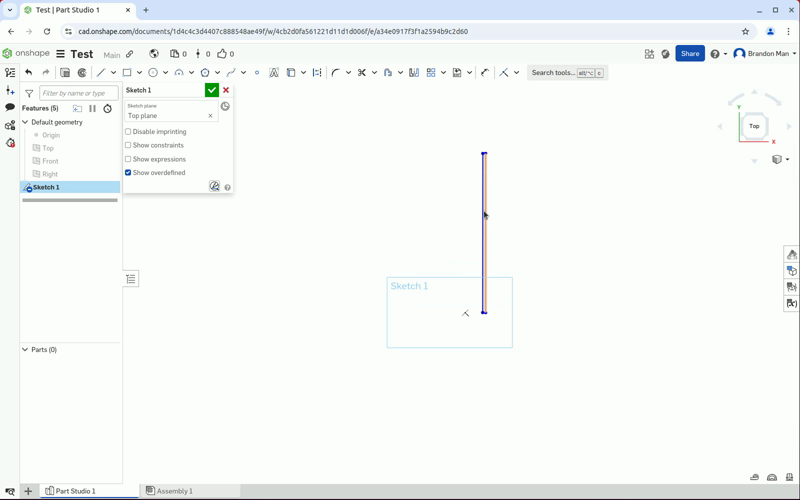
scroll(6)
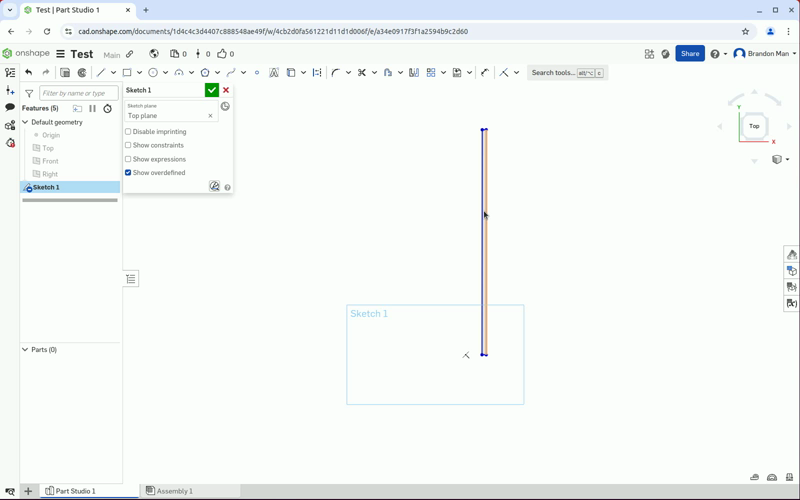
scroll(6)
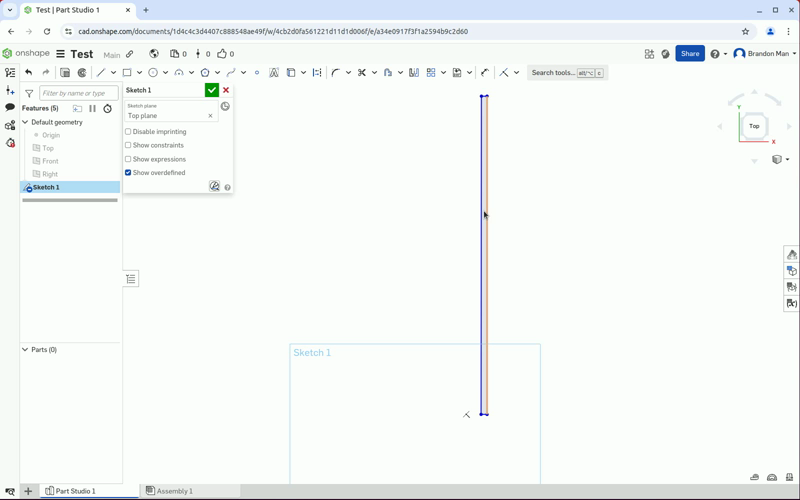
scroll(6)
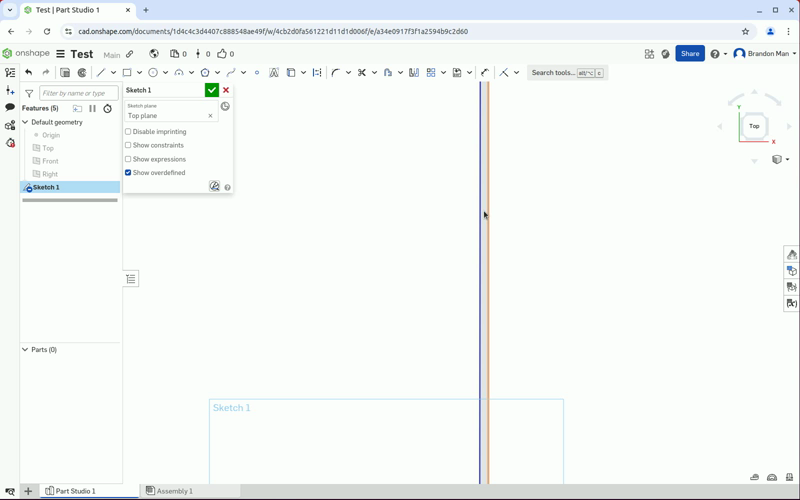
scroll(6)
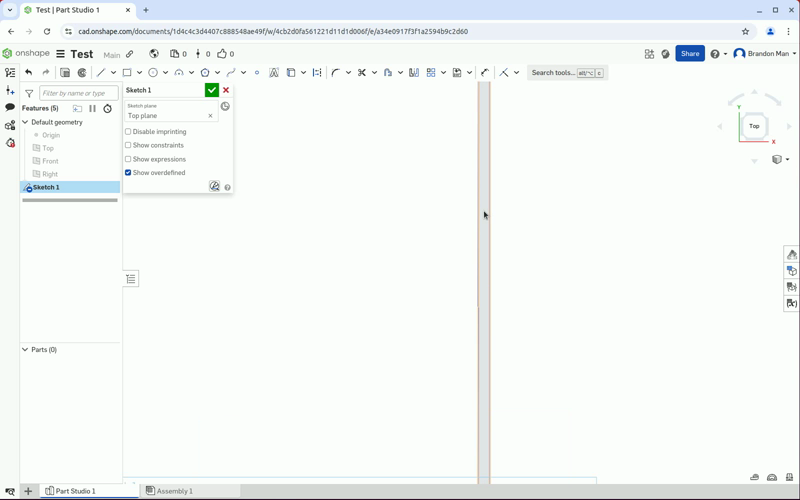
scroll(6)
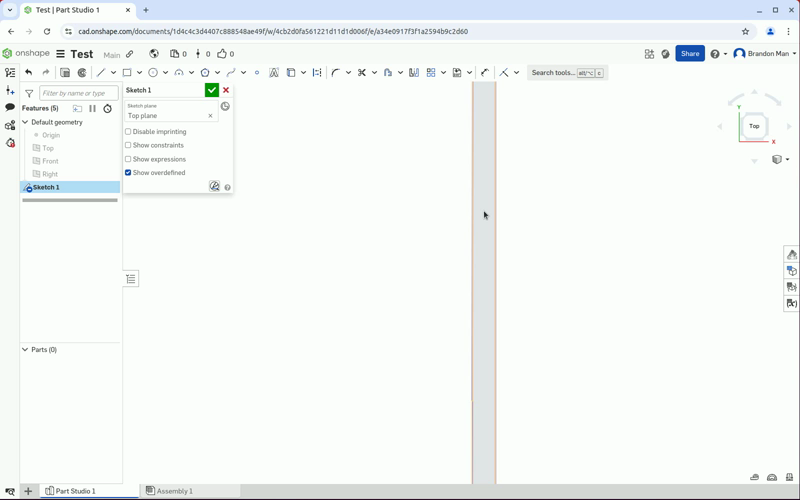
click(484, 210)
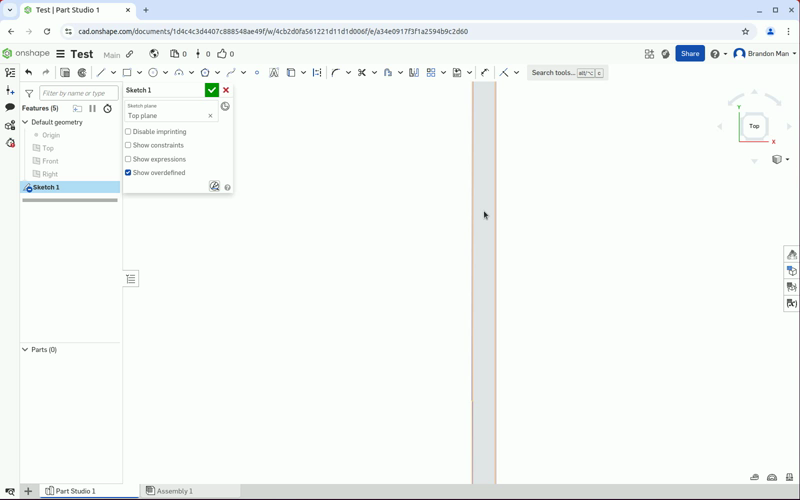
scroll(-6)
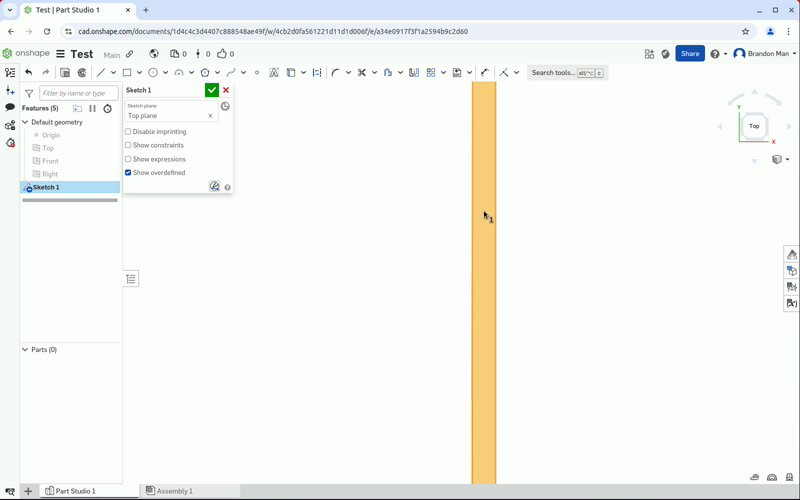
scroll(-6)
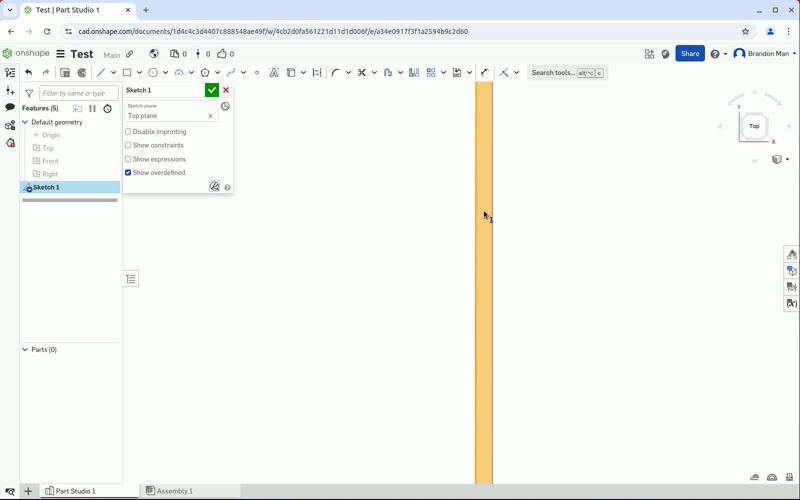
scroll(-6)
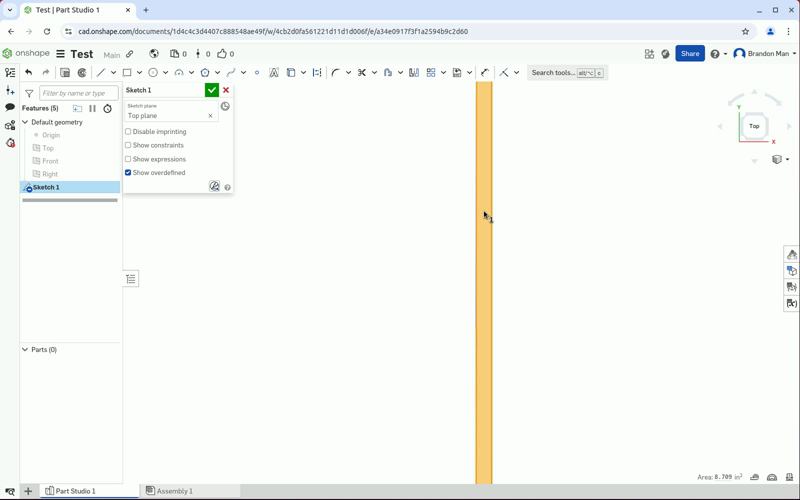
scroll(-6)
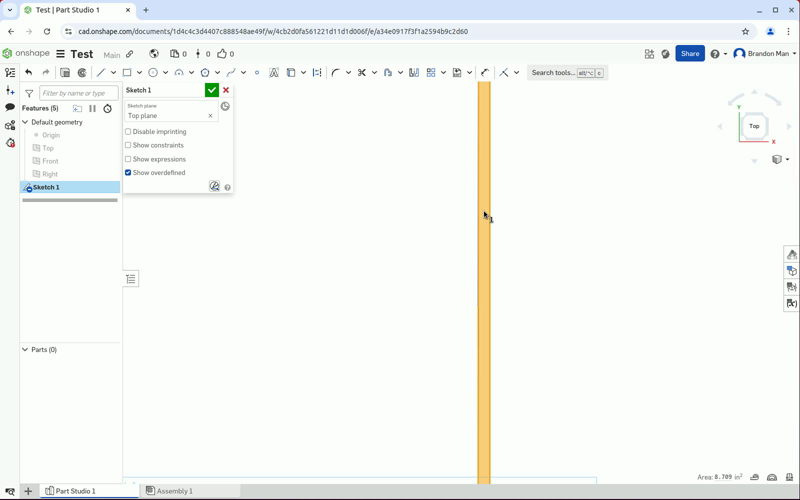
scroll(-6)
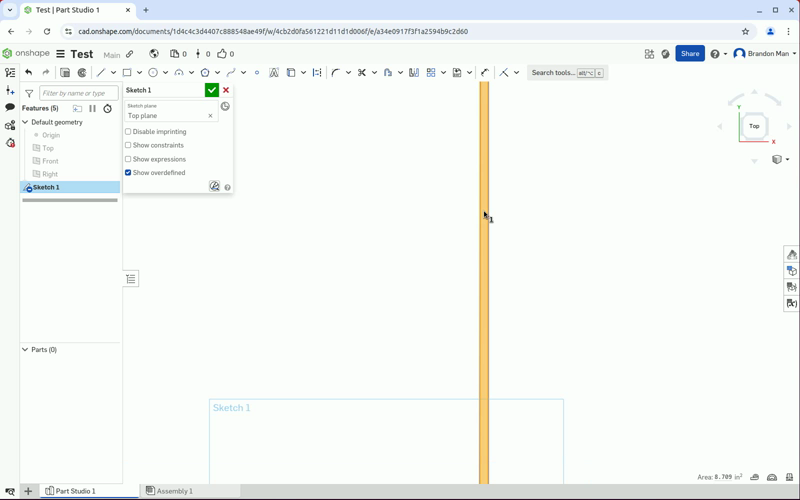
scroll(-6)
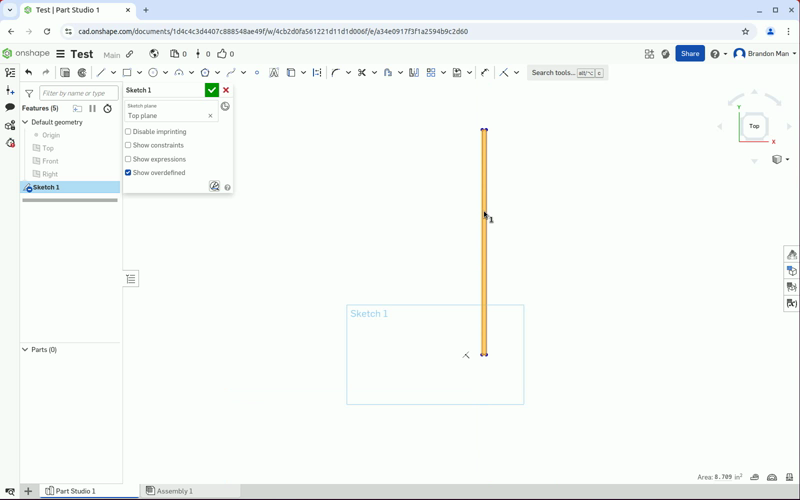
scroll(-6)
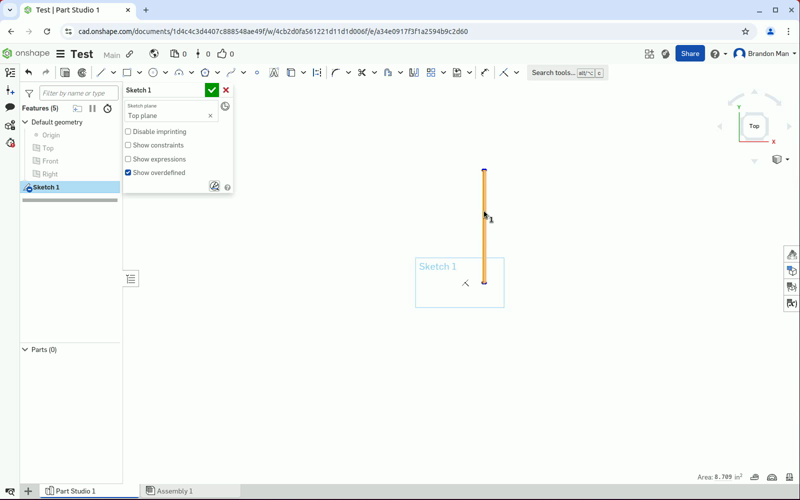
mouse_move(73, 352)
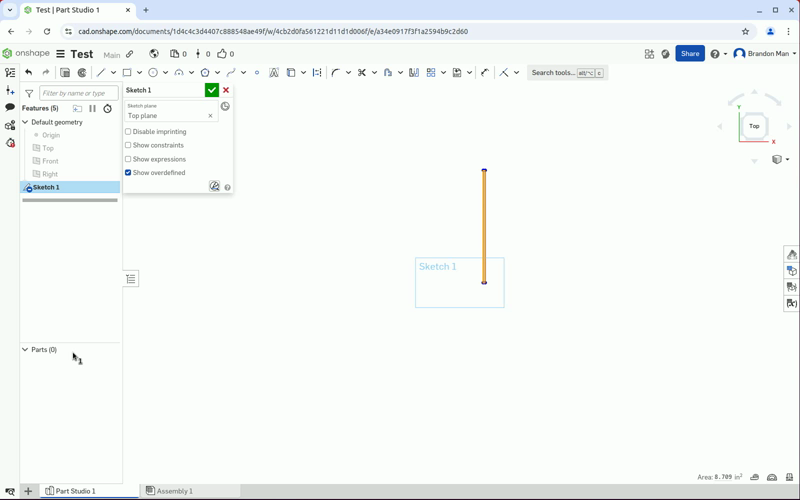
key(shift+y)
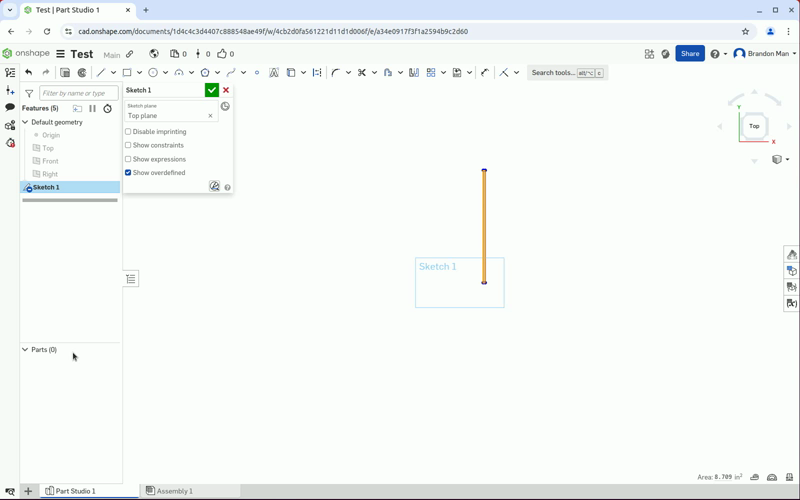
key(shift+e)
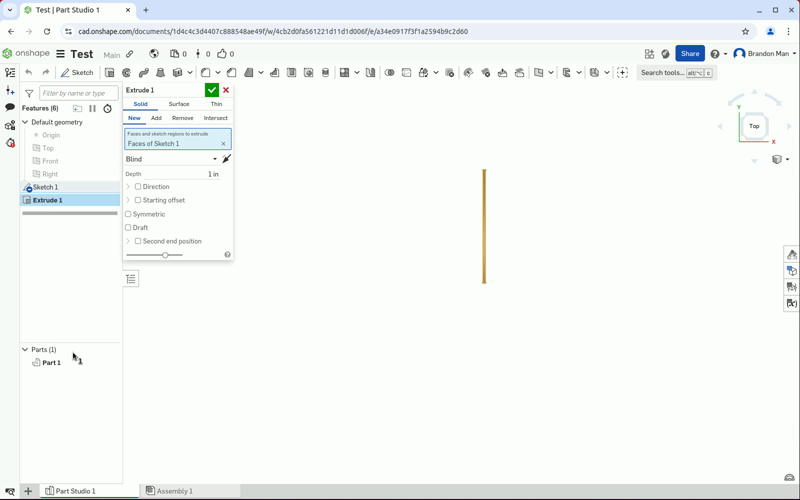
mouse_move(143, 106)
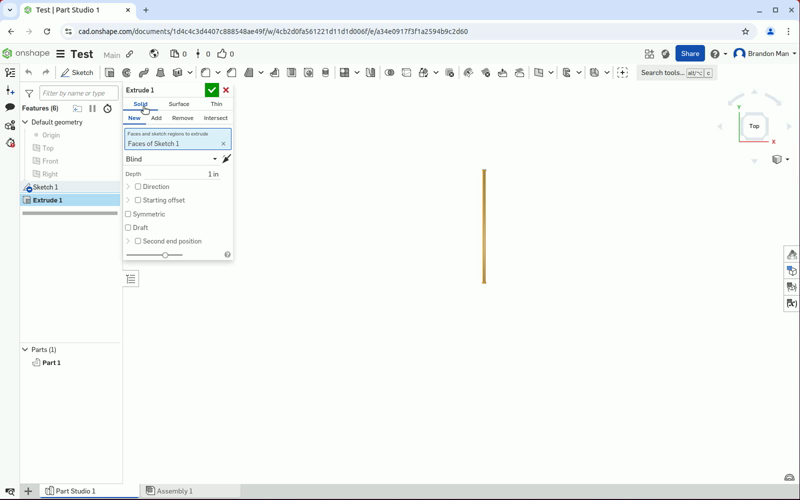
click(143, 106)
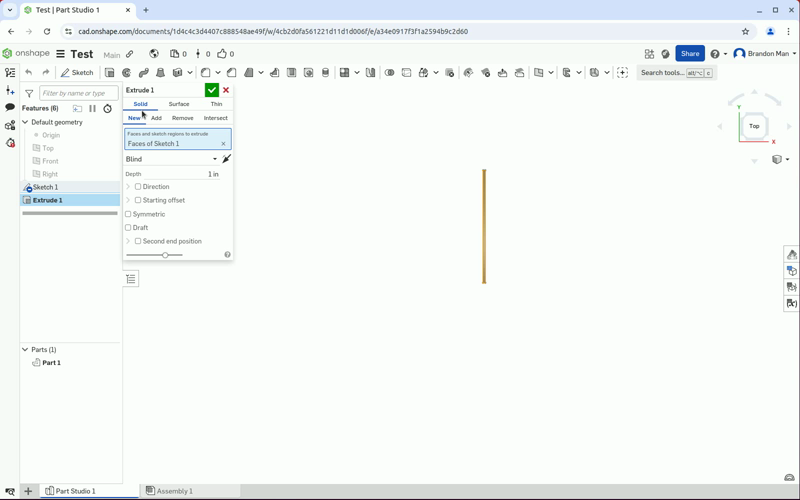
mouse_move(137, 120)
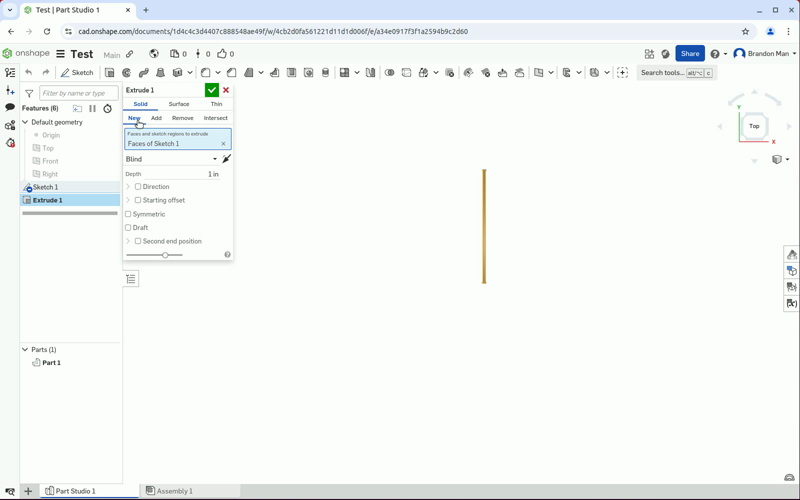
click(137, 120)
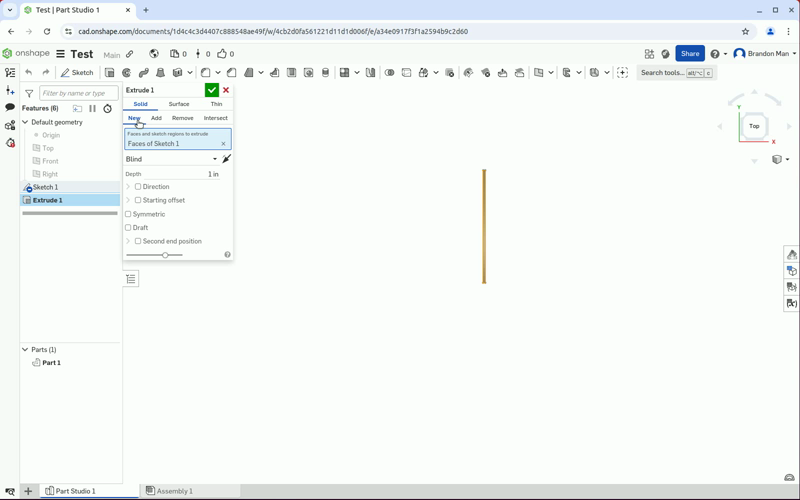
key(tab, 4)
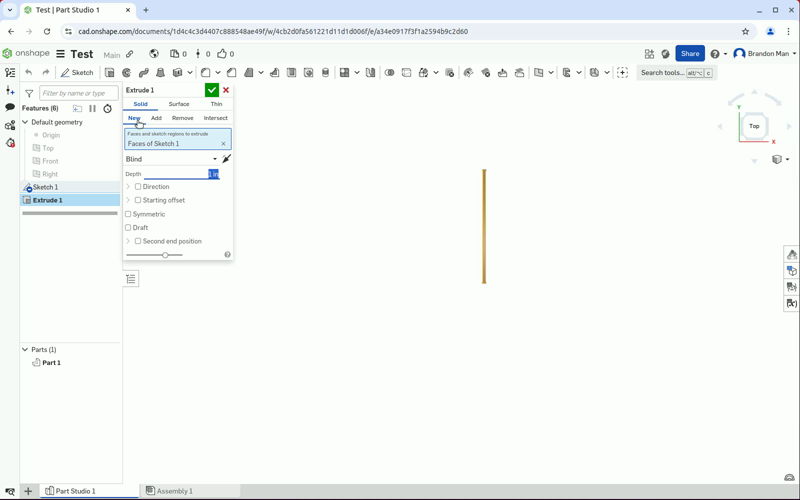
text(-0.241)
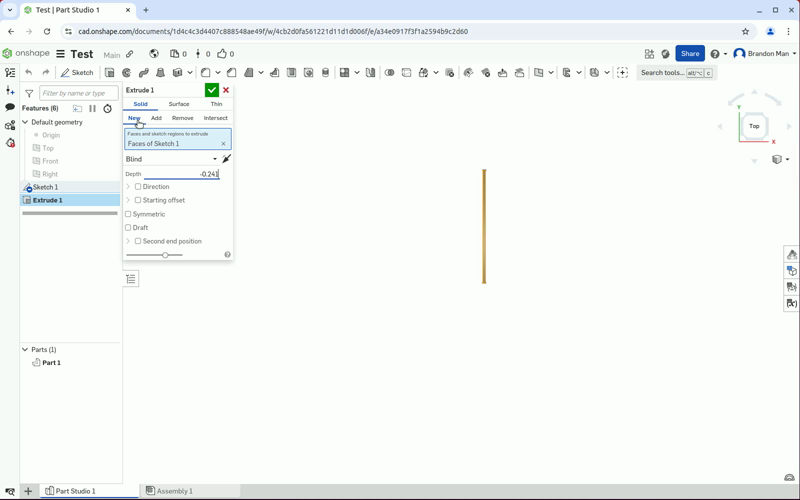
key(enter)
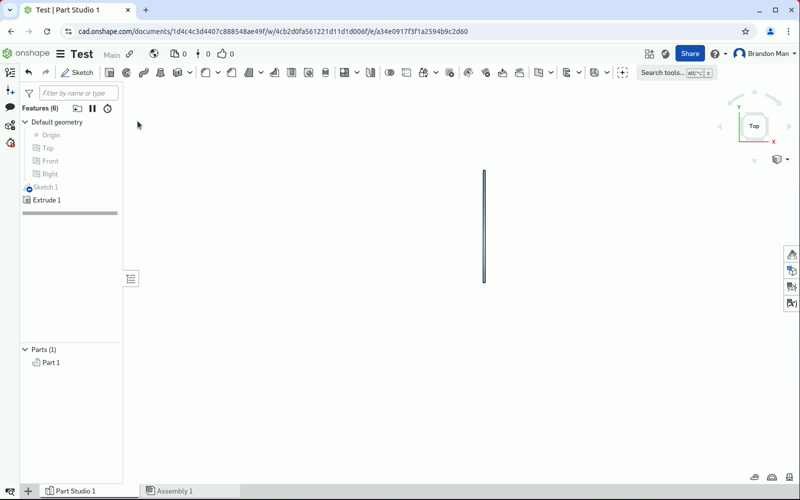
key(shift+h)
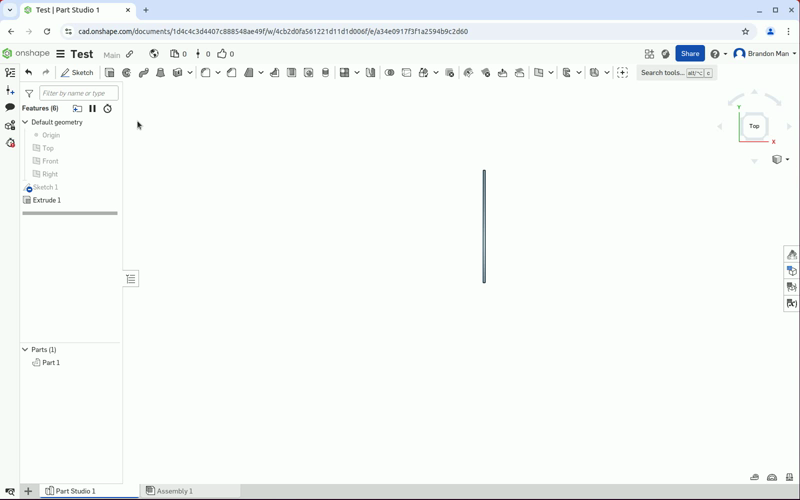
key(shift+h)
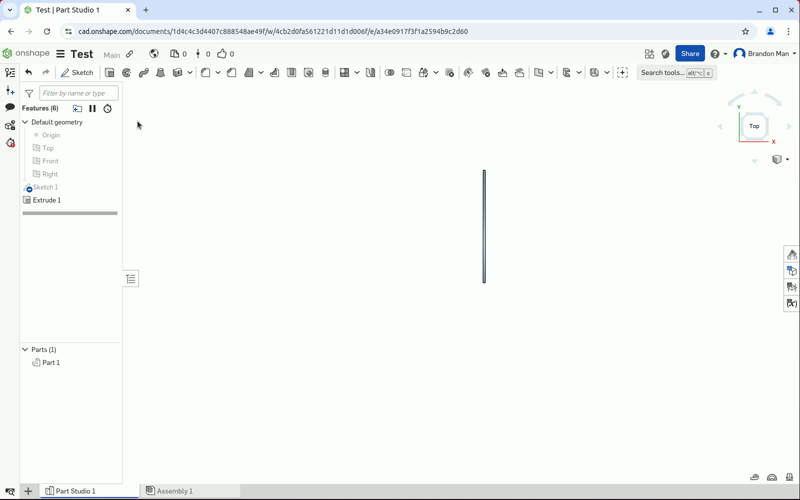
mouse_move(73, 189)
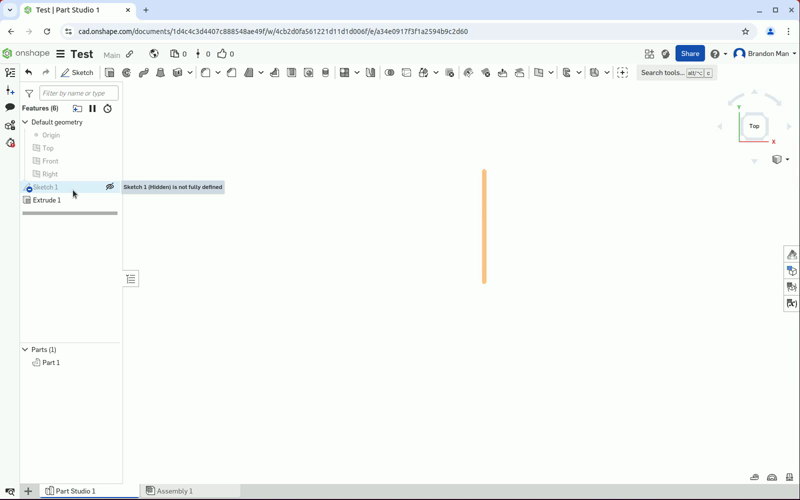
click(73, 189)
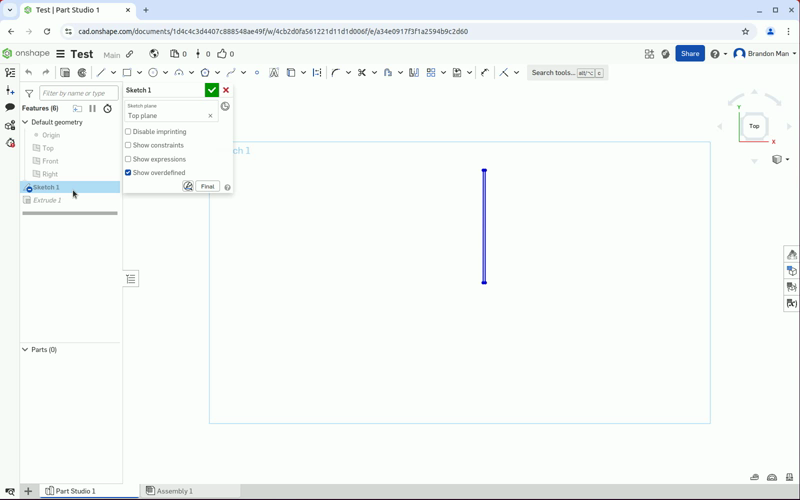
mouse_move(229, 92)
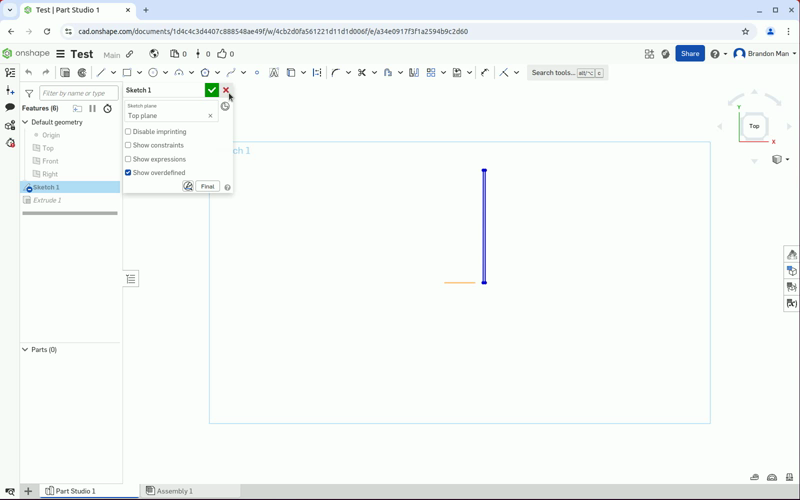
click(229, 92)
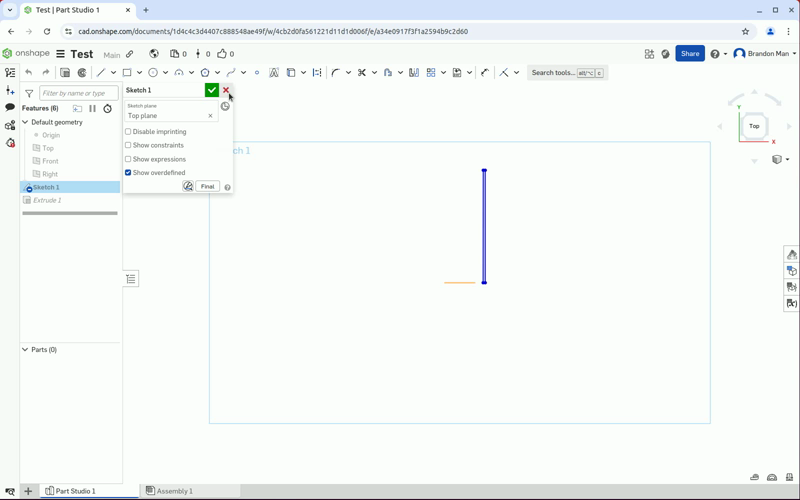
key(shift+s)
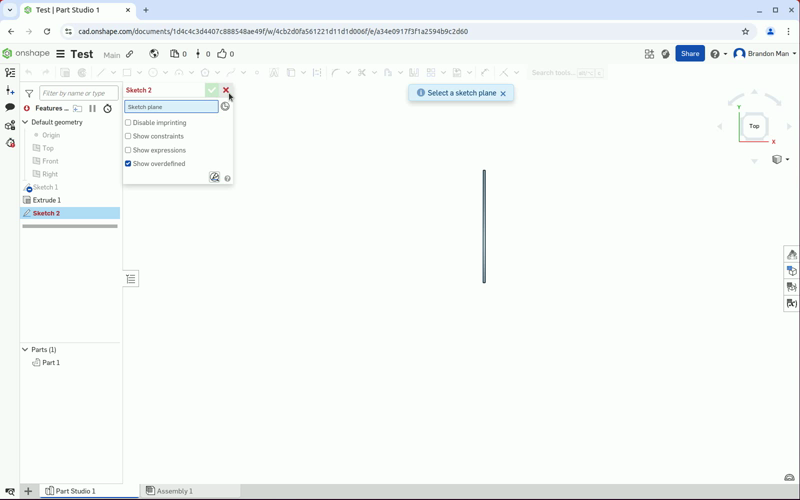
mouse_move(73, 150)
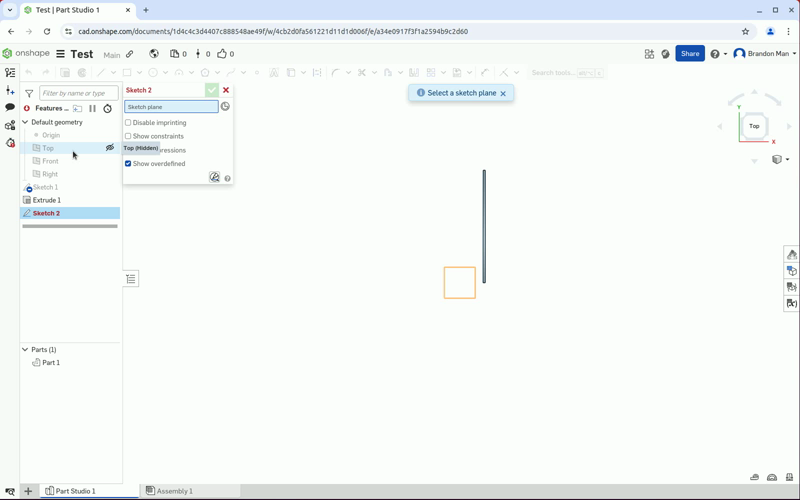
click(73, 150)
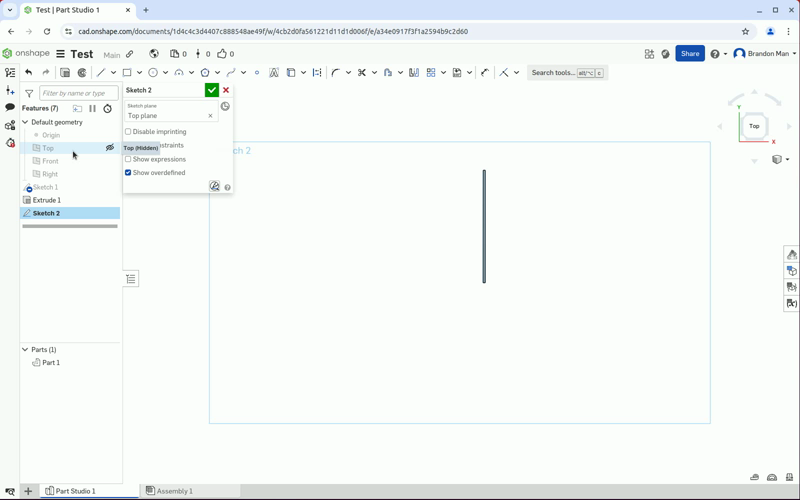
mouse_move(73, 352)
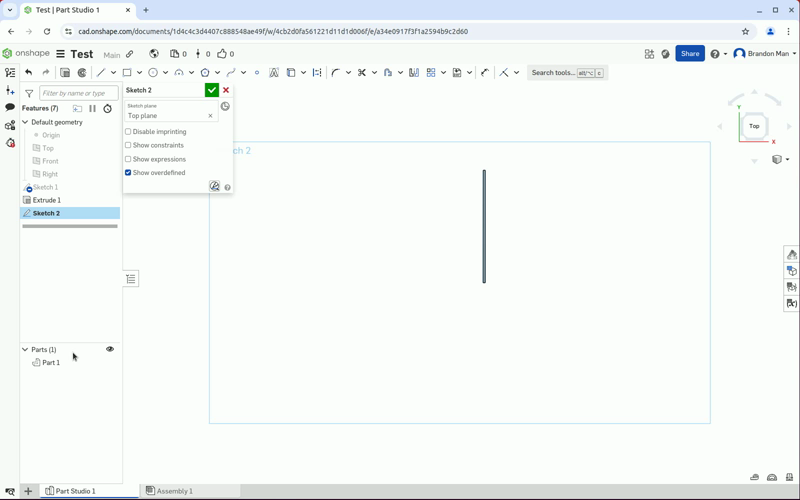
key(y)
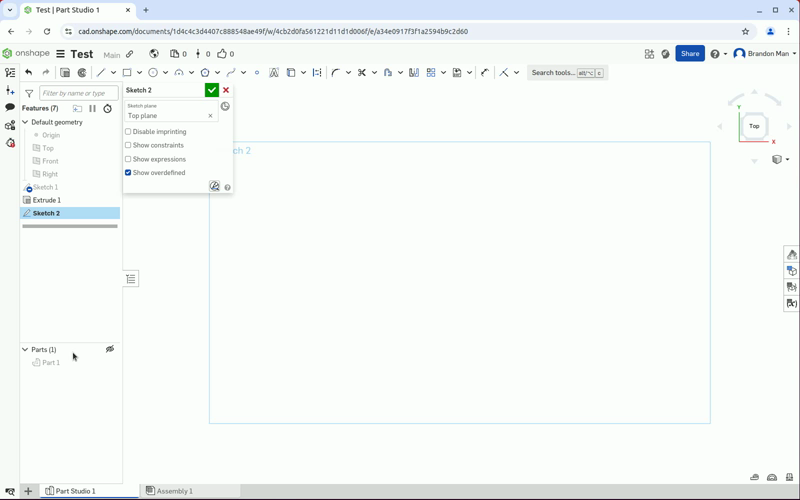
key(l)
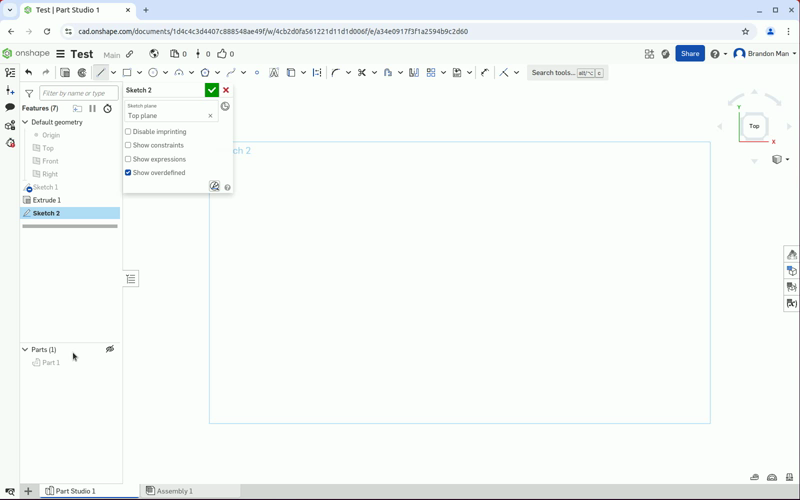
key_down(shift)
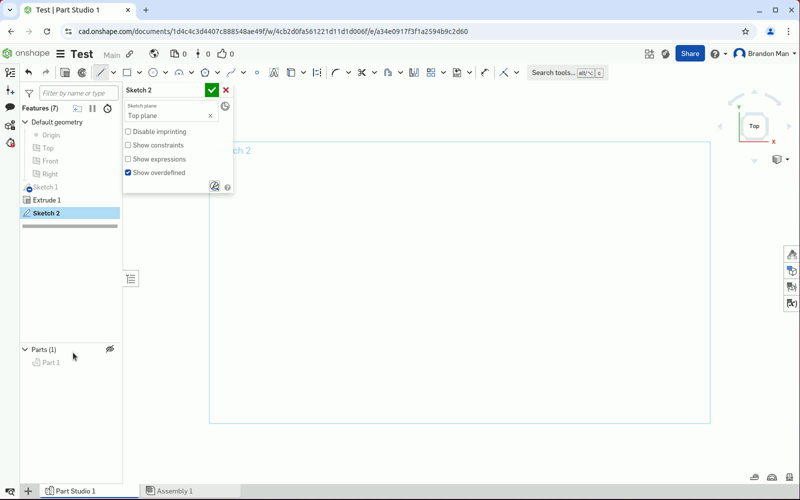
mouse_move(460, 282)
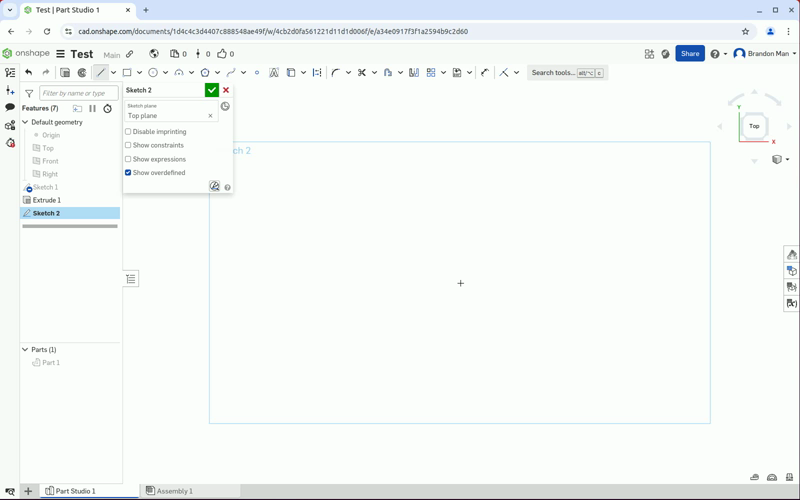
click(460, 282)
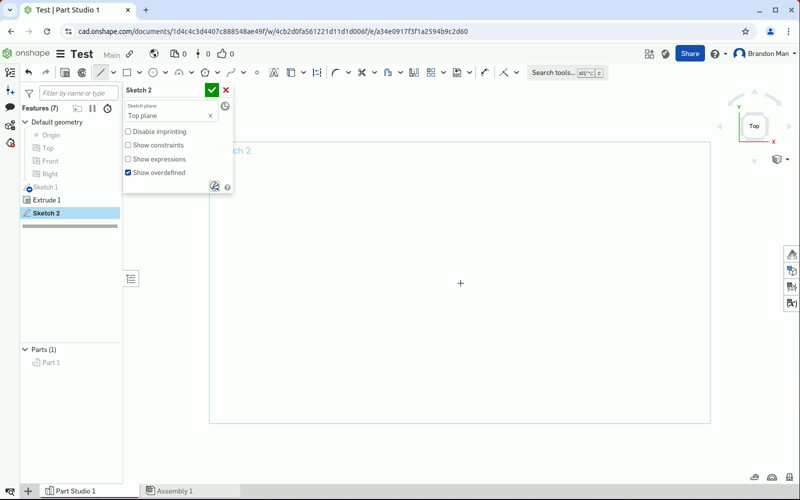
key_up(shift)
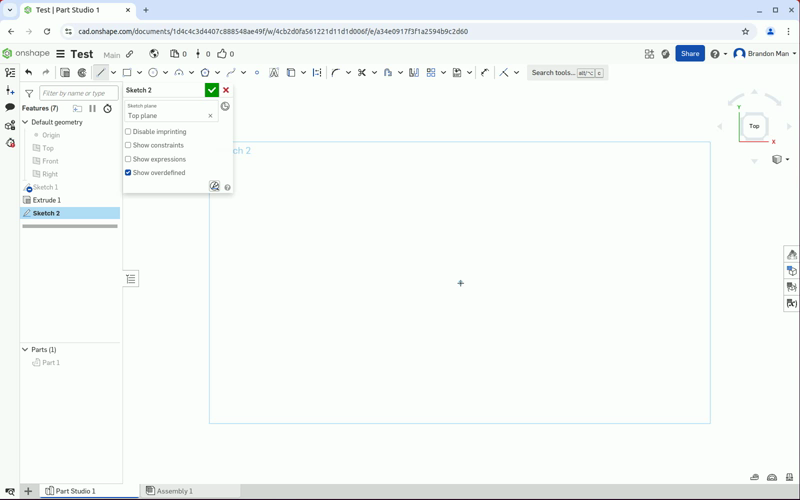
key_down(shift)
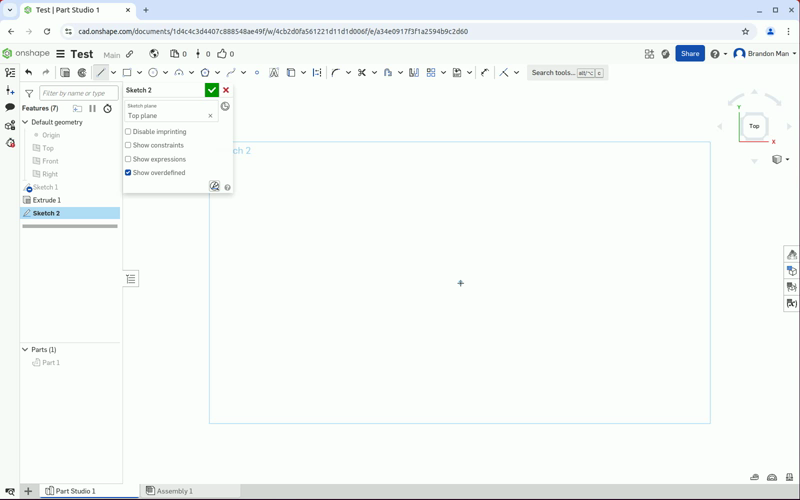
mouse_move(490, 282)
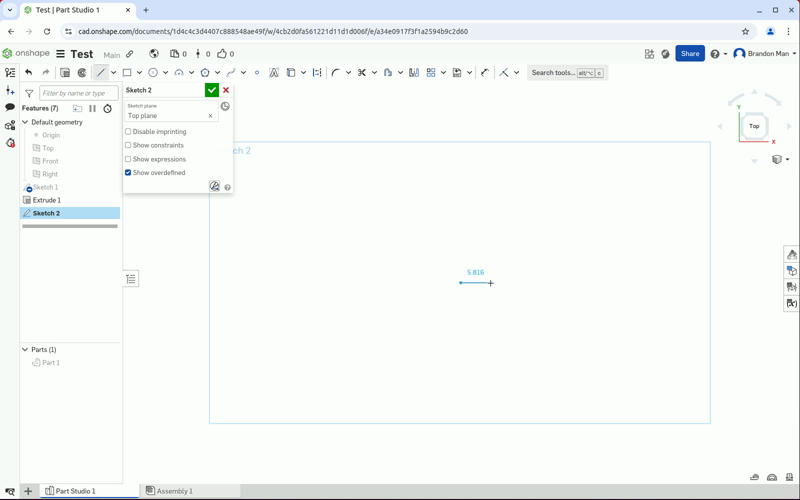
mouse_move(483, 282)
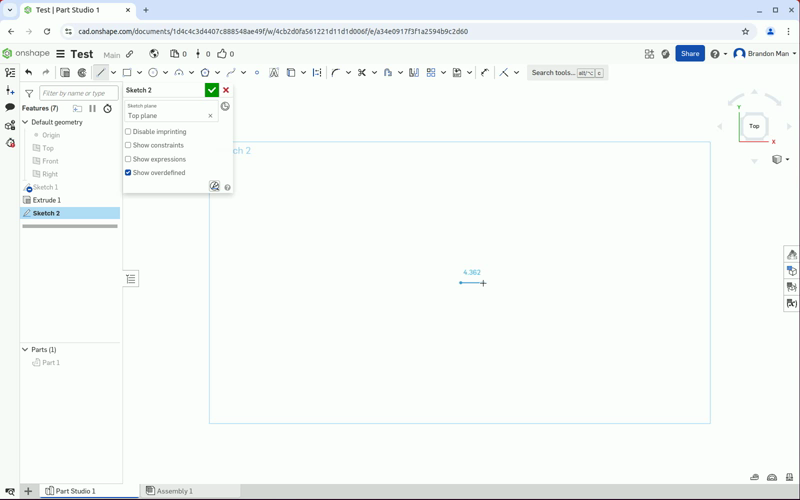
click(483, 282)
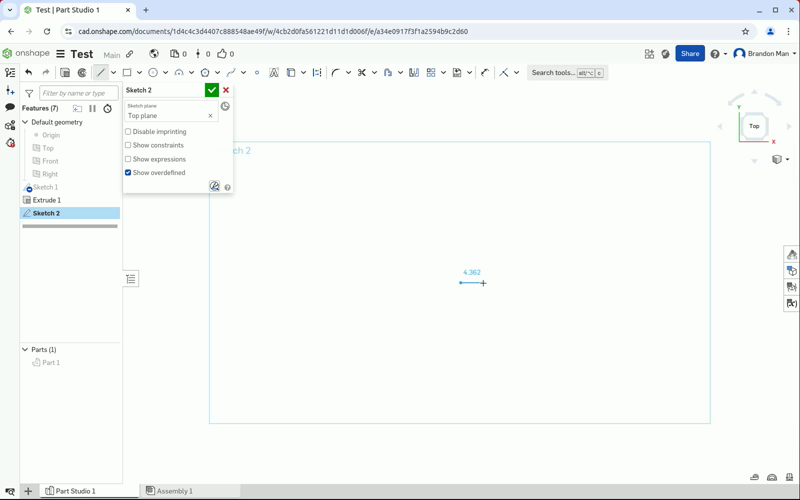
key_up(shift)
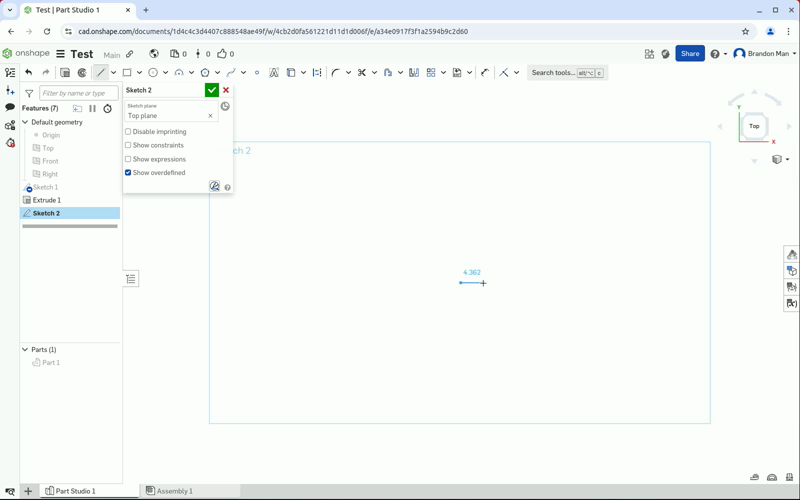
key_down(shift)
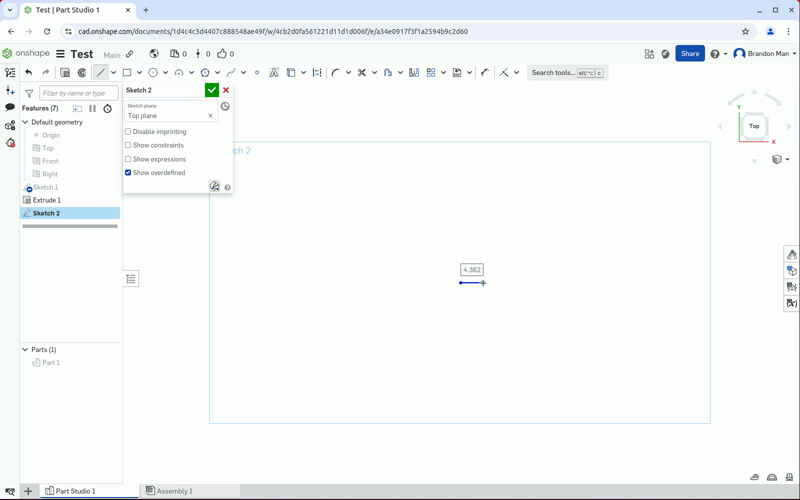
mouse_move(483, 170)
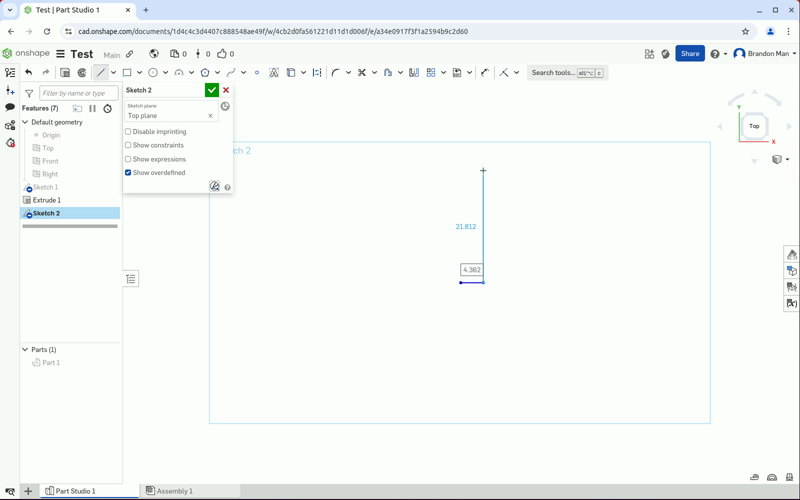
click(483, 170)
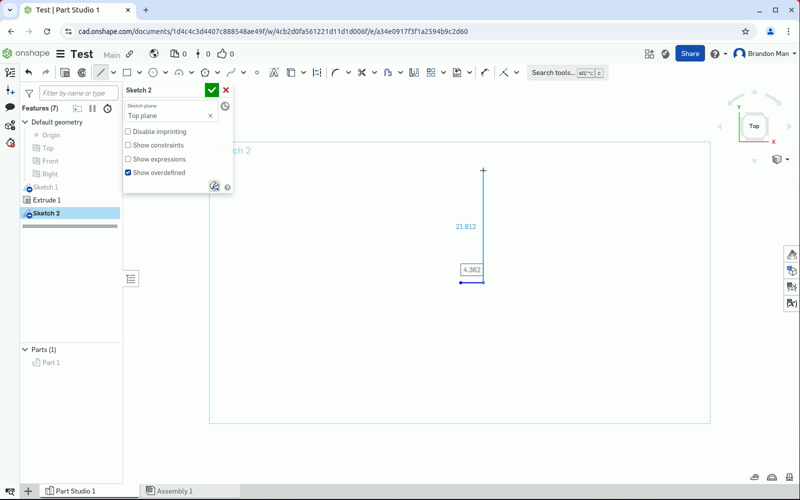
key_up(shift)
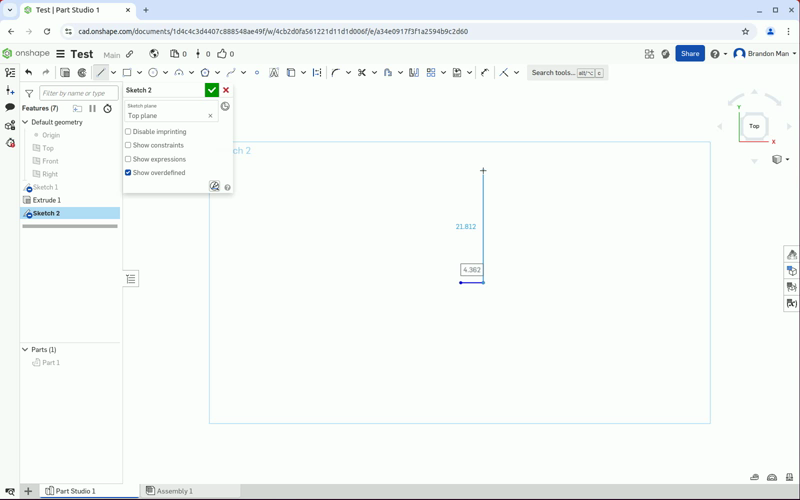
key_down(shift)
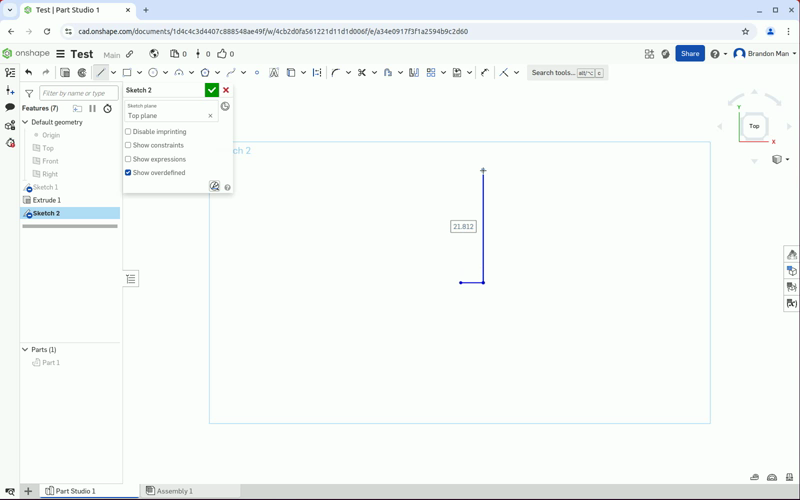
mouse_move(513, 170)
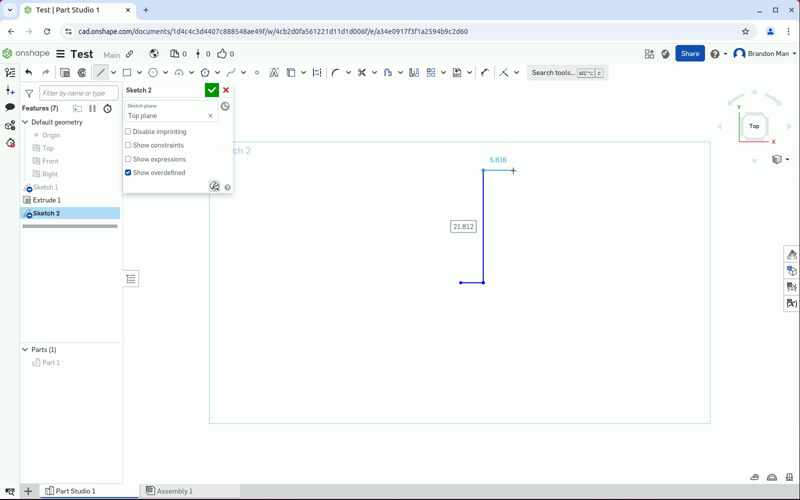
mouse_move(460, 170)
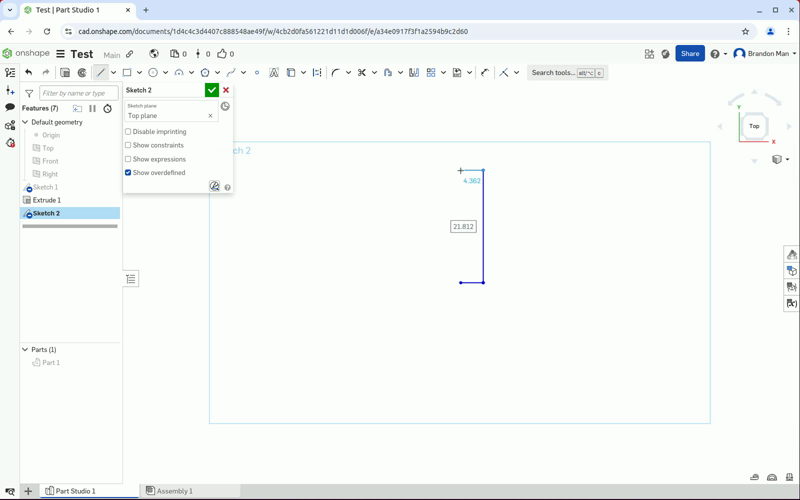
click(460, 170)
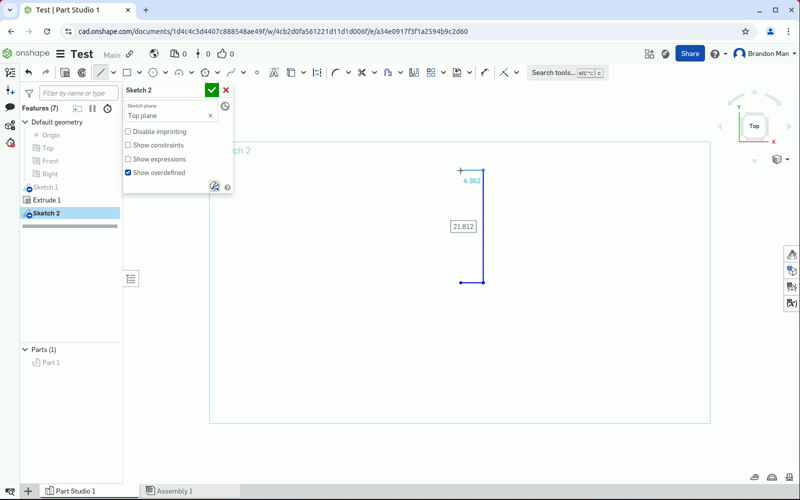
key_up(shift)
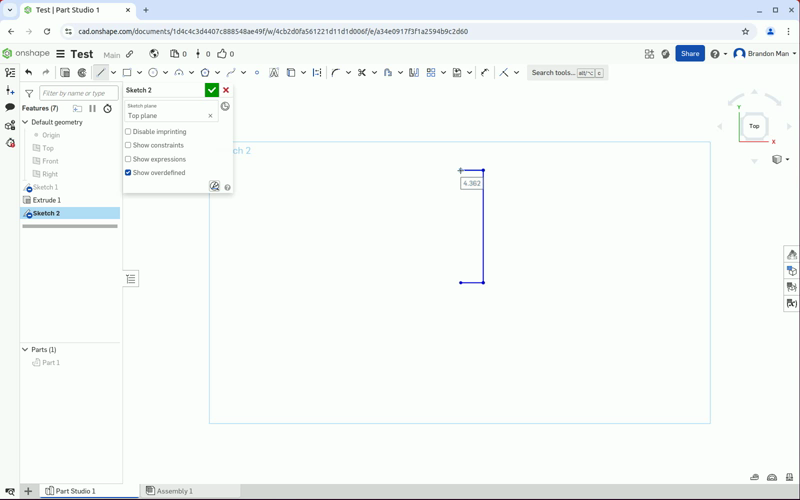
key_down(shift)
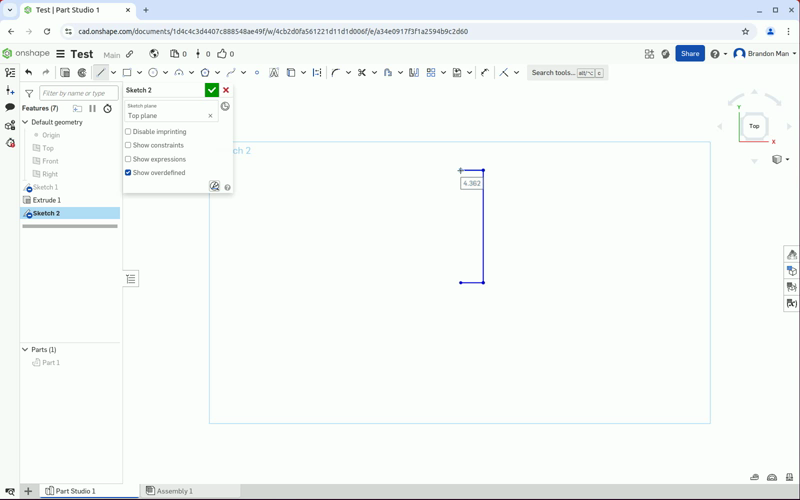
mouse_move(460, 282)
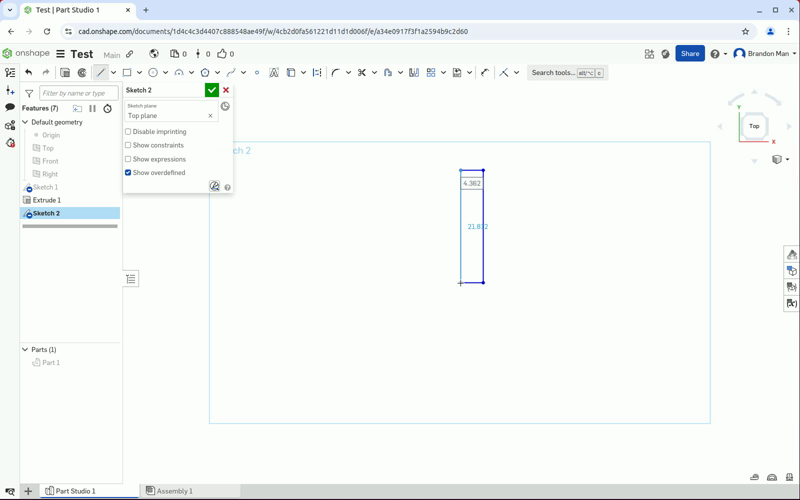
key_up(shift)
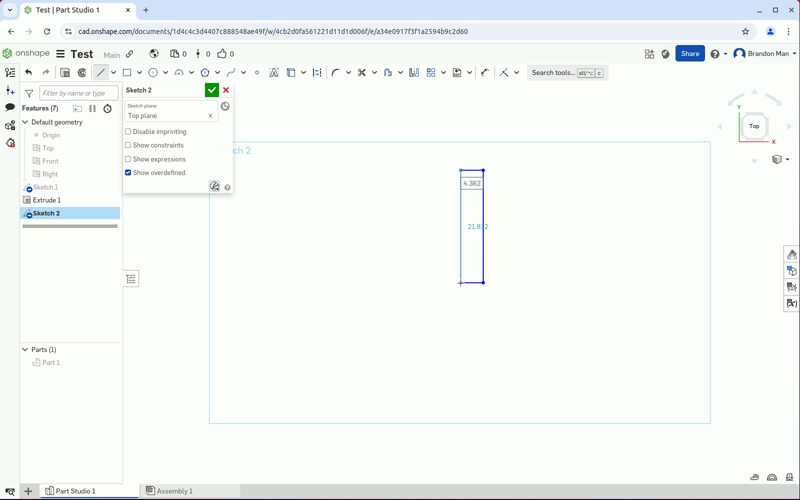
click(460, 282)
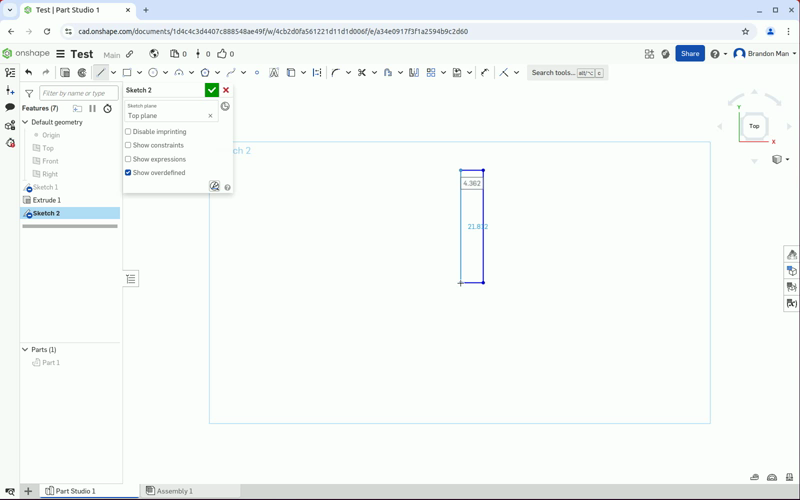
key(esc)
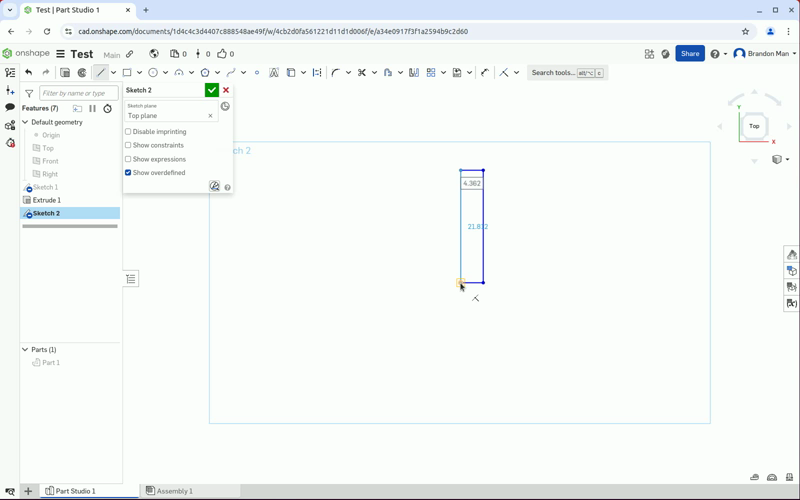
mouse_move(464, 215)
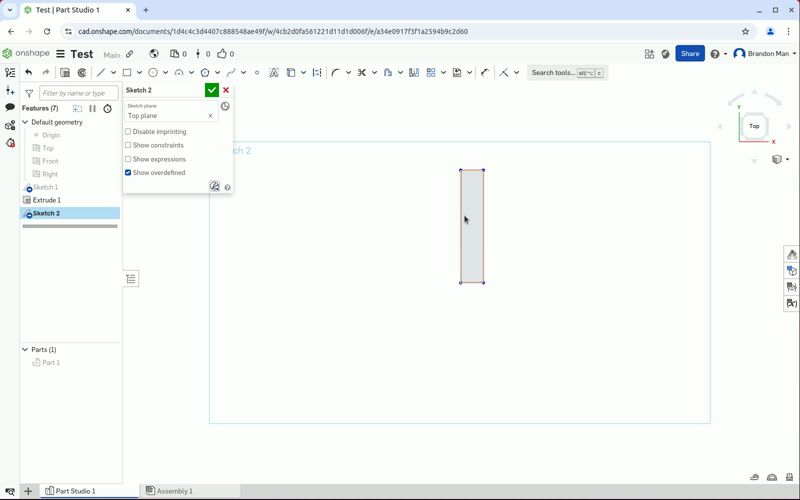
click(464, 215)
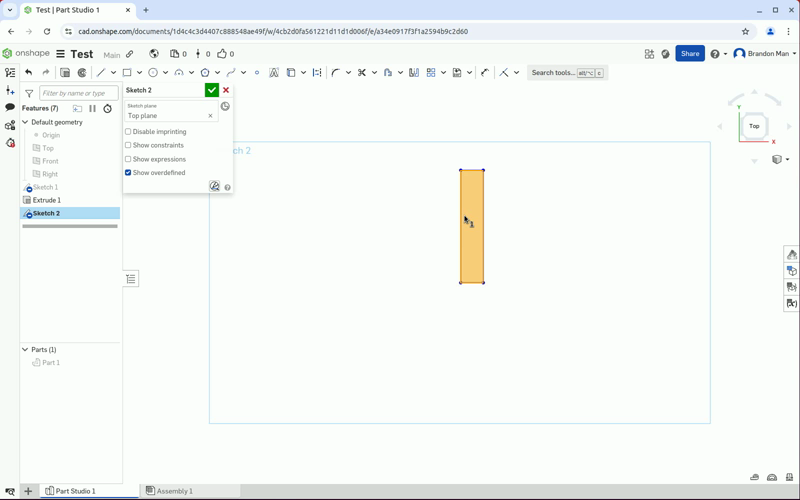
mouse_move(73, 352)
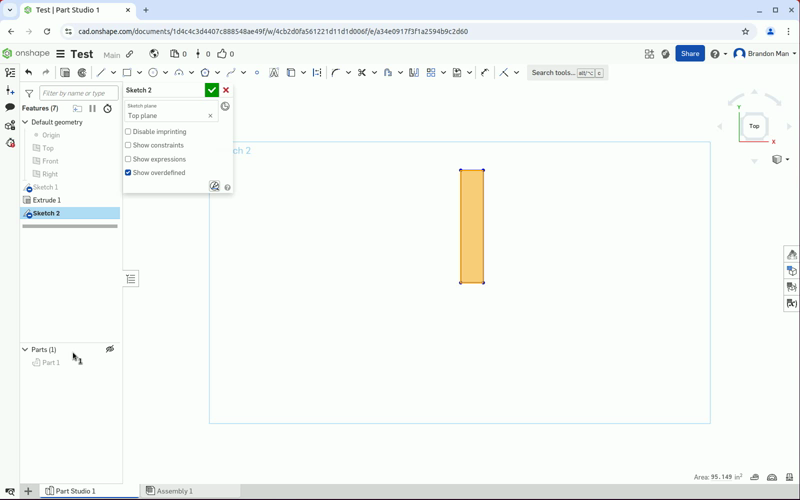
key(shift+y)
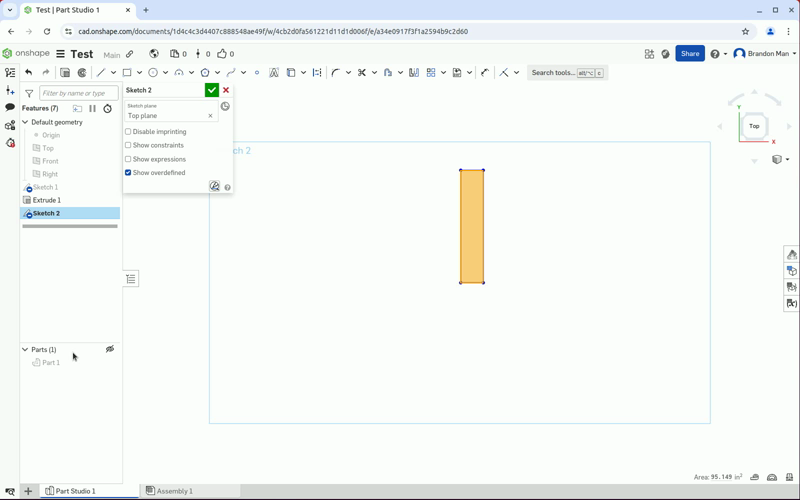
key(shift+e)
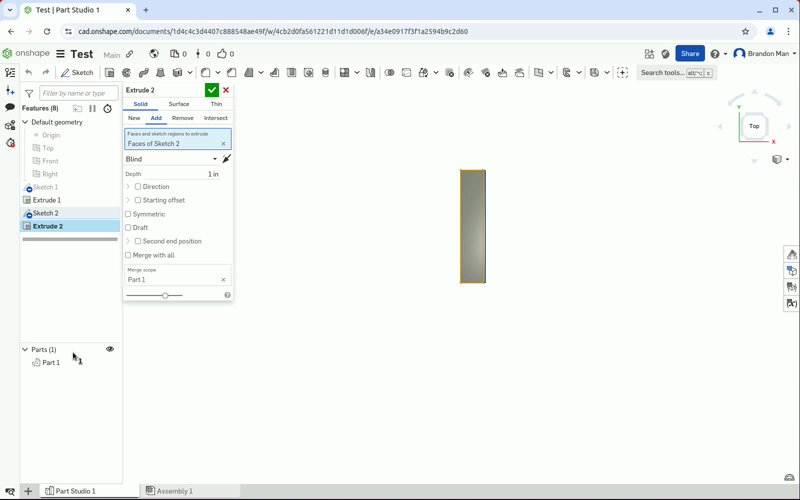
mouse_move(143, 106)
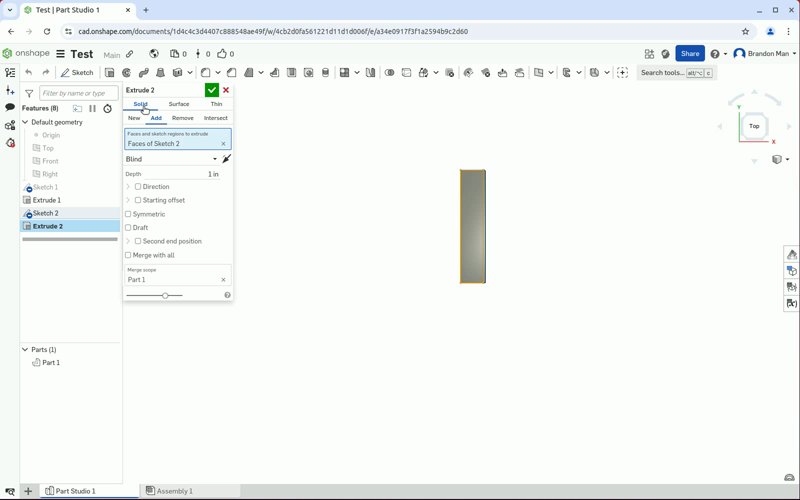
click(143, 106)
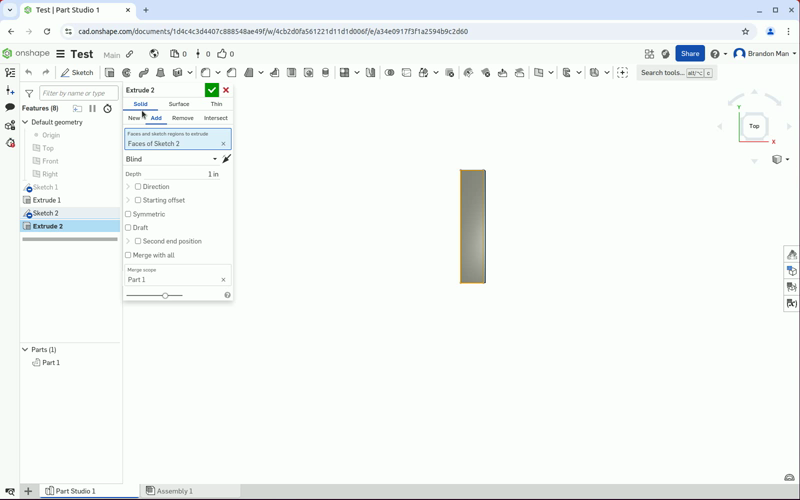
mouse_move(137, 120)
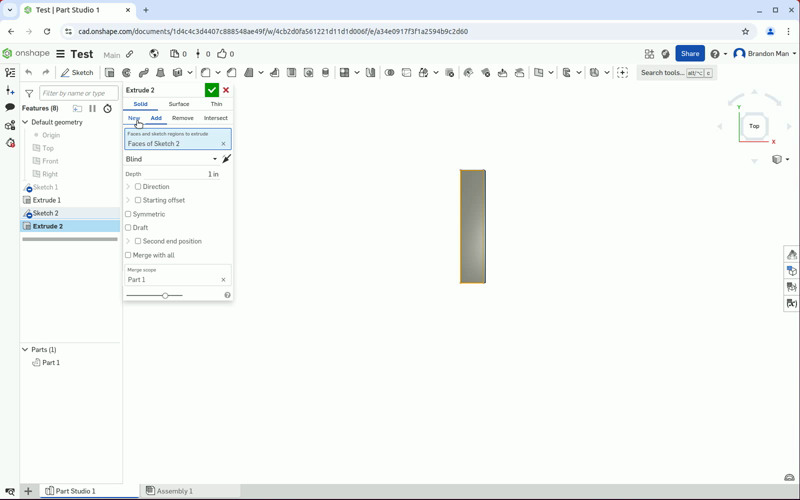
click(137, 120)
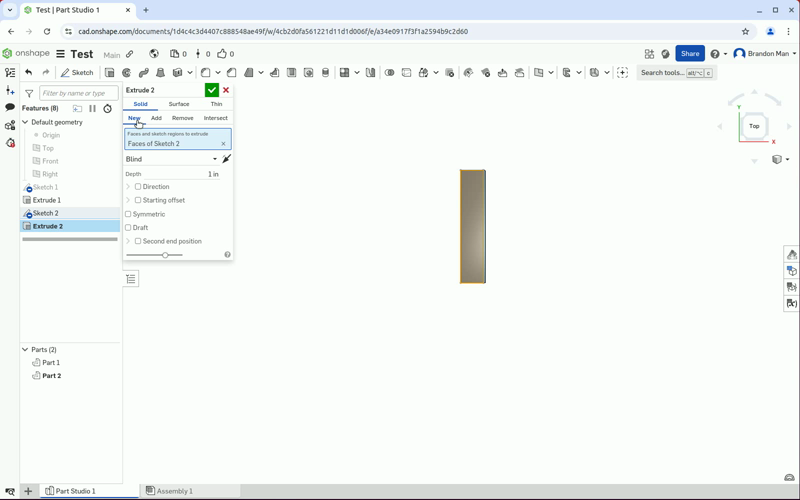
key(tab, 4)
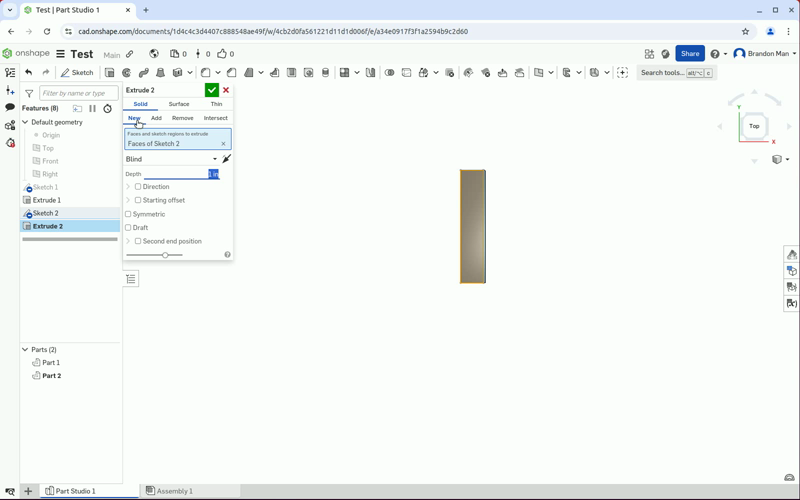
text(-0.241)
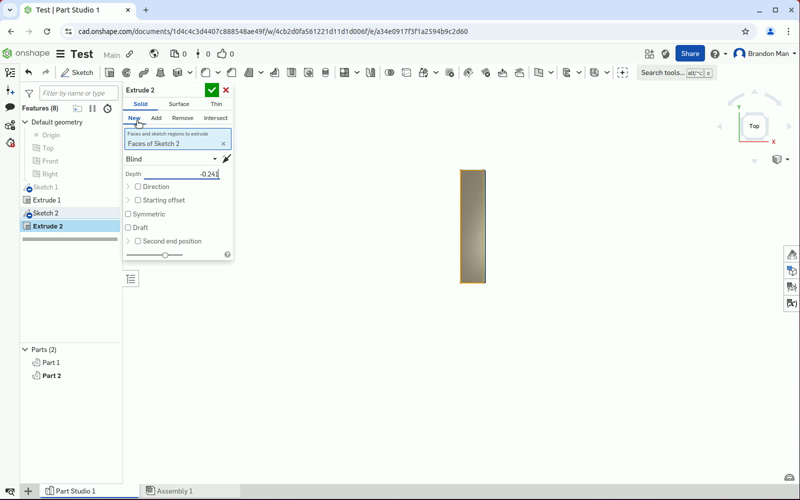
key(enter)
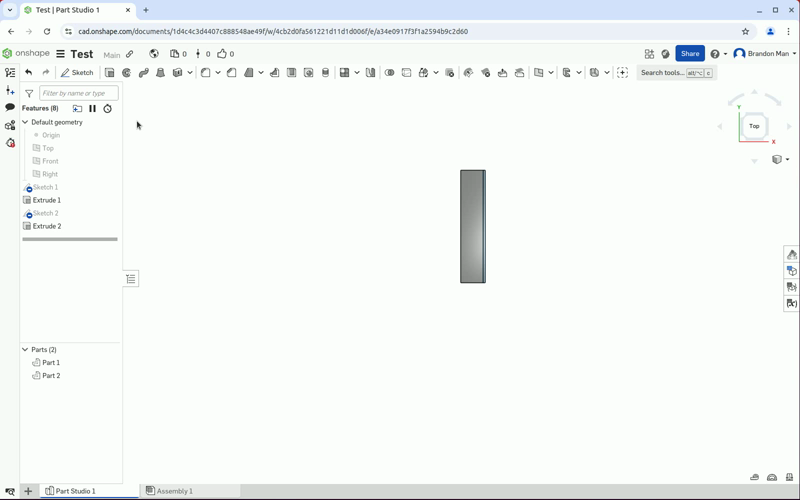
key(shift+h)
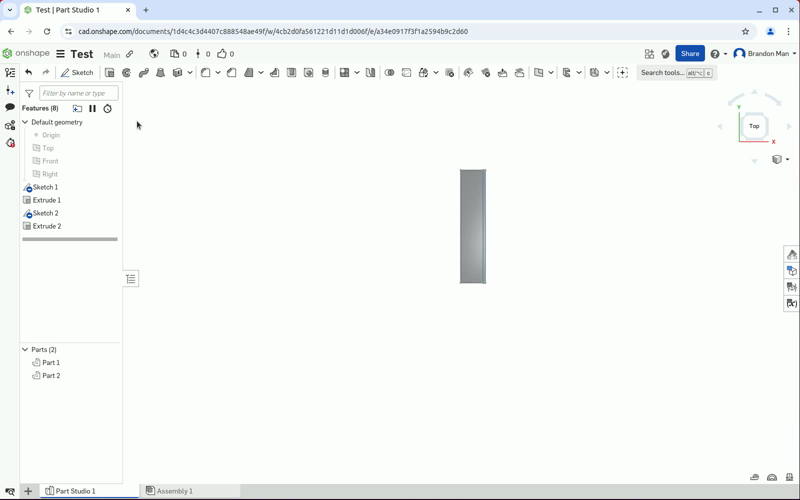
key(shift+h)
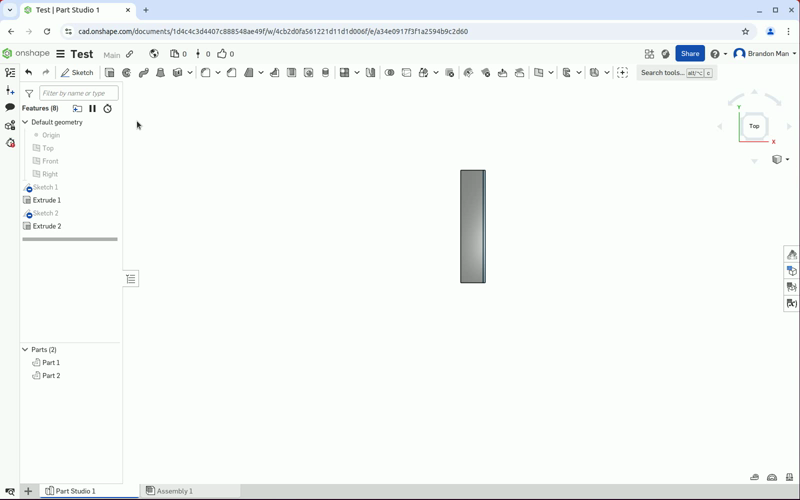
mouse_move(73, 189)
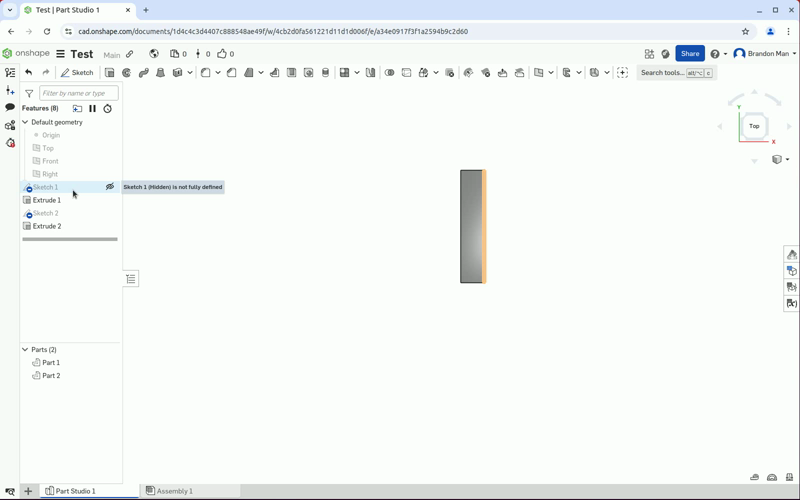
click(73, 189)
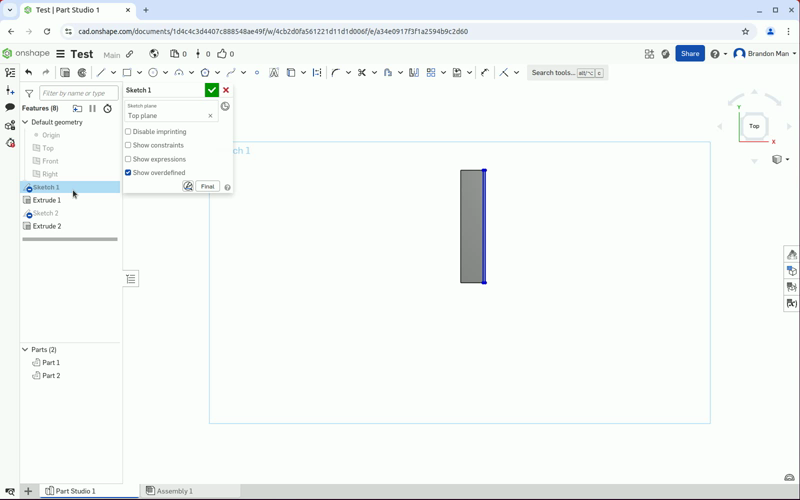
mouse_move(229, 92)
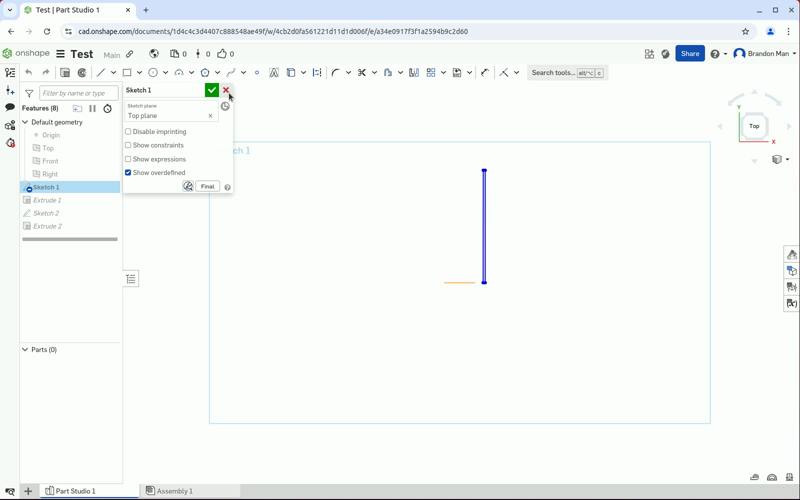
click(229, 92)
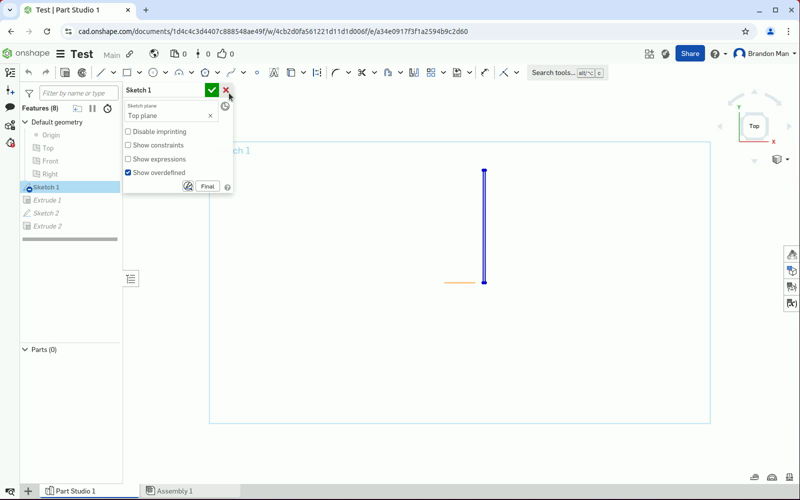
key(shift+s)
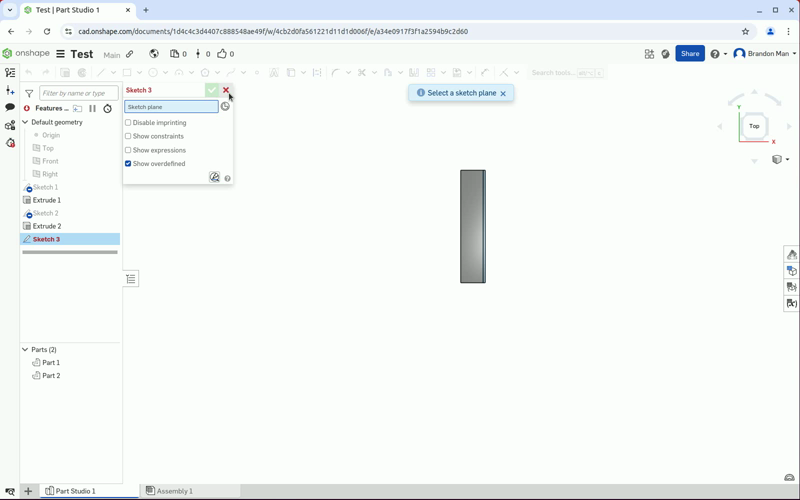
mouse_move(73, 150)
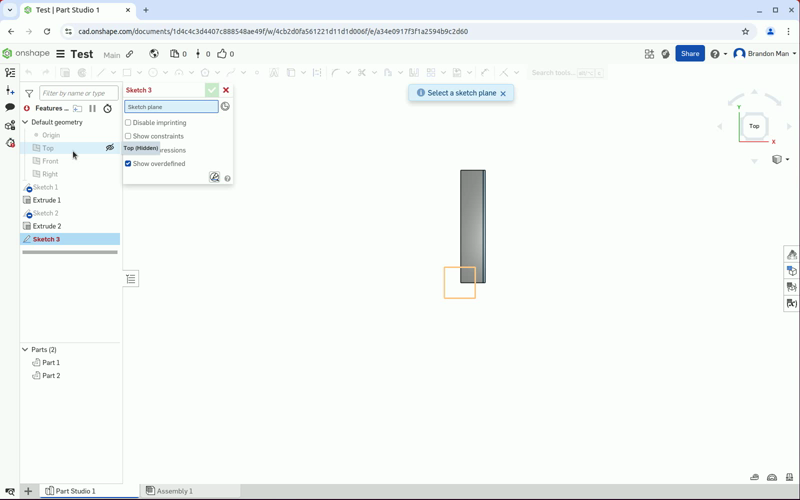
click(73, 150)
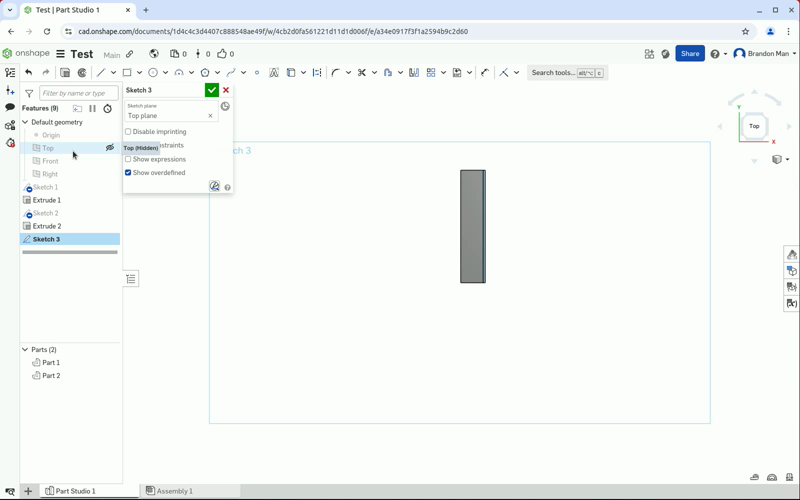
mouse_move(73, 352)
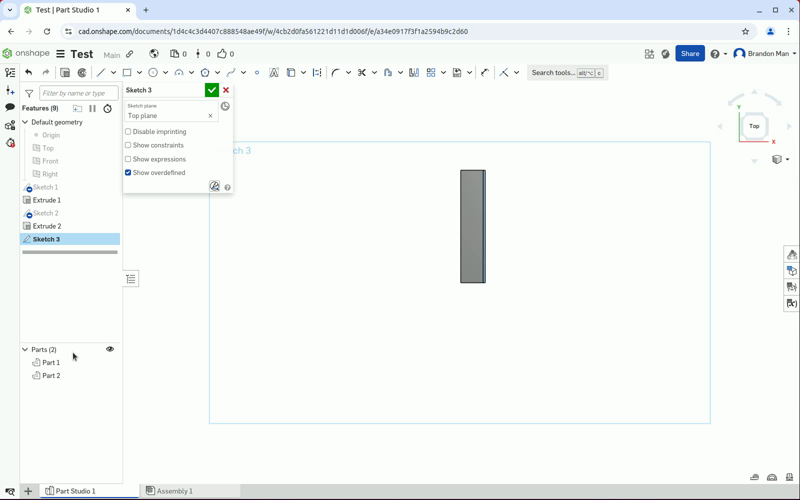
key(y)
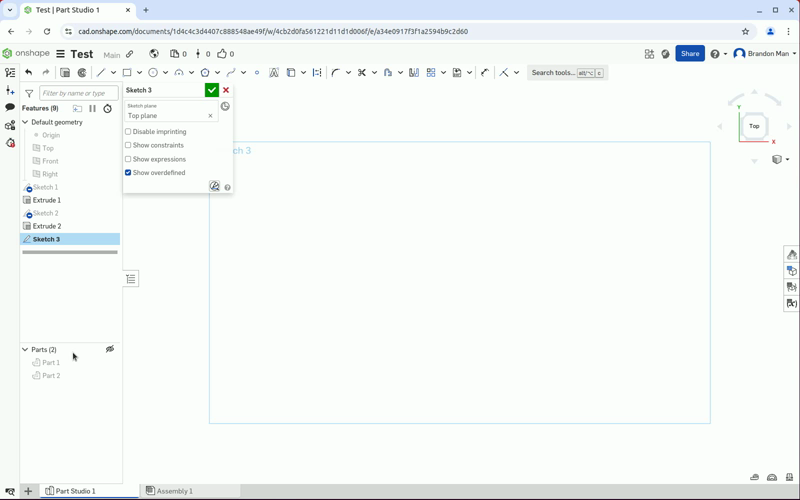
key(l)
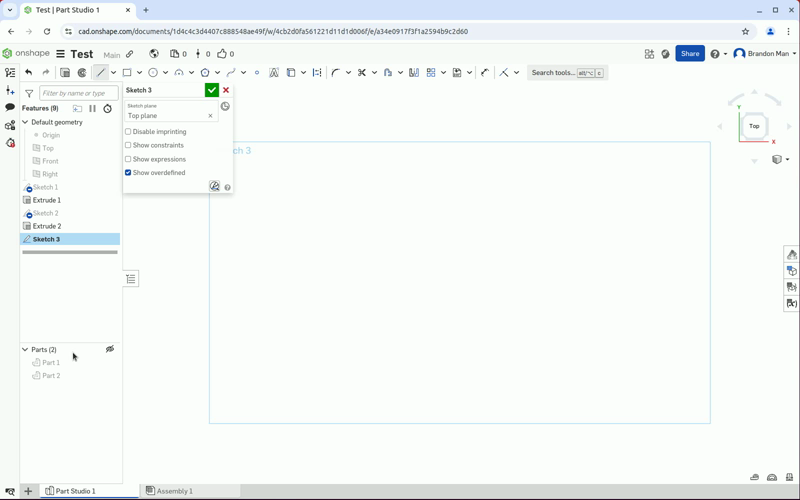
key_down(shift)
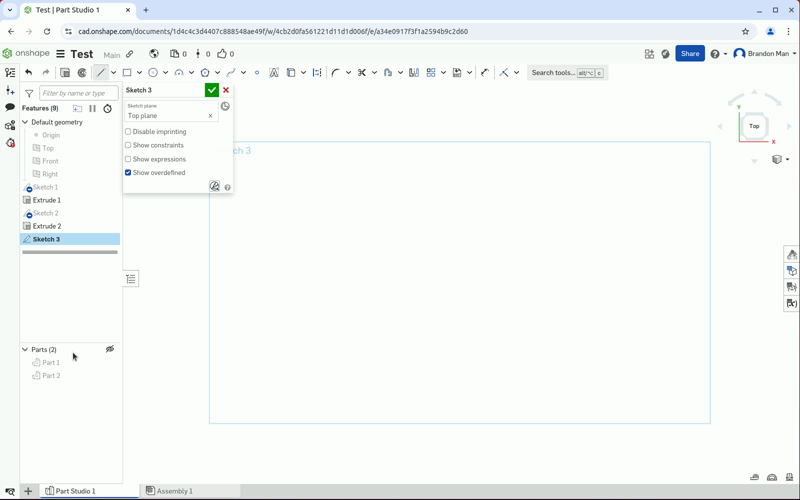
mouse_move(501, 282)
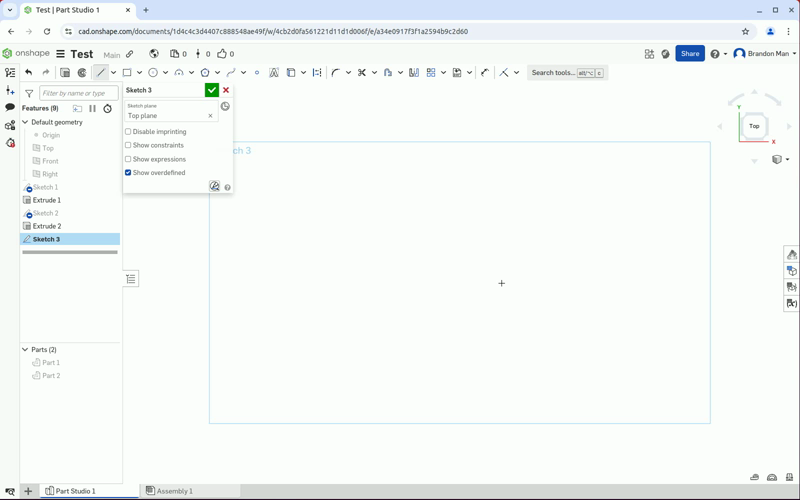
click(501, 282)
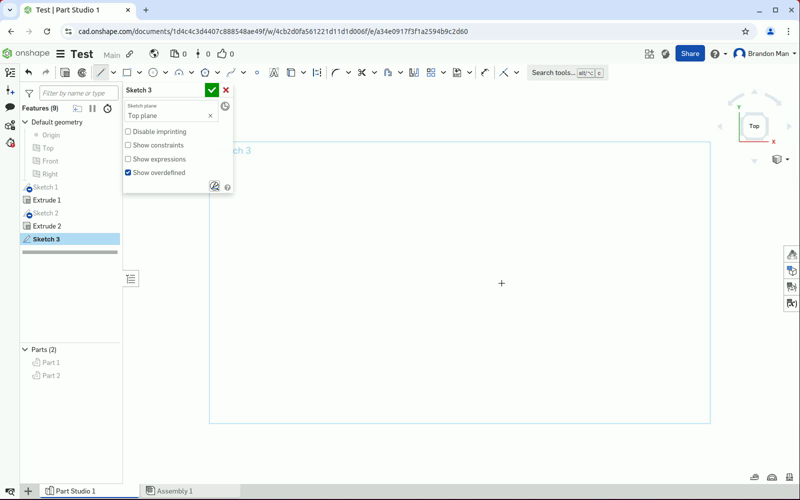
key_up(shift)
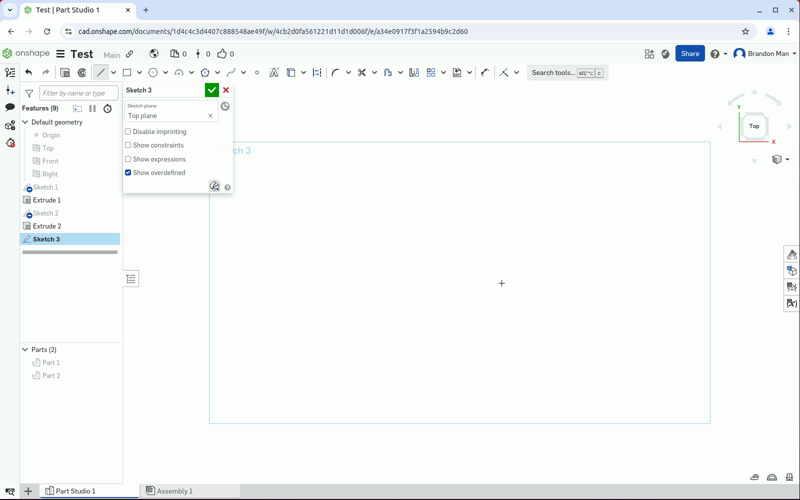
key_down(shift)
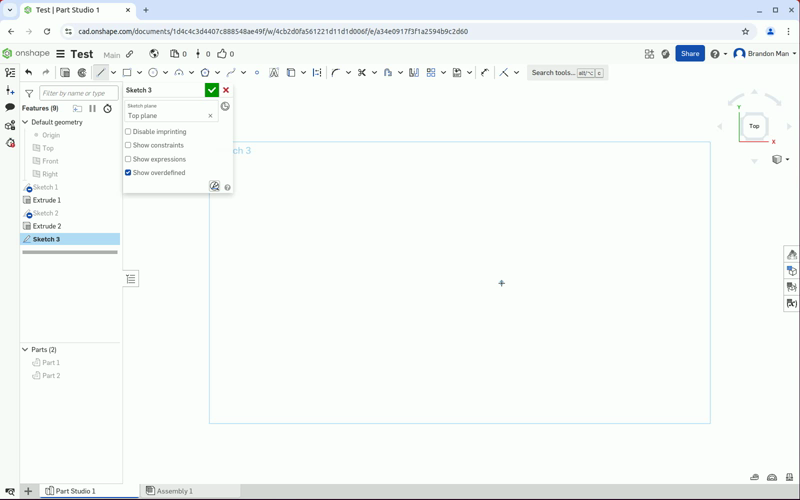
mouse_move(531, 282)
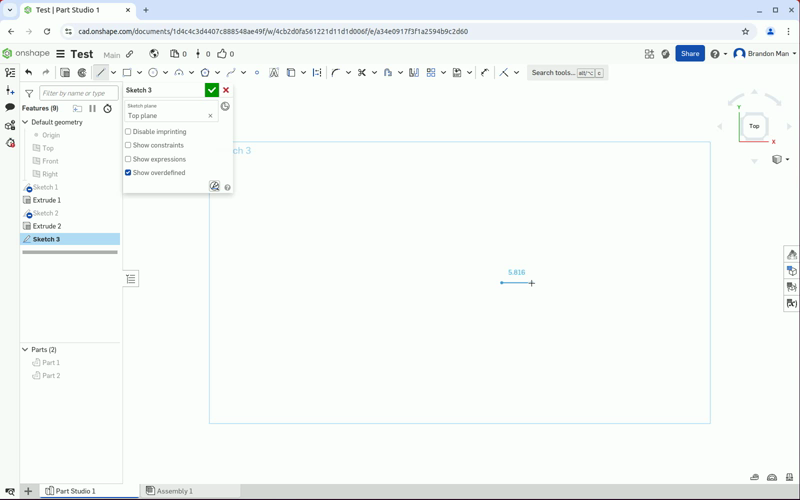
mouse_move(504, 282)
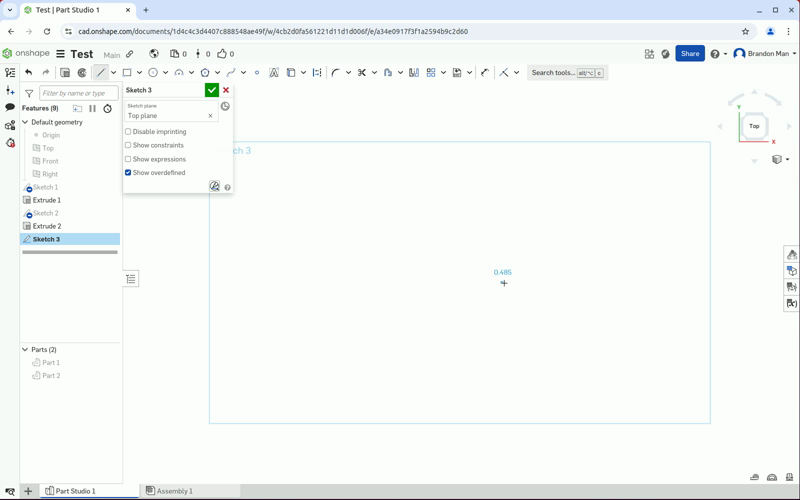
scroll(6)
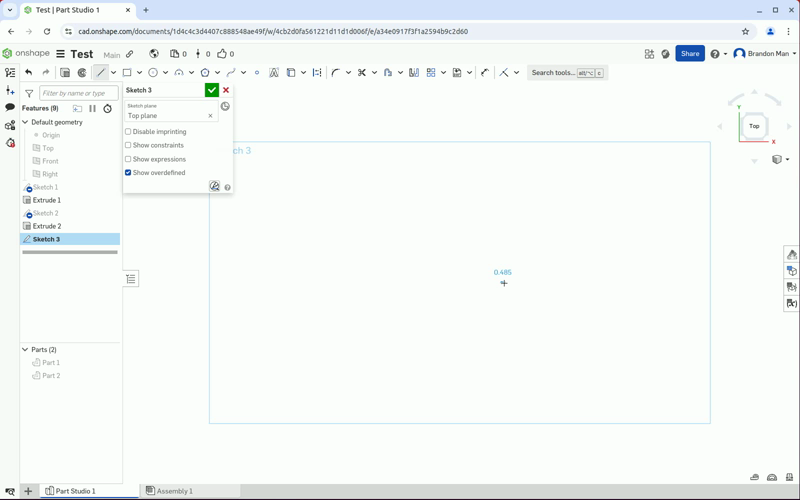
scroll(6)
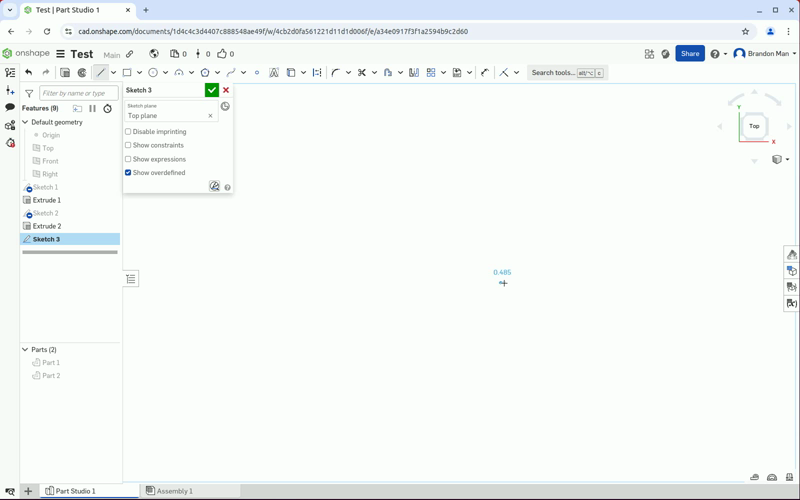
scroll(6)
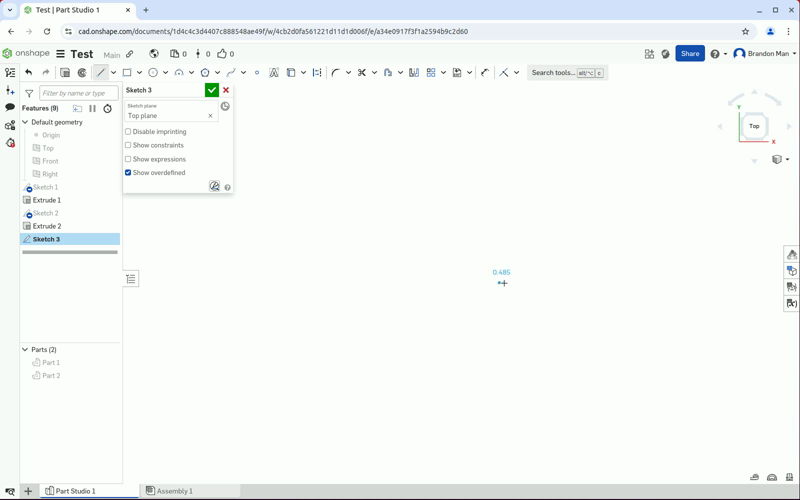
scroll(6)
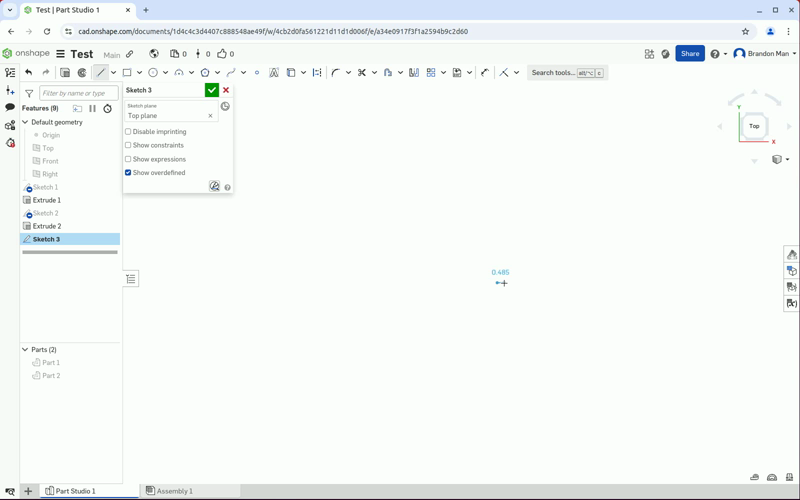
scroll(6)
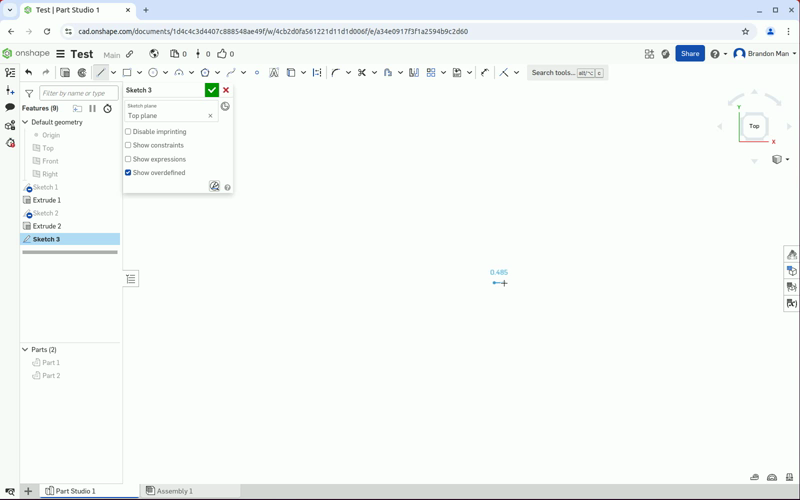
scroll(6)
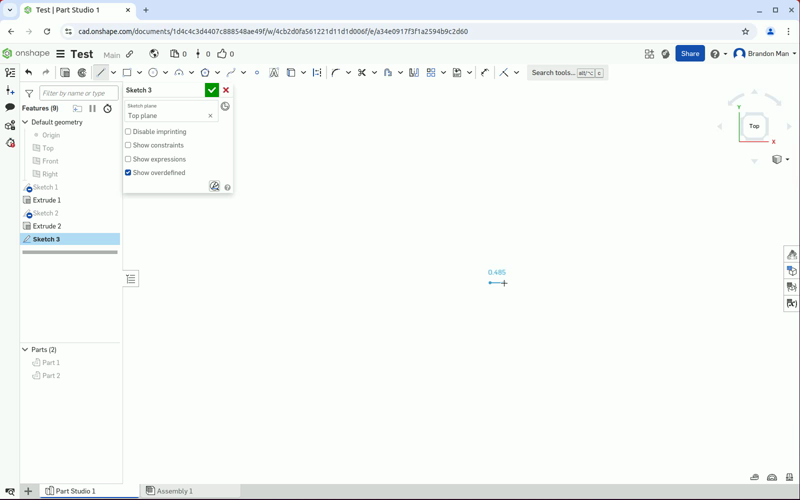
scroll(6)
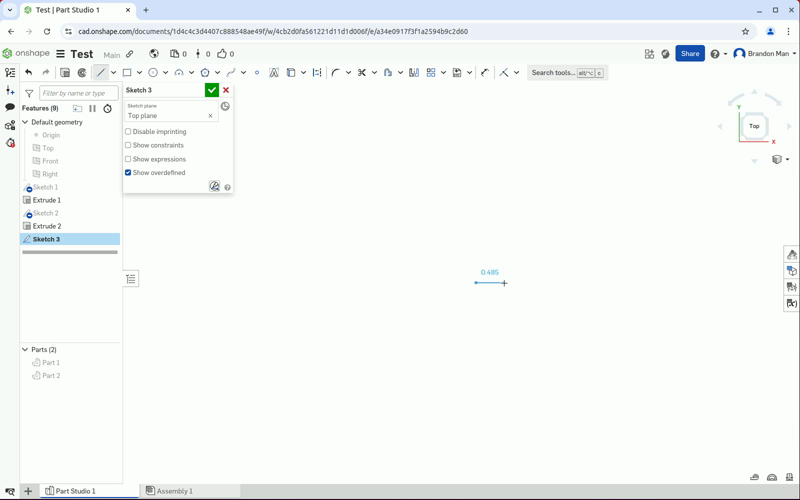
click(504, 282)
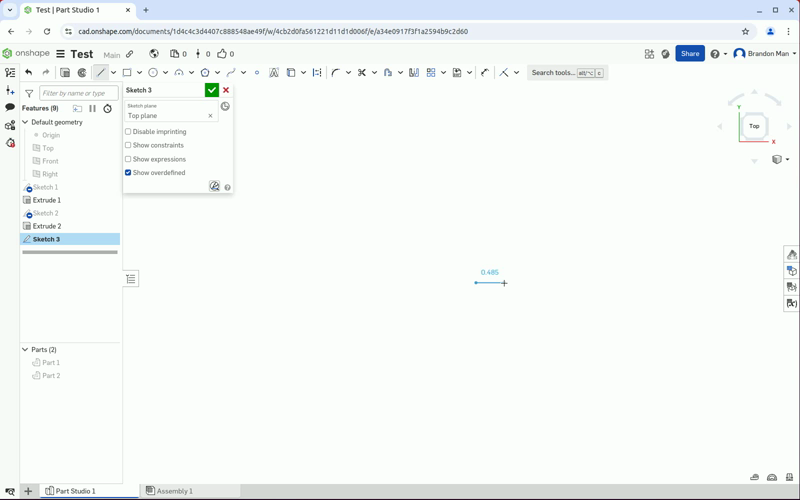
scroll(-6)
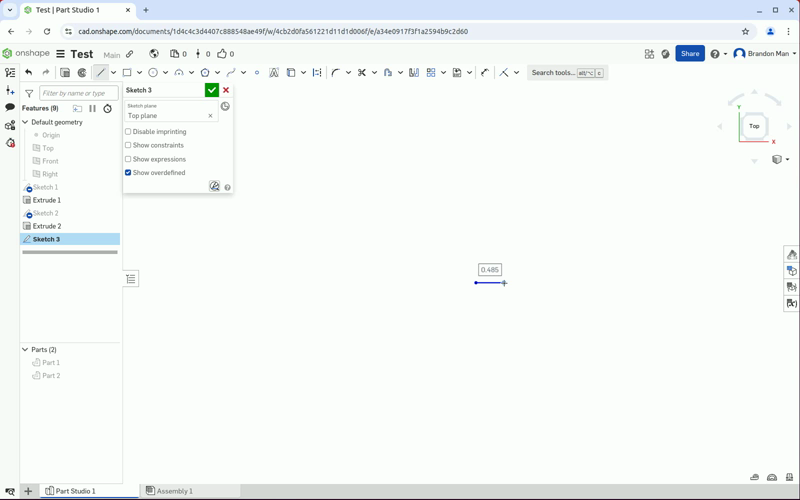
scroll(-6)
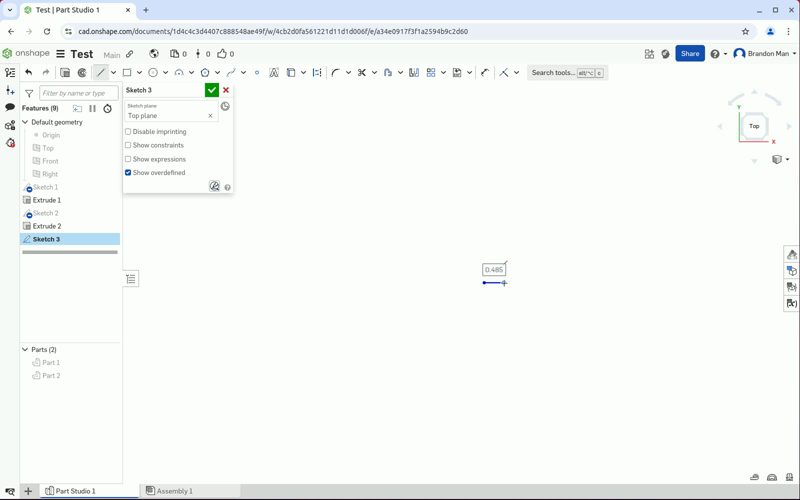
scroll(-6)
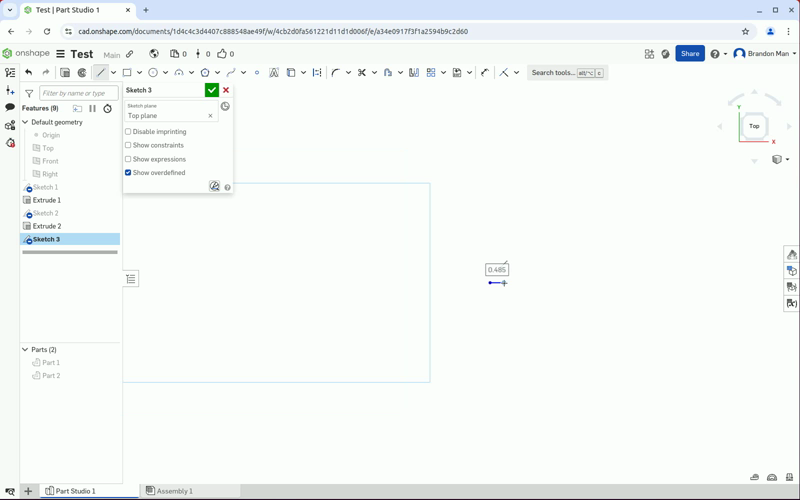
scroll(-6)
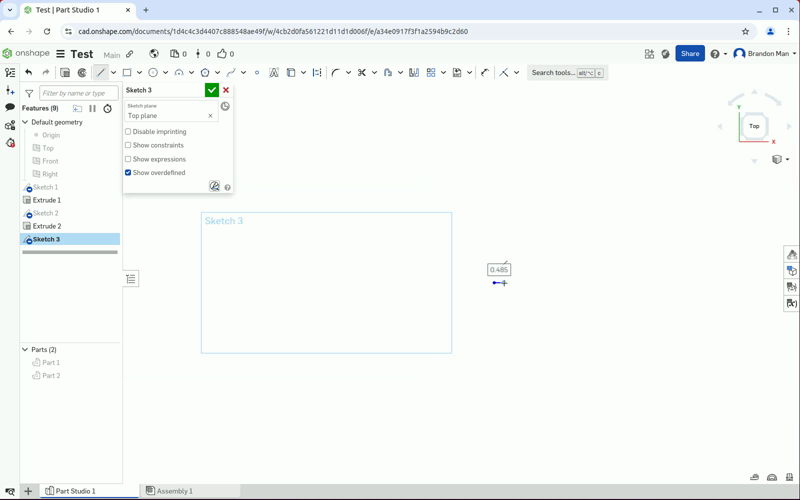
scroll(-6)
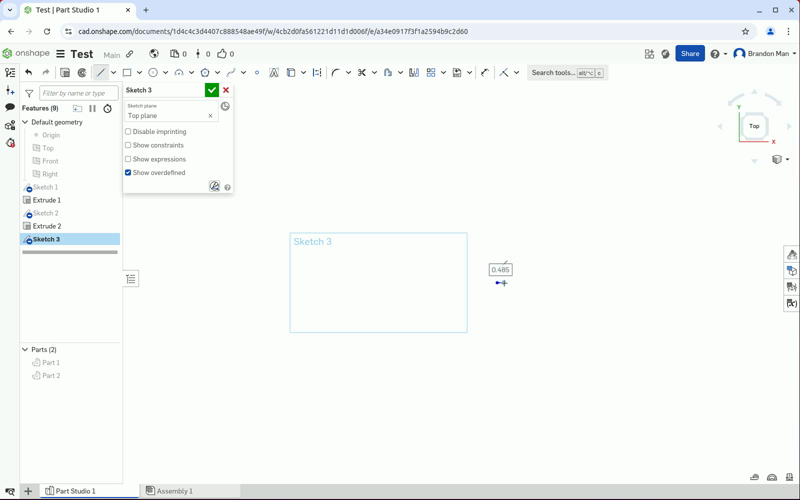
scroll(-6)
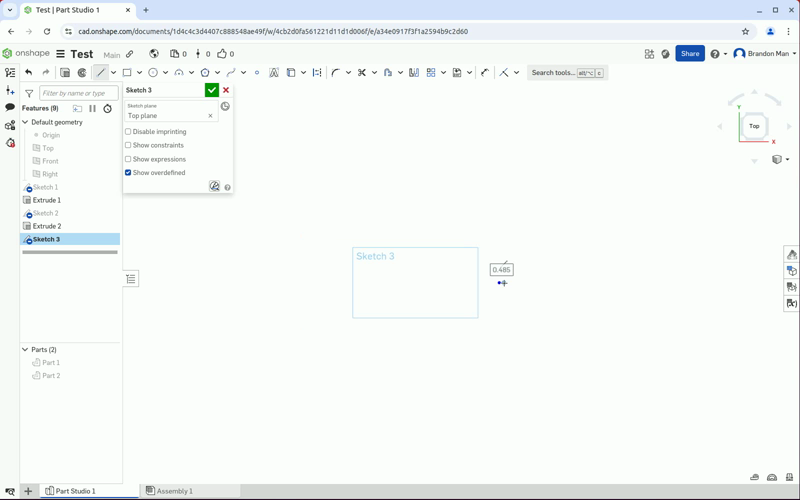
scroll(-6)
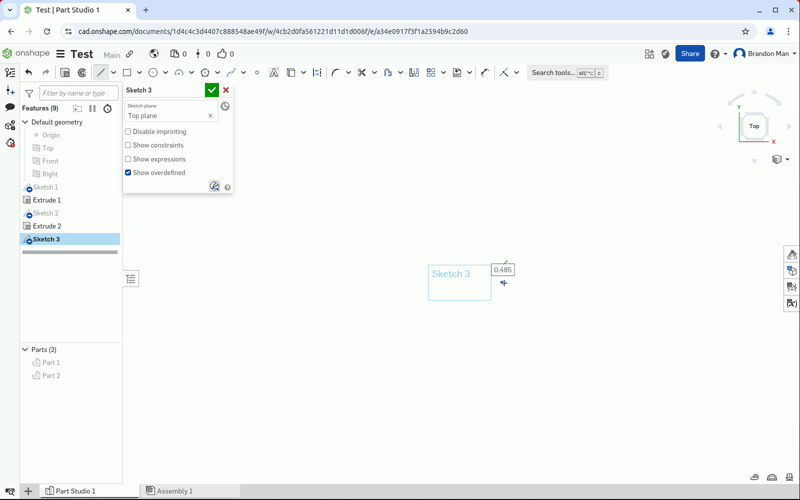
key_up(shift)
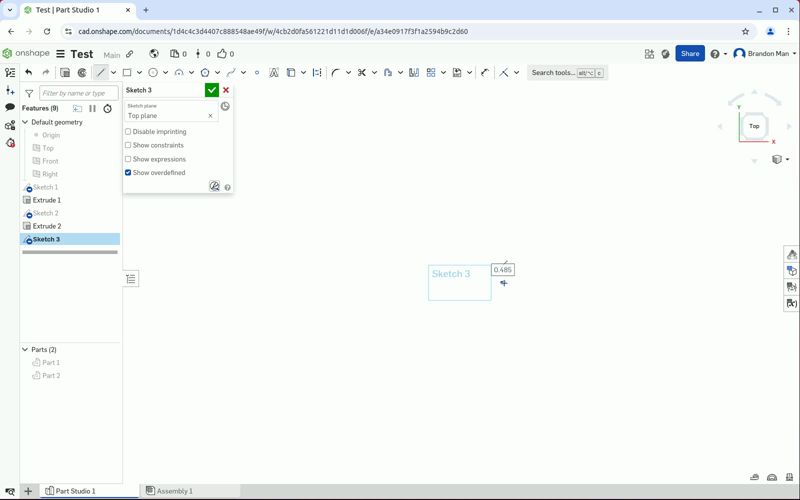
key_down(shift)
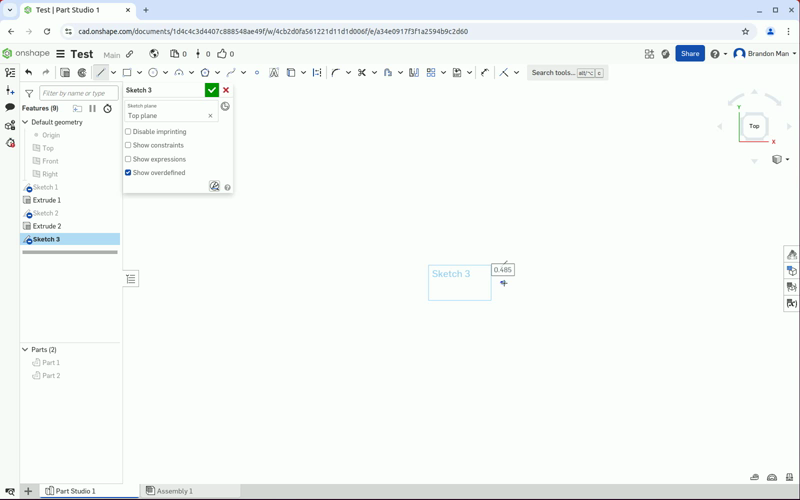
mouse_move(504, 170)
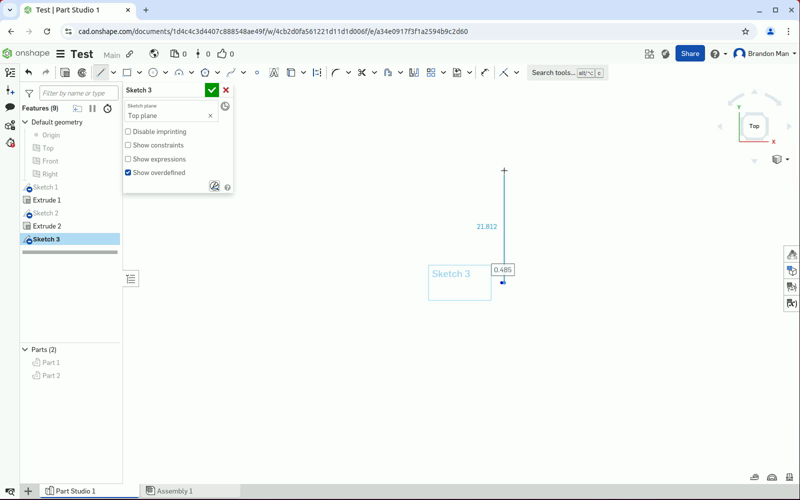
click(504, 170)
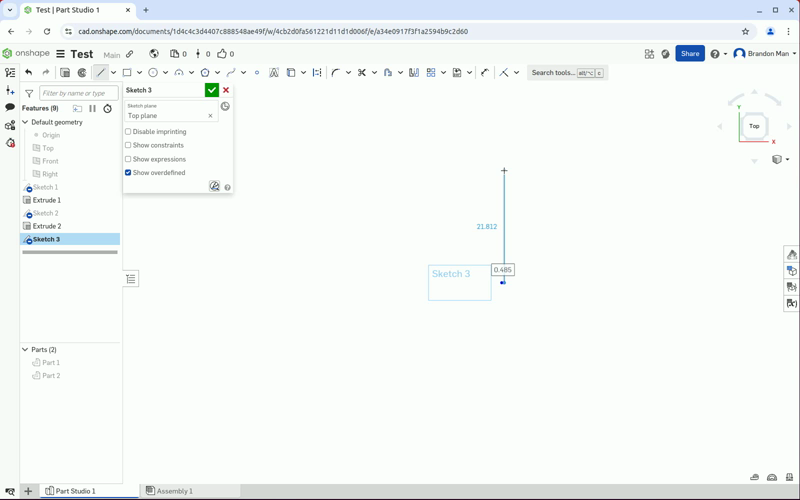
key_up(shift)
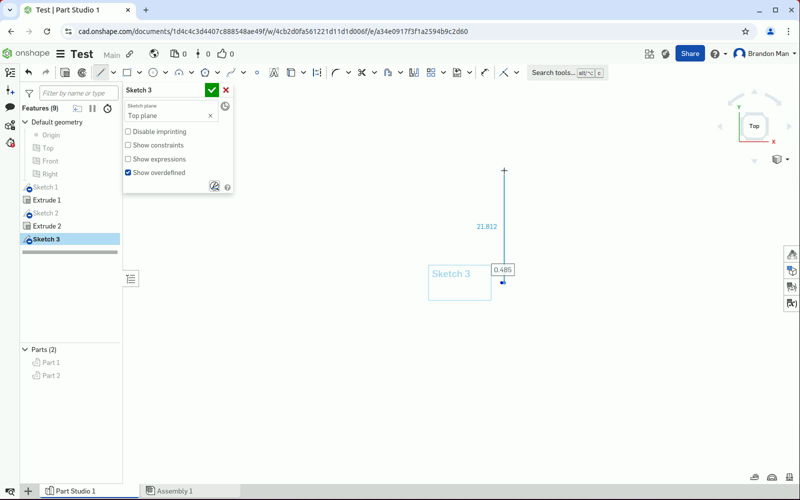
key_down(shift)
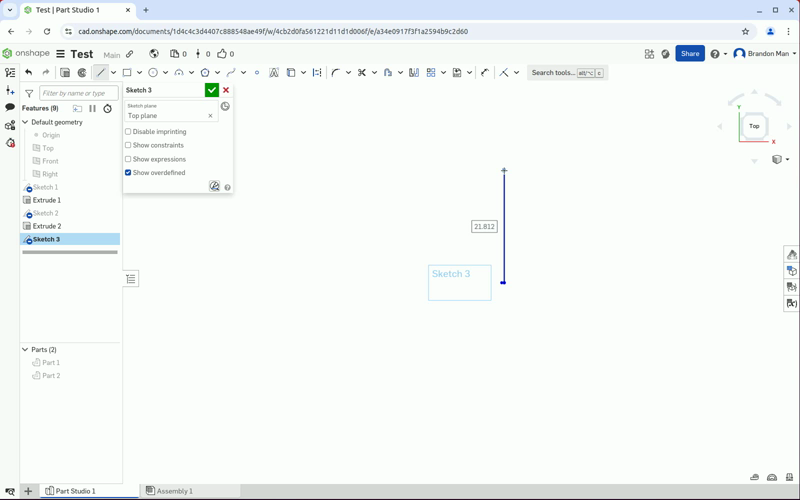
mouse_move(534, 170)
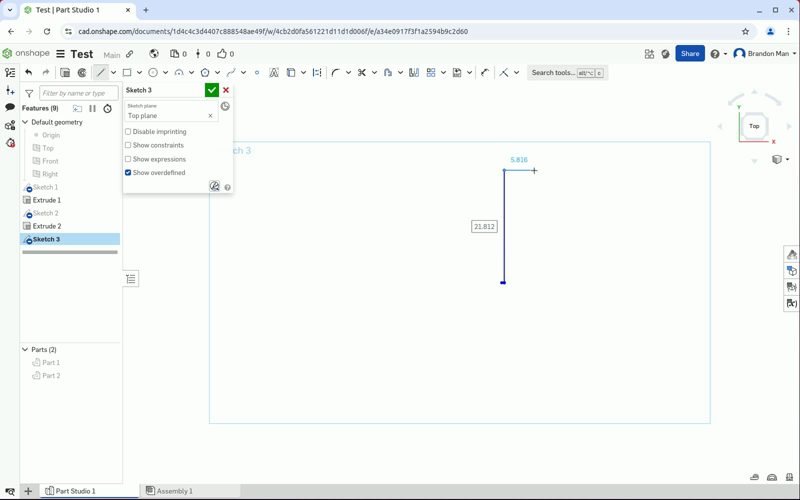
mouse_move(501, 170)
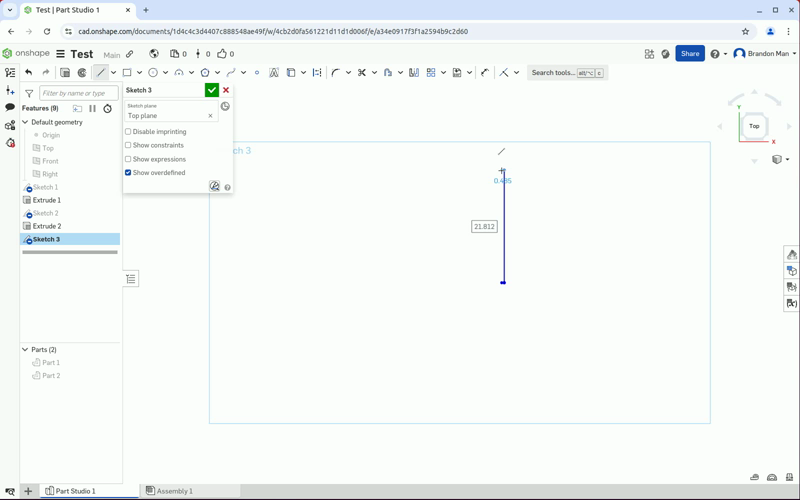
scroll(6)
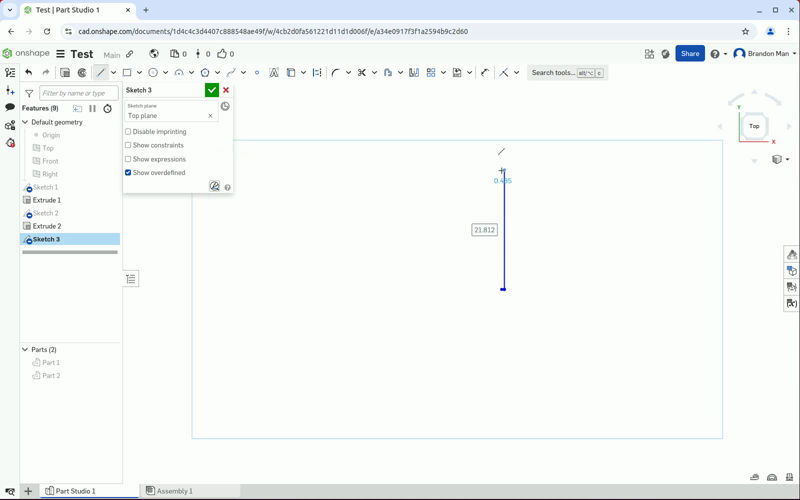
scroll(6)
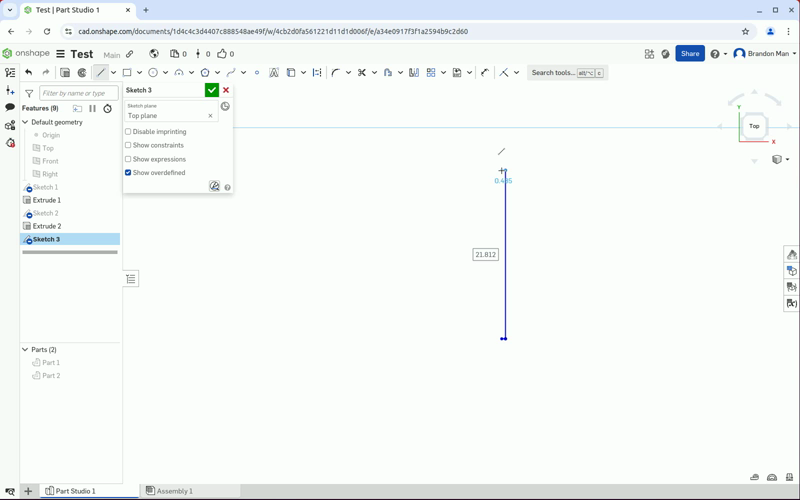
scroll(6)
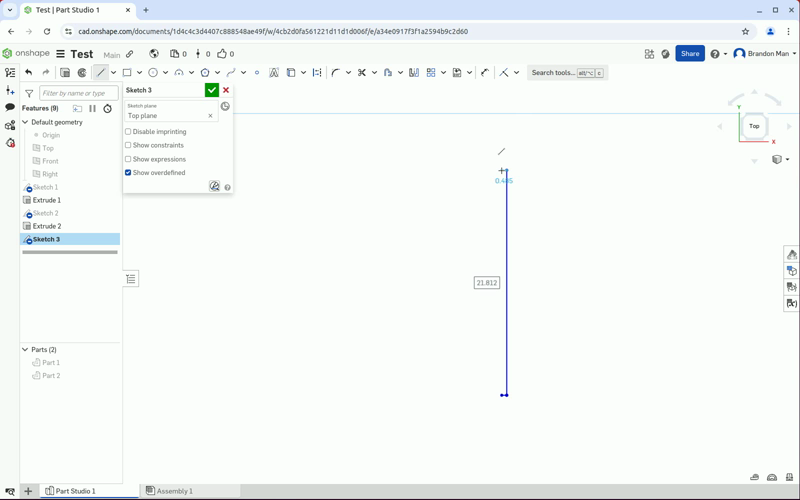
scroll(6)
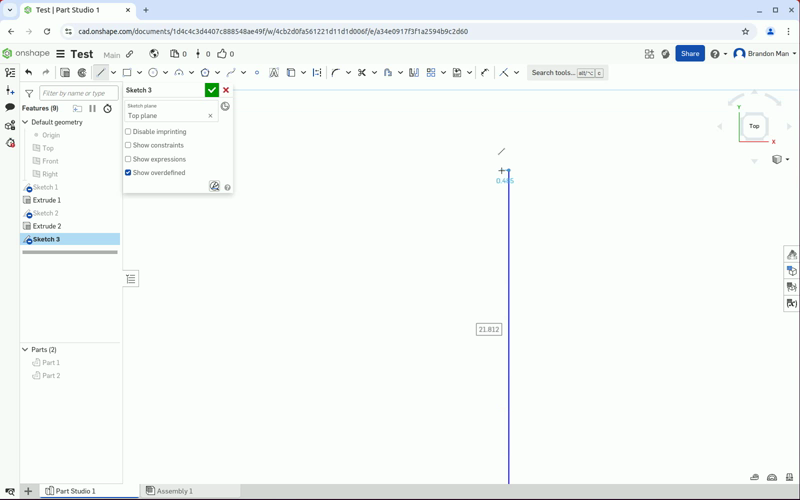
scroll(6)
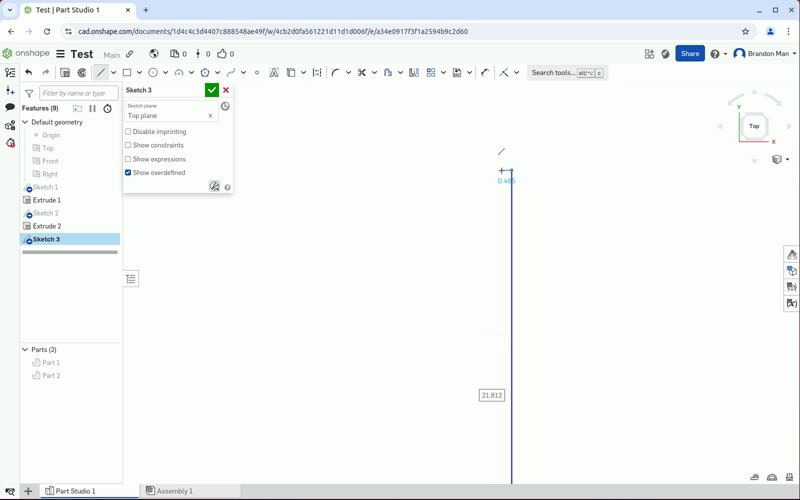
scroll(6)
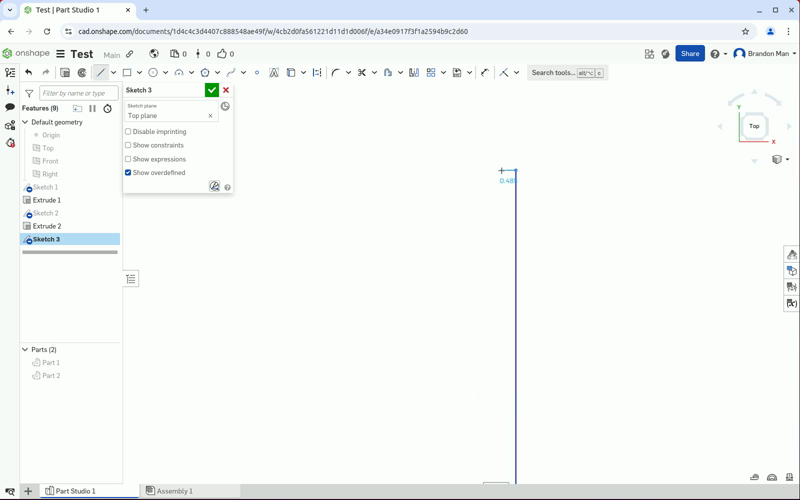
scroll(6)
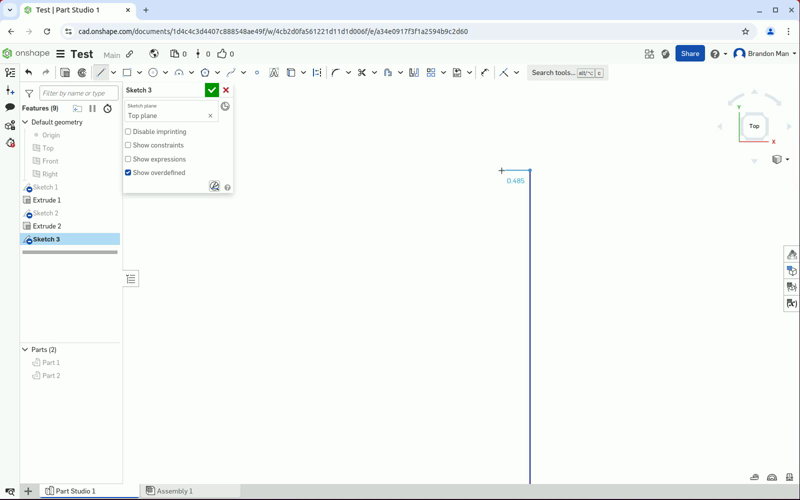
click(501, 170)
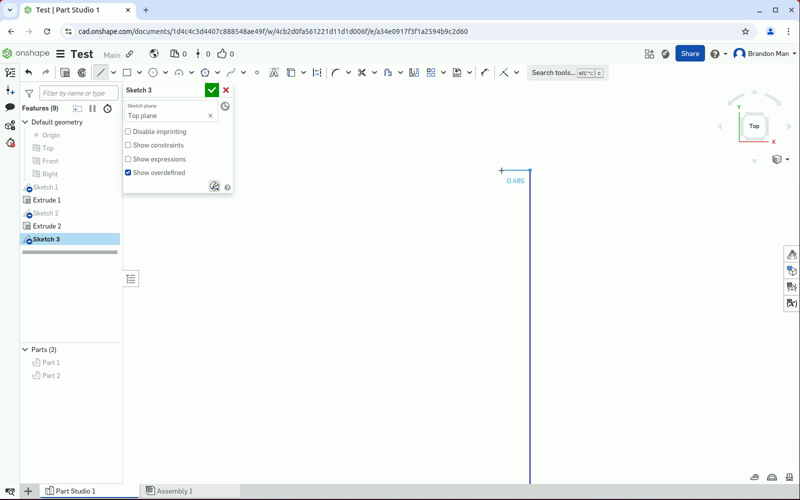
scroll(-6)
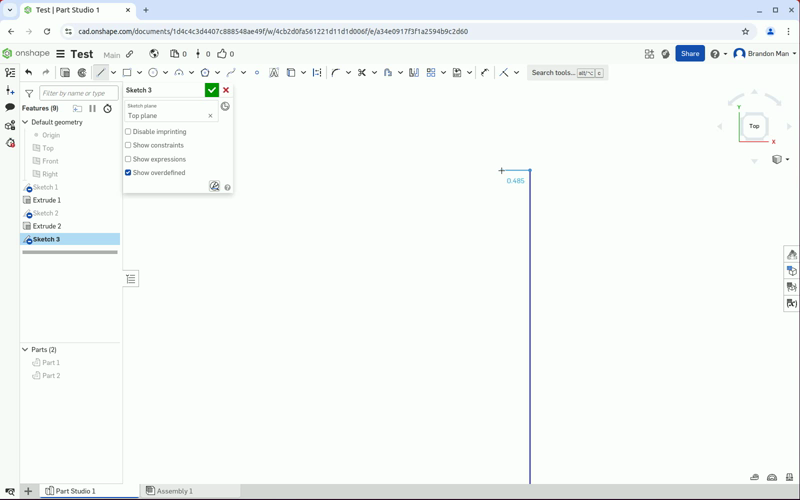
scroll(-6)
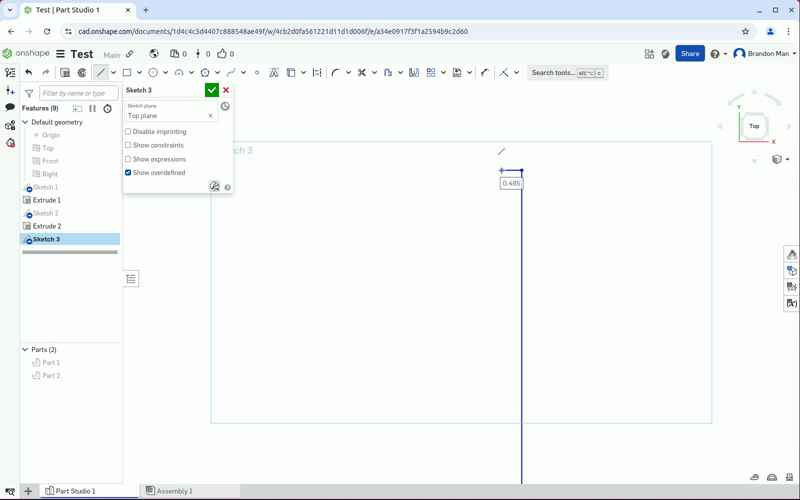
scroll(-6)
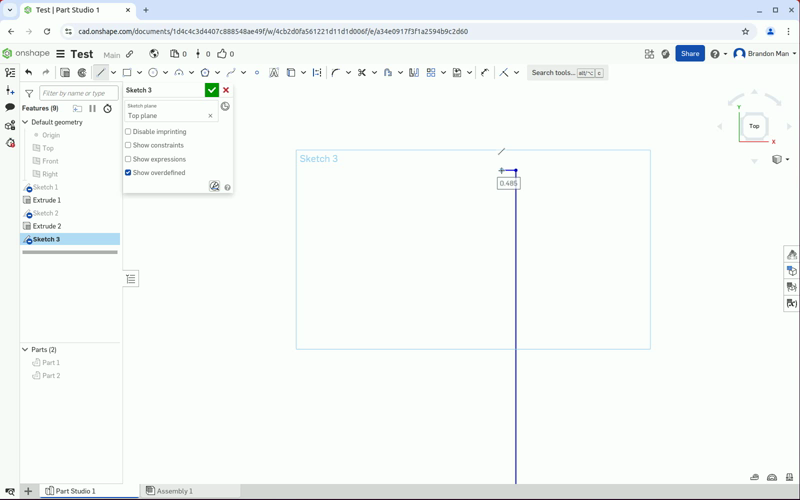
scroll(-6)
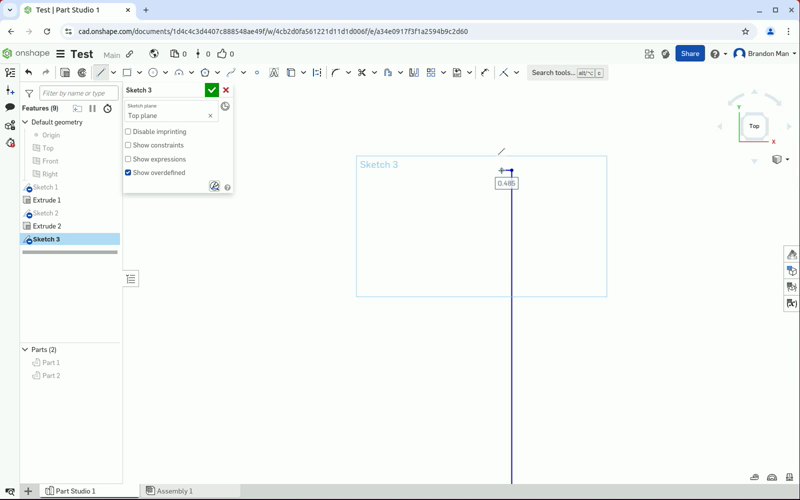
scroll(-6)
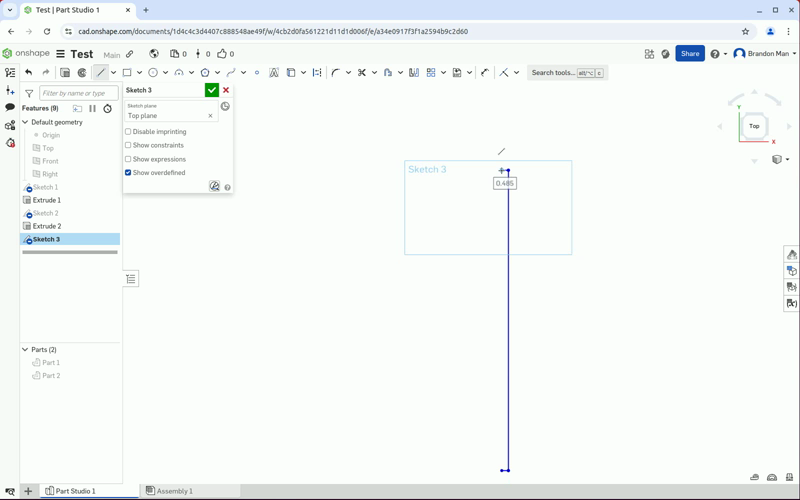
scroll(-6)
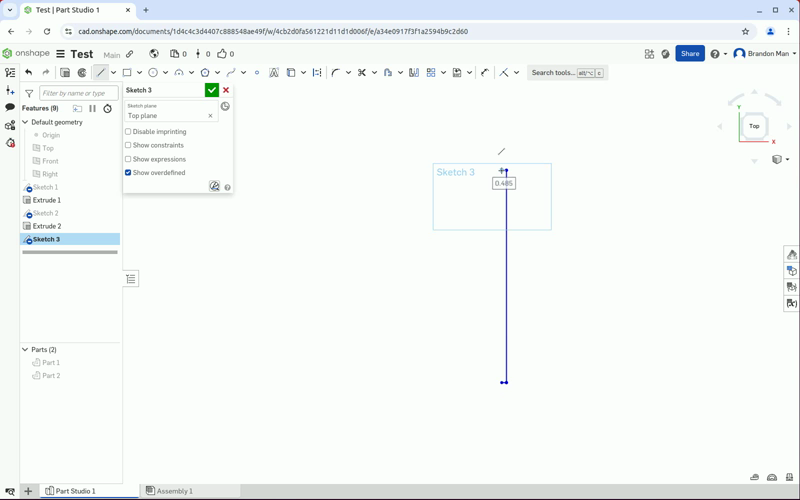
scroll(-6)
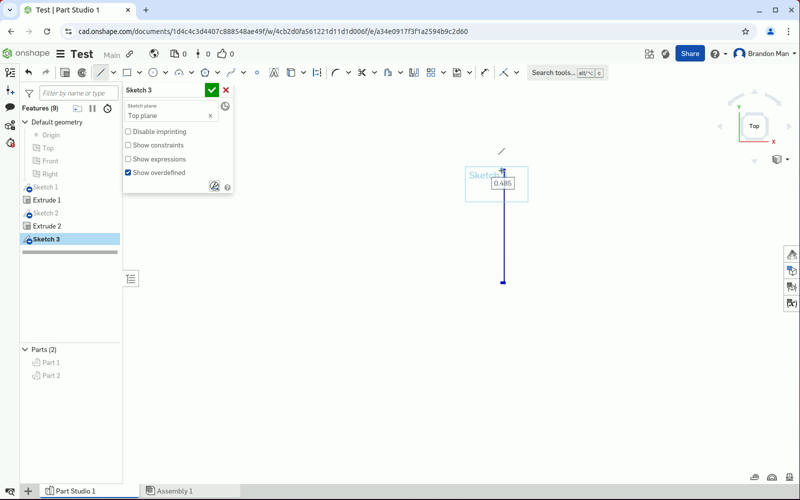
key_up(shift)
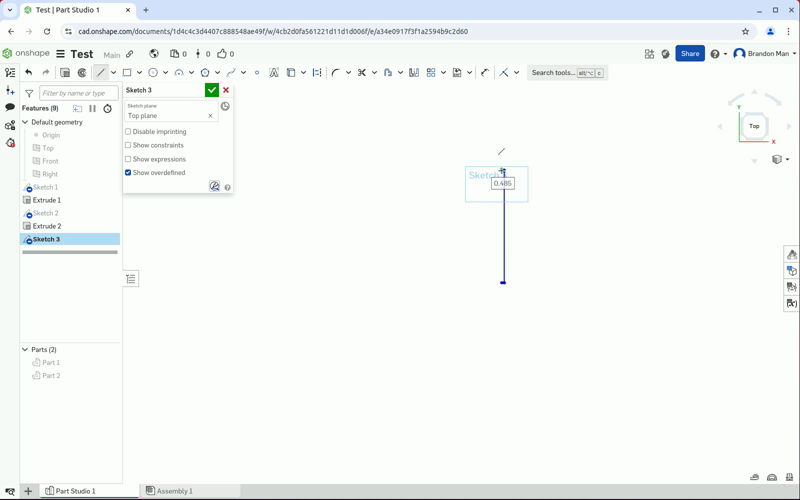
key_down(shift)
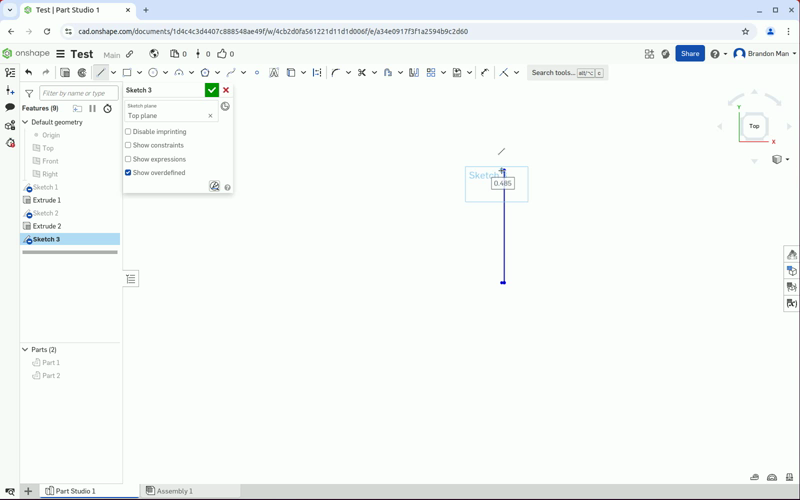
mouse_move(501, 282)
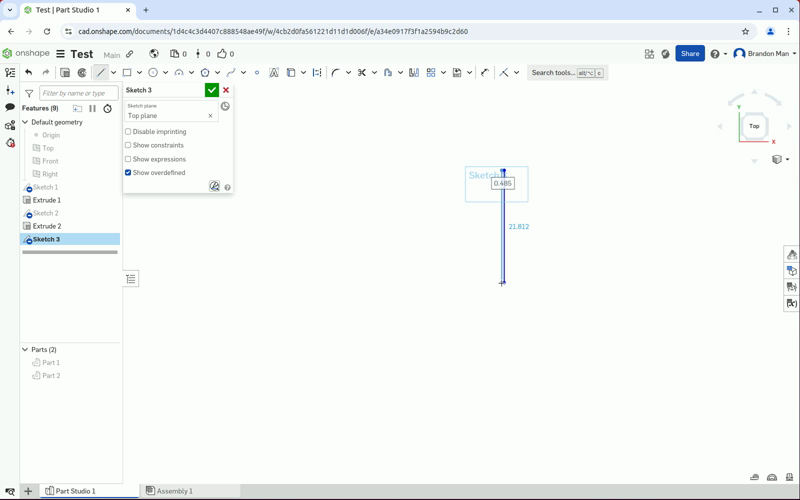
scroll(6)
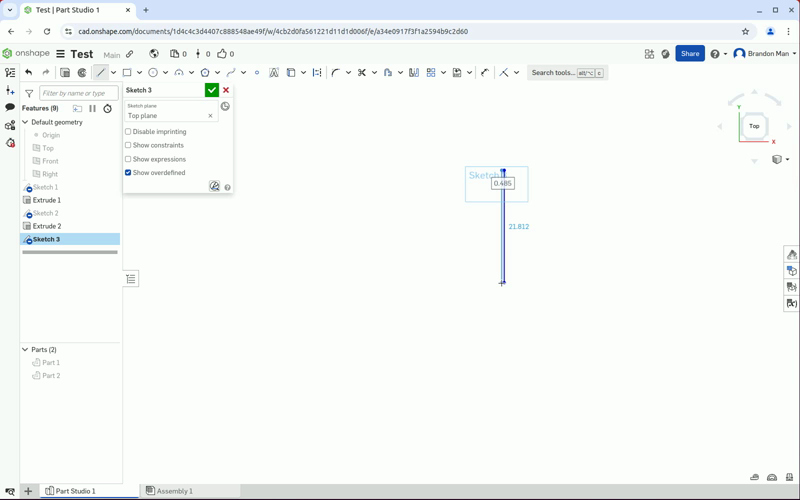
scroll(6)
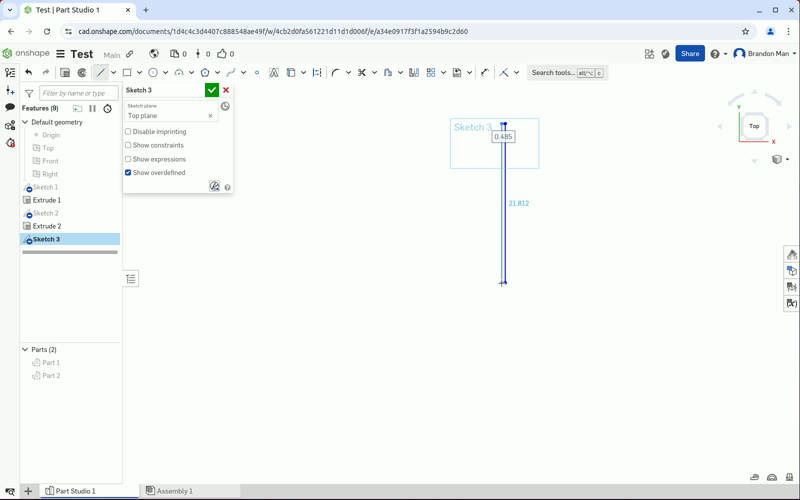
scroll(6)
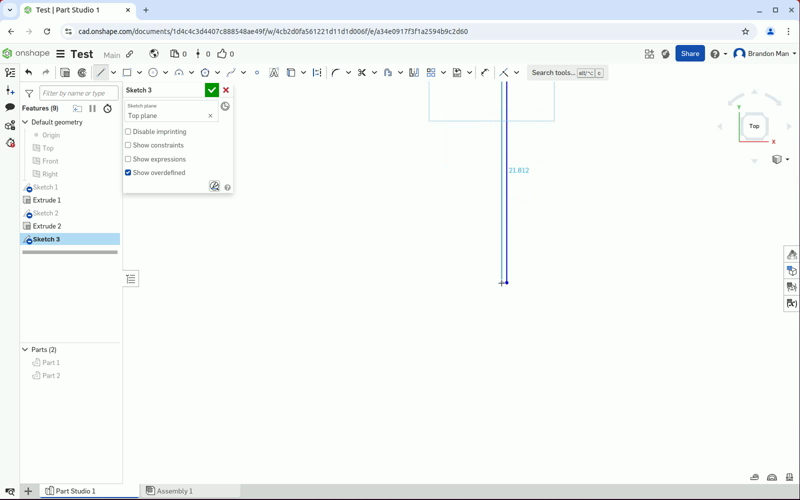
scroll(6)
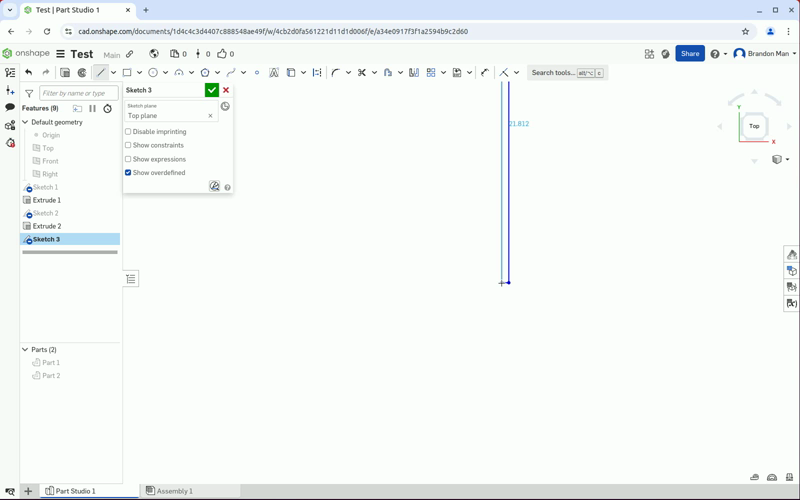
scroll(6)
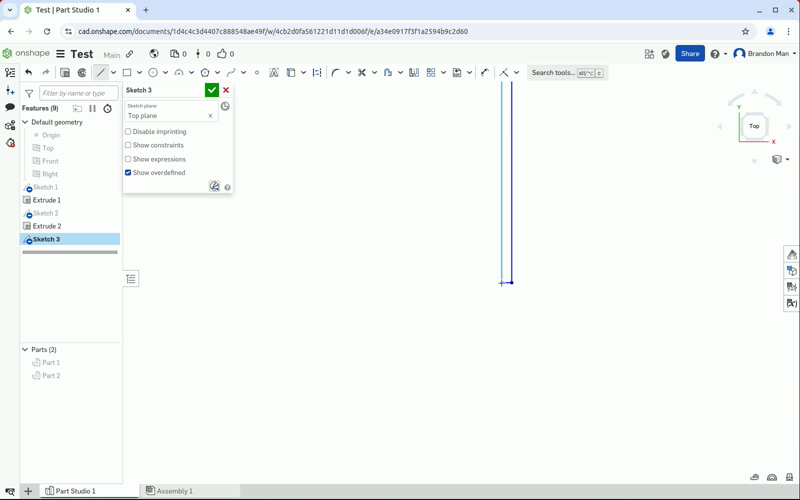
scroll(6)
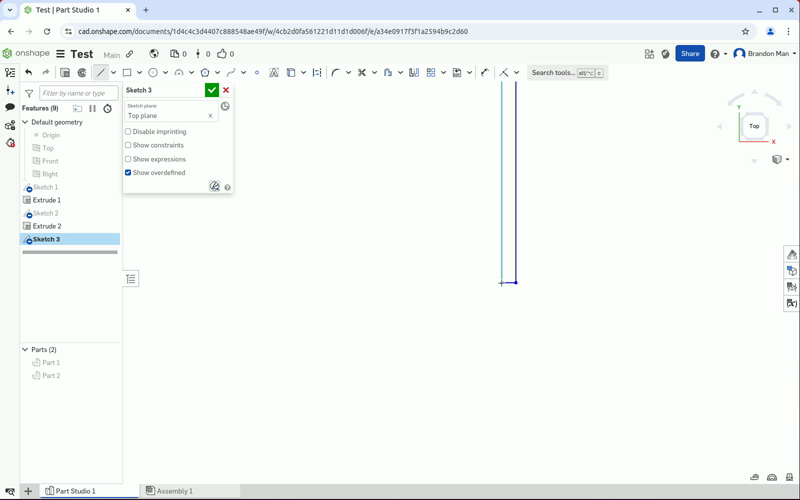
scroll(6)
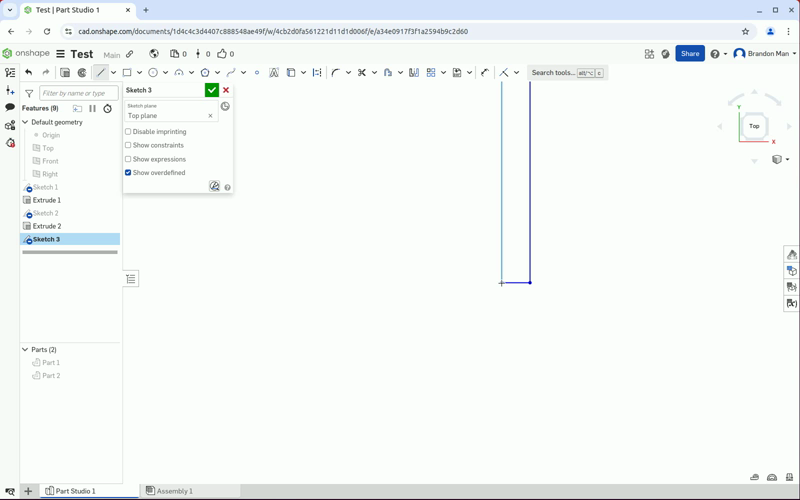
key_up(shift)
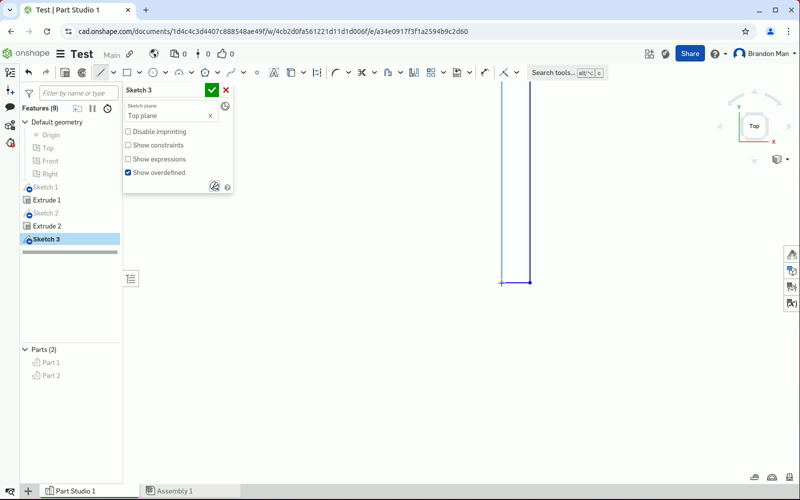
click(501, 282)
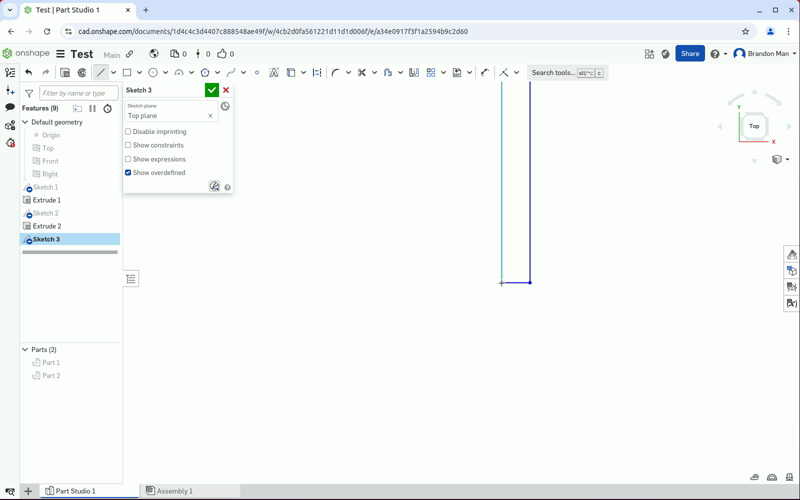
scroll(-6)
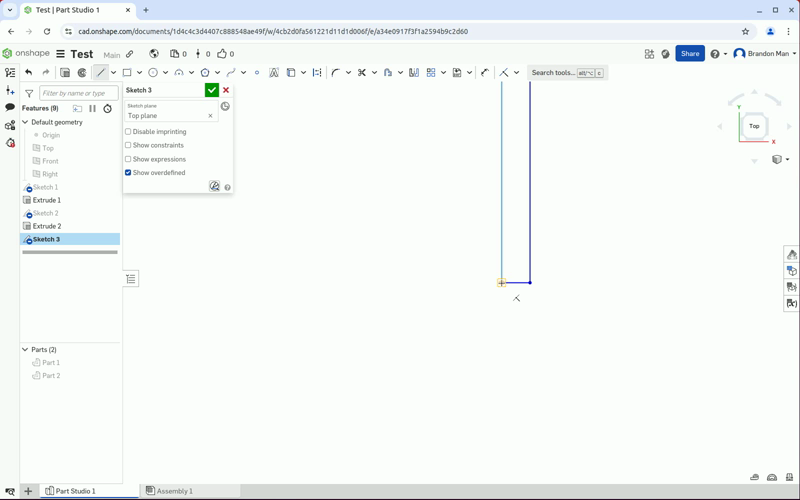
scroll(-6)
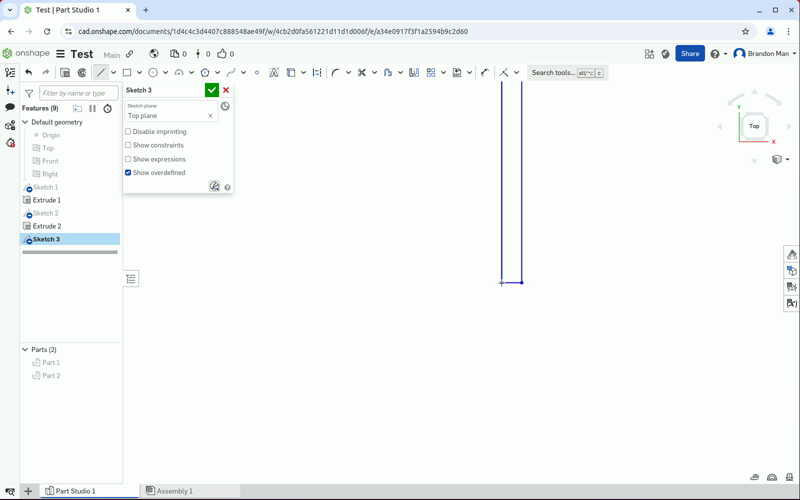
scroll(-6)
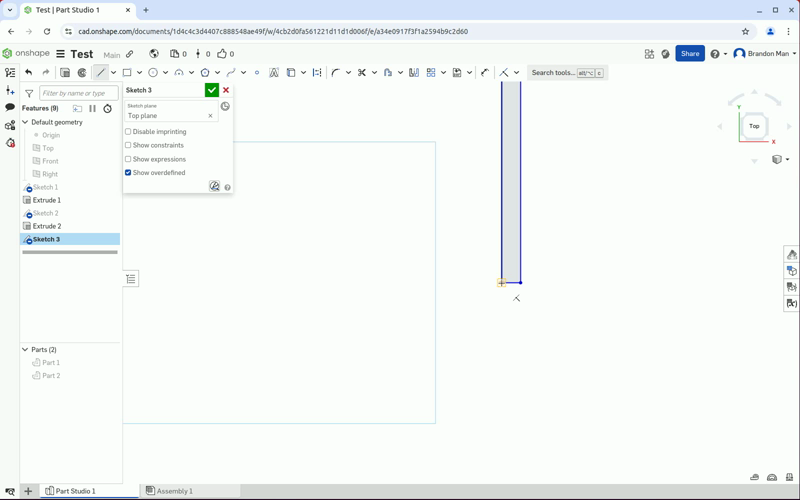
scroll(-6)
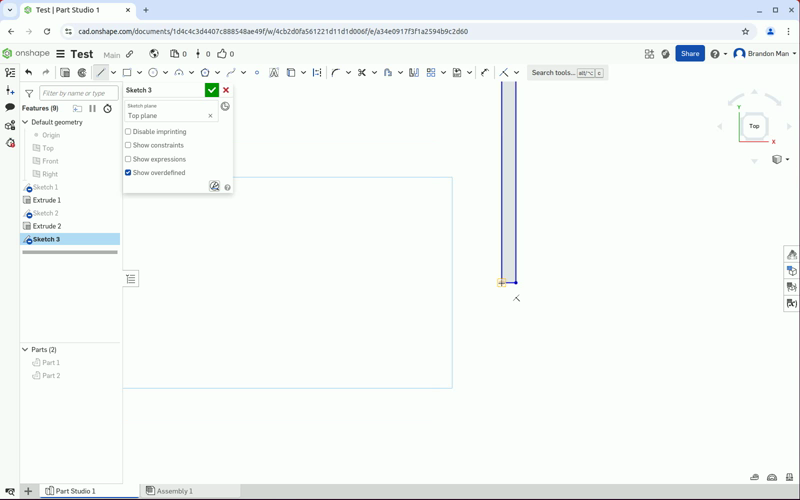
scroll(-6)
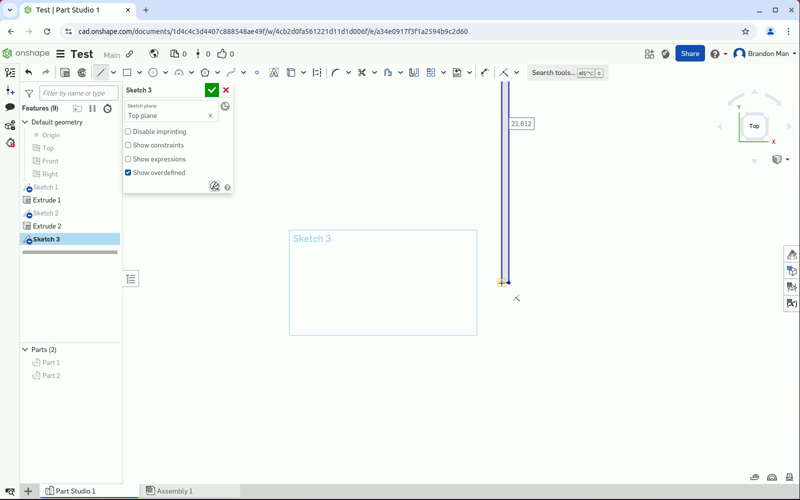
scroll(-6)
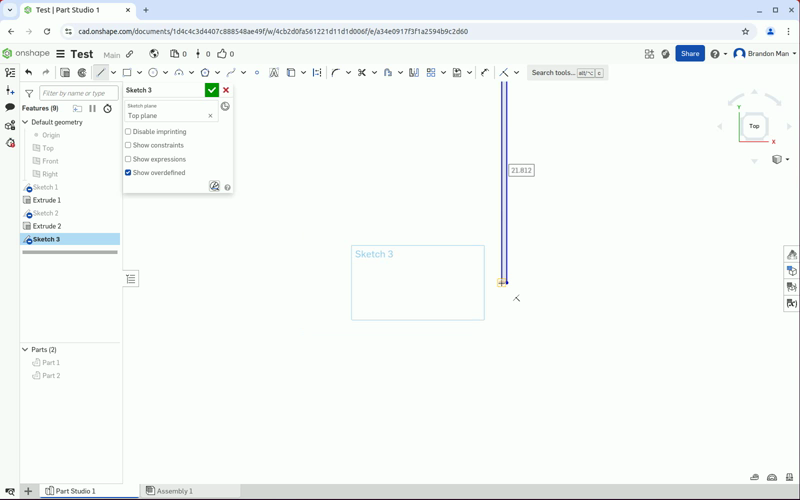
scroll(-6)
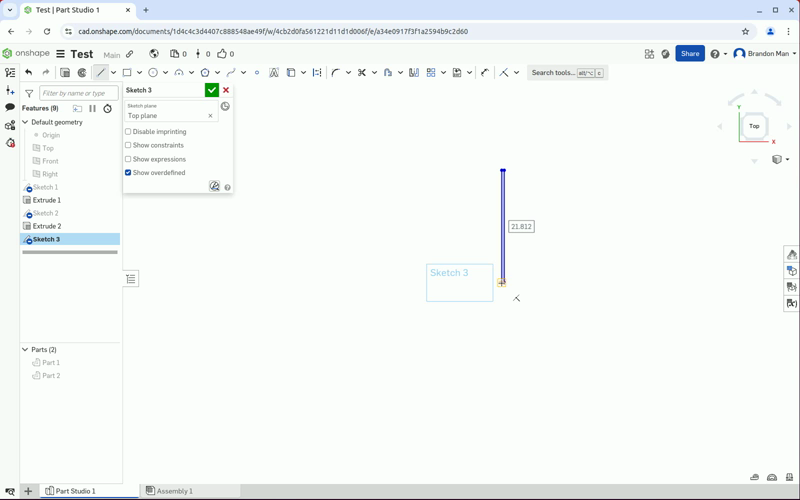
key(esc)
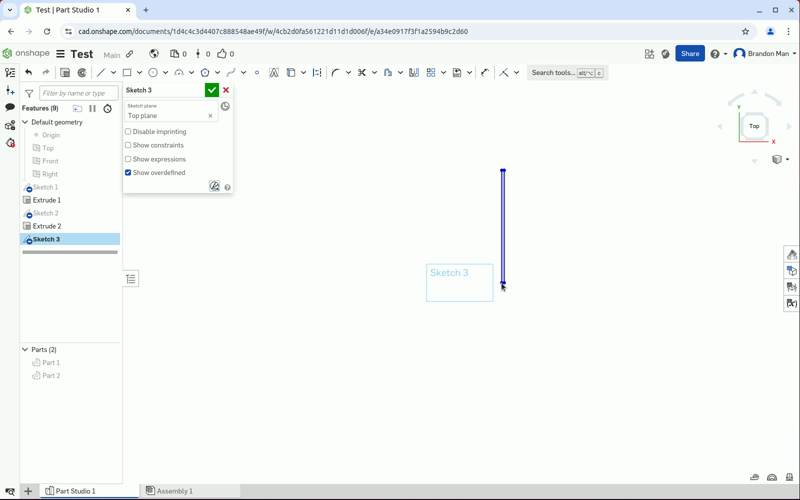
mouse_move(502, 253)
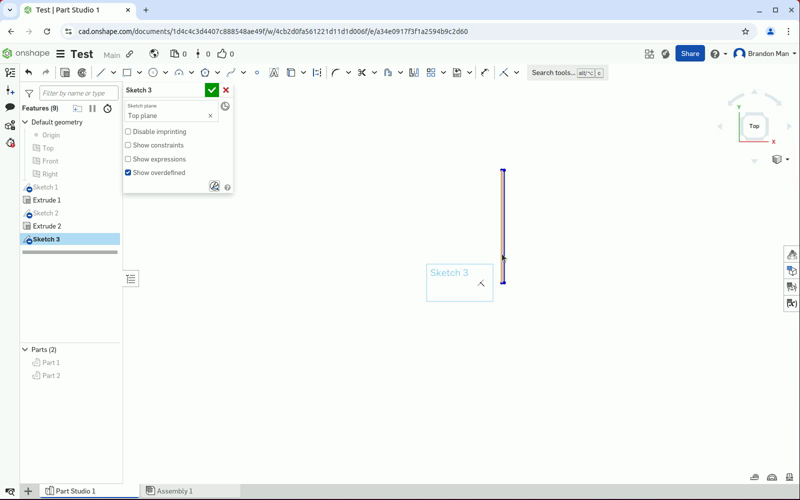
scroll(6)
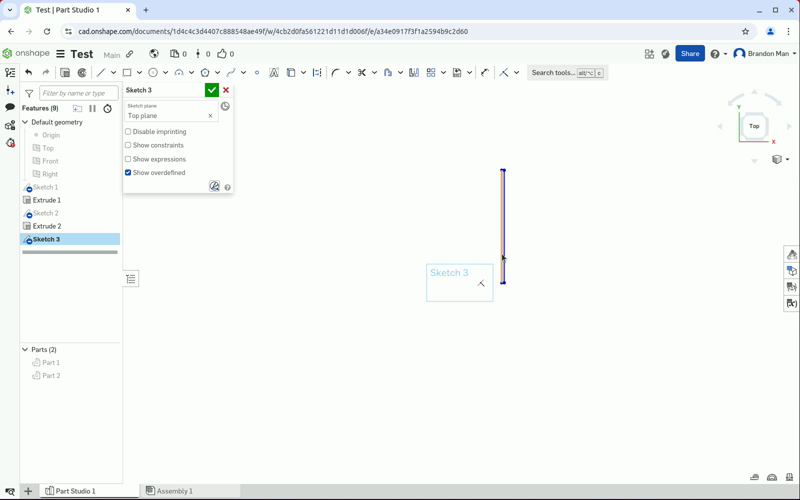
scroll(6)
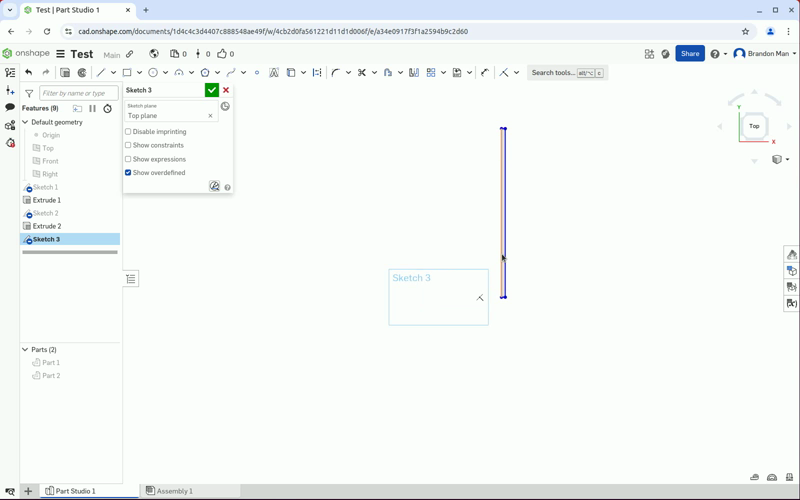
scroll(6)
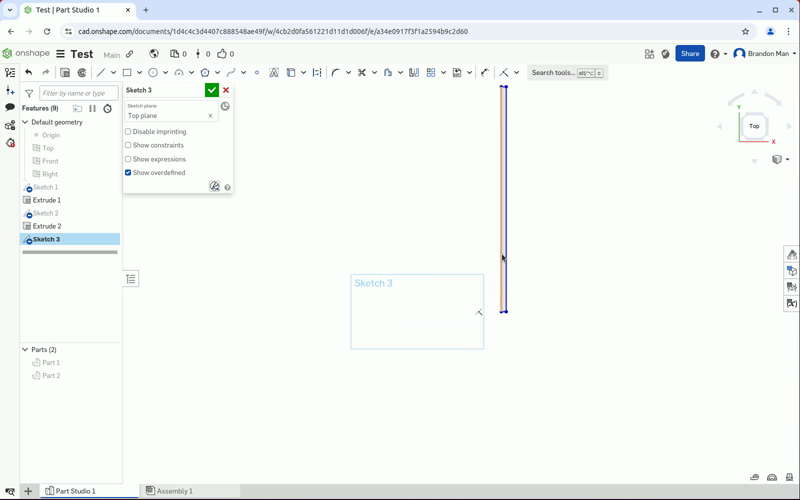
scroll(6)
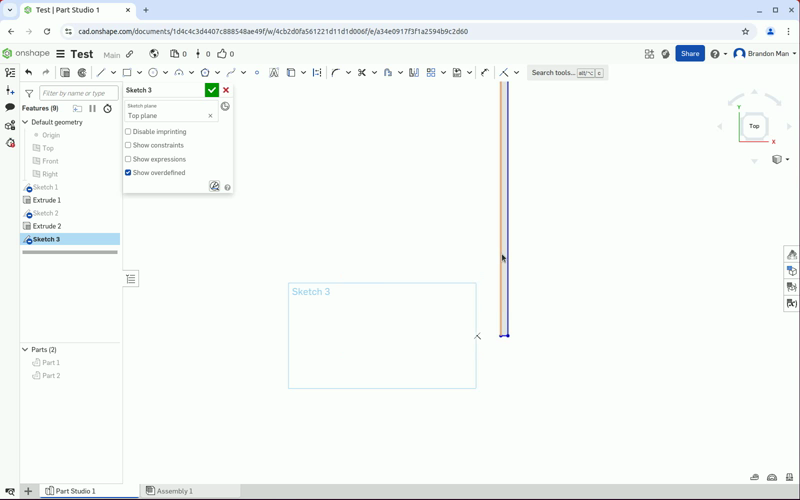
scroll(6)
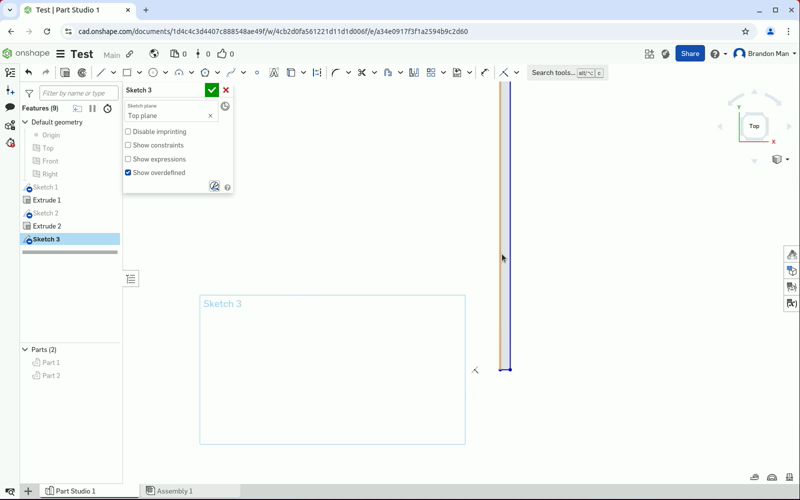
scroll(6)
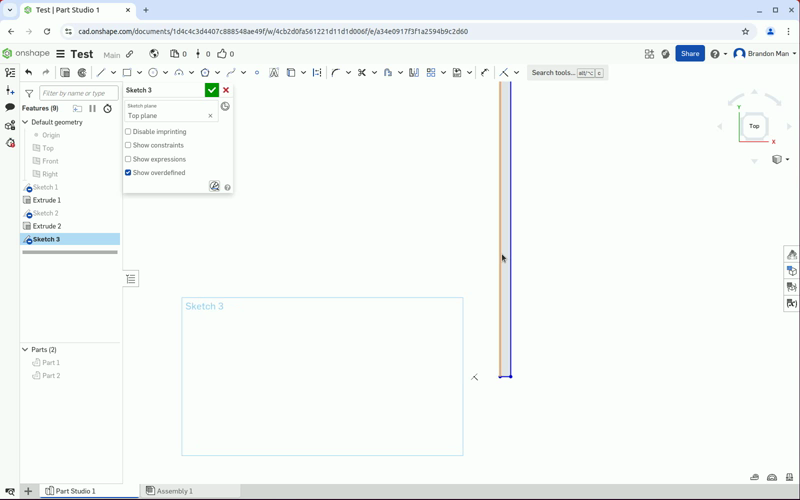
scroll(6)
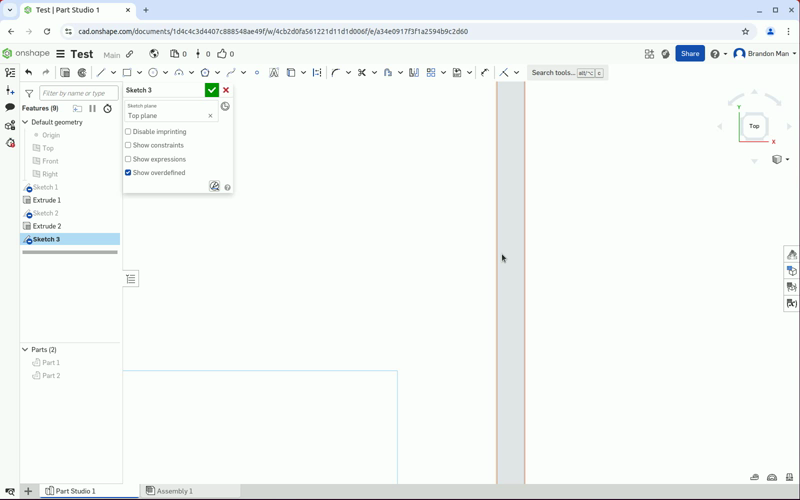
click(502, 253)
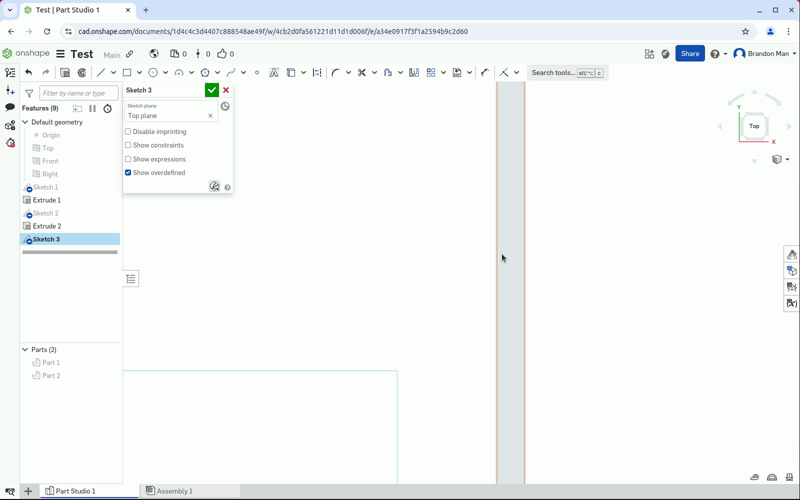
scroll(-6)
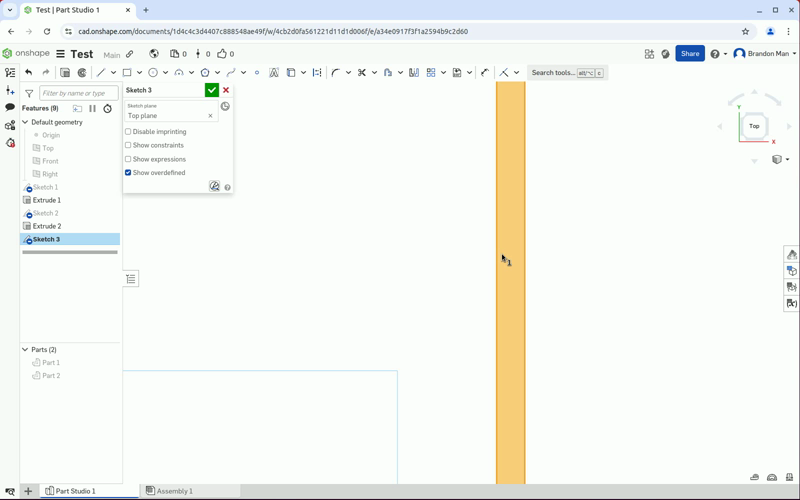
scroll(-6)
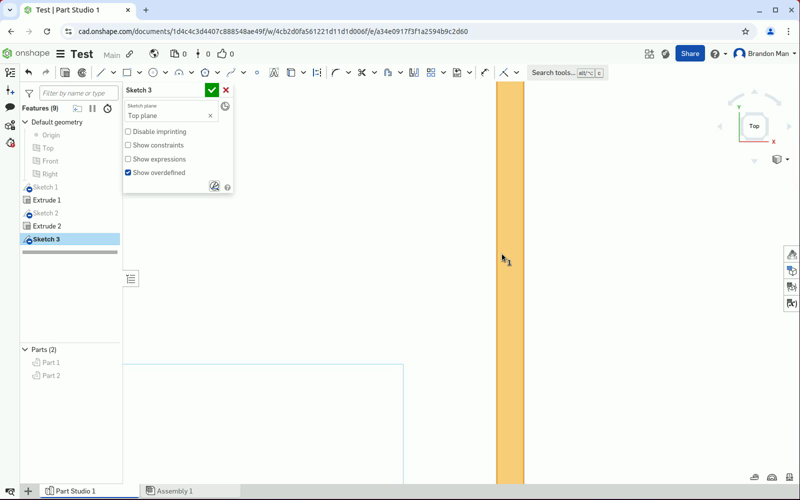
scroll(-6)
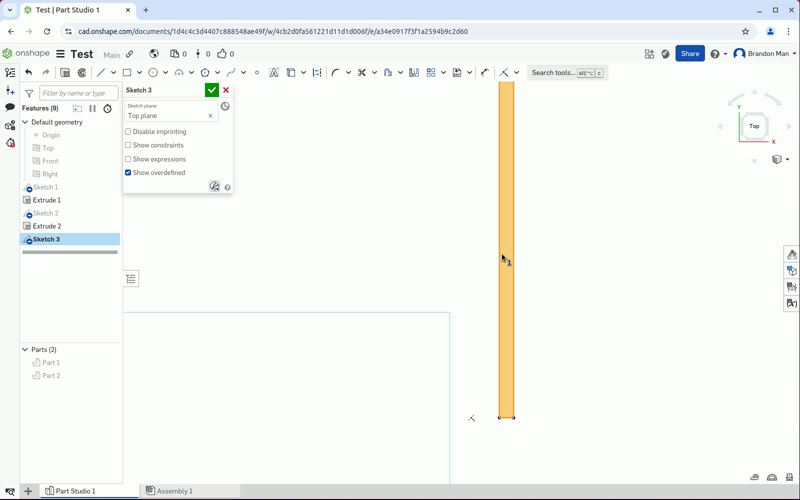
scroll(-6)
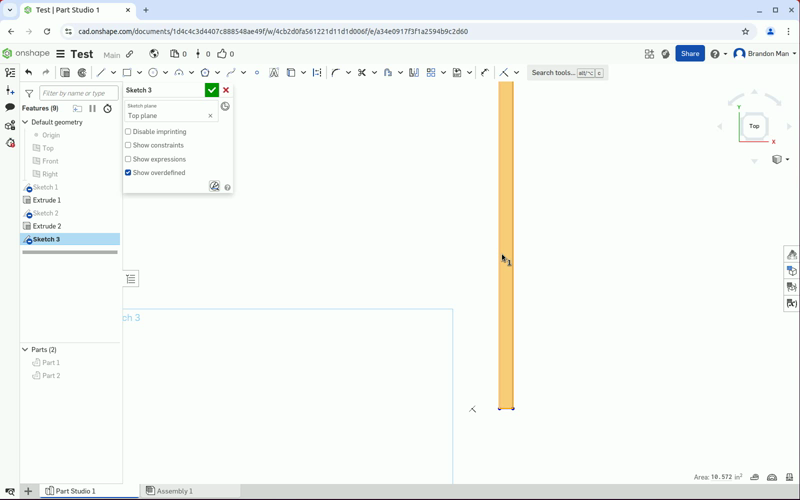
scroll(-6)
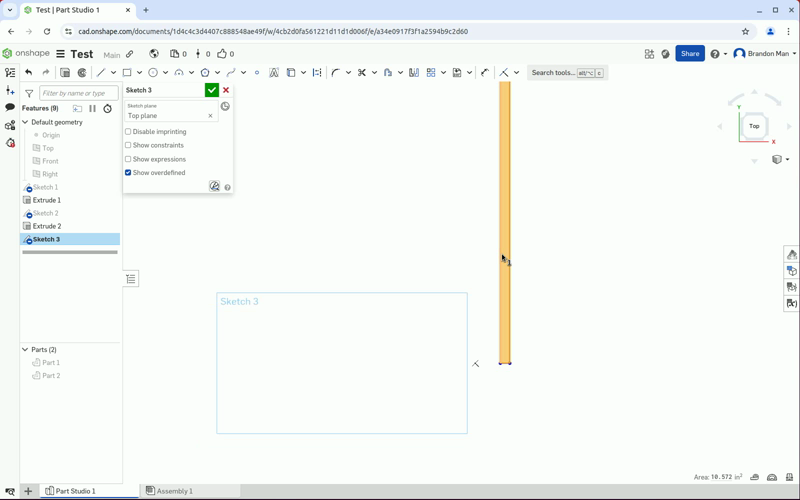
scroll(-6)
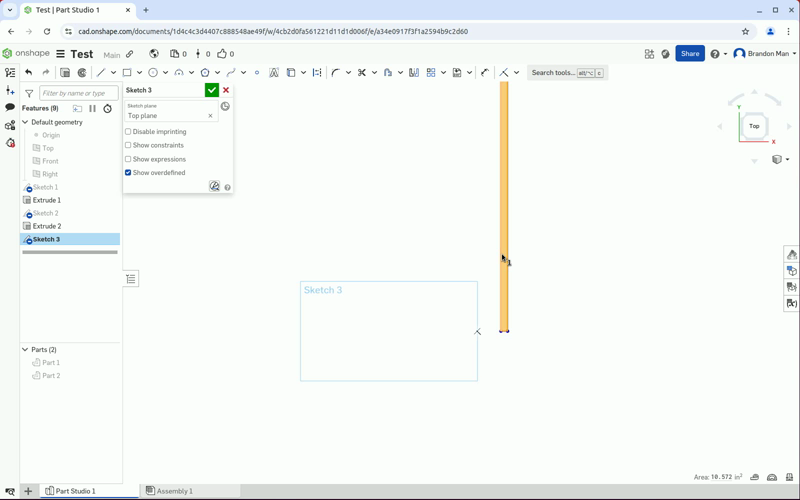
scroll(-6)
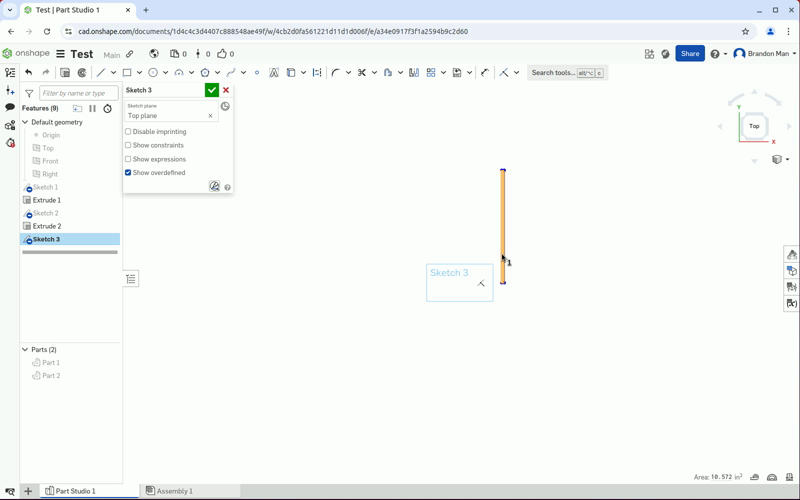
mouse_move(73, 352)
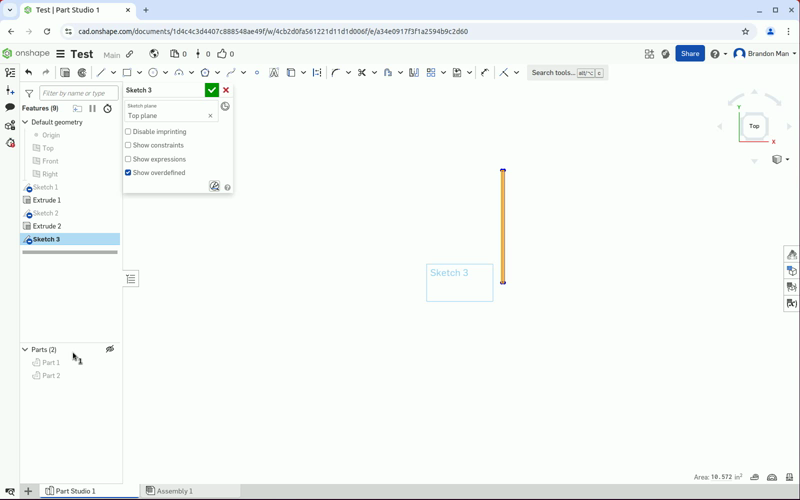
key(shift+y)
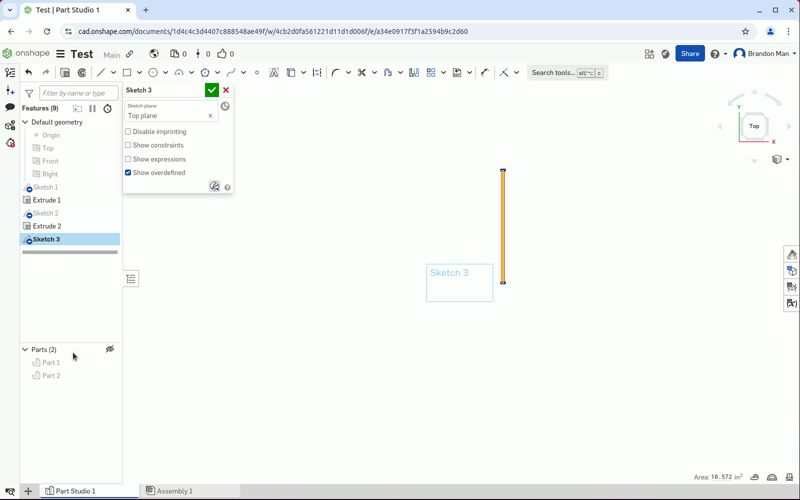
key(shift+e)
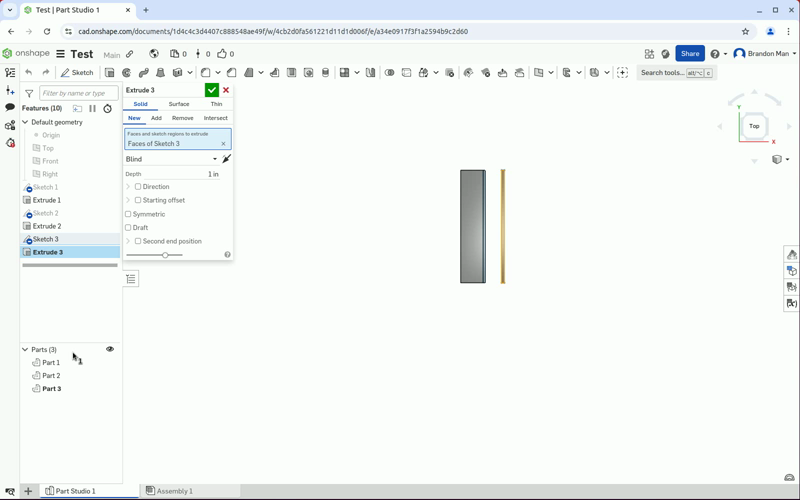
mouse_move(143, 106)
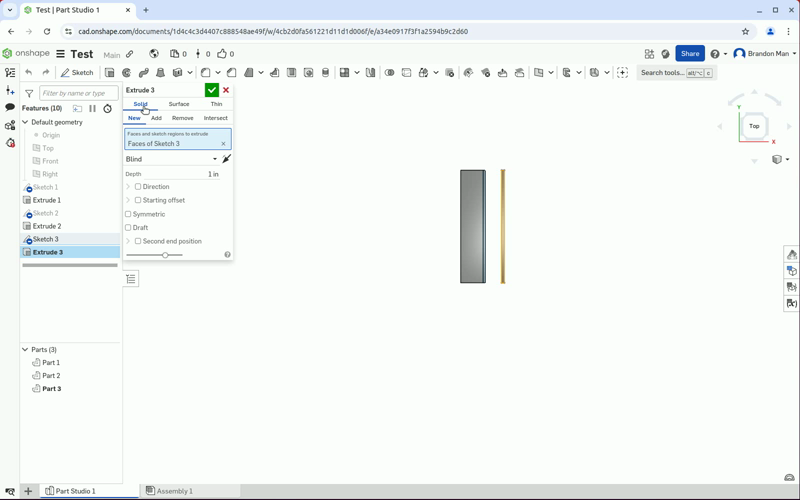
click(143, 106)
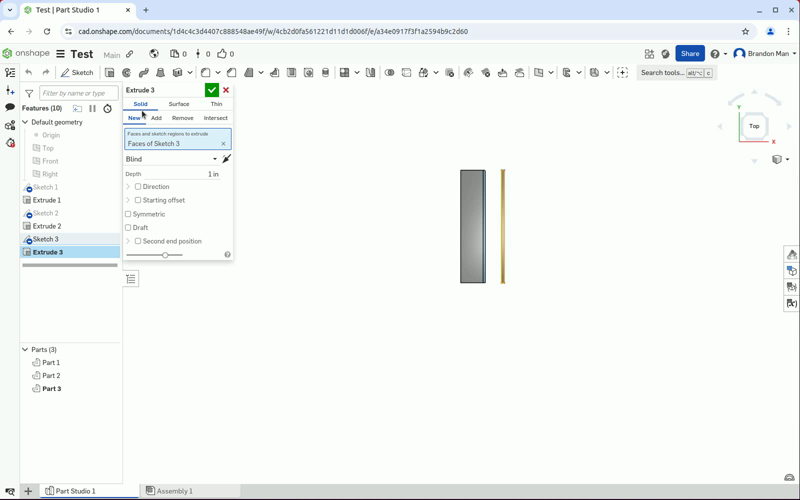
mouse_move(137, 120)
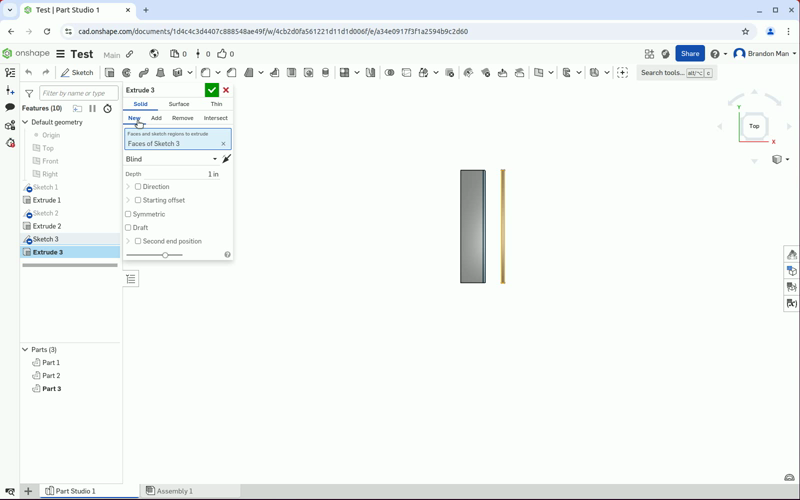
click(137, 120)
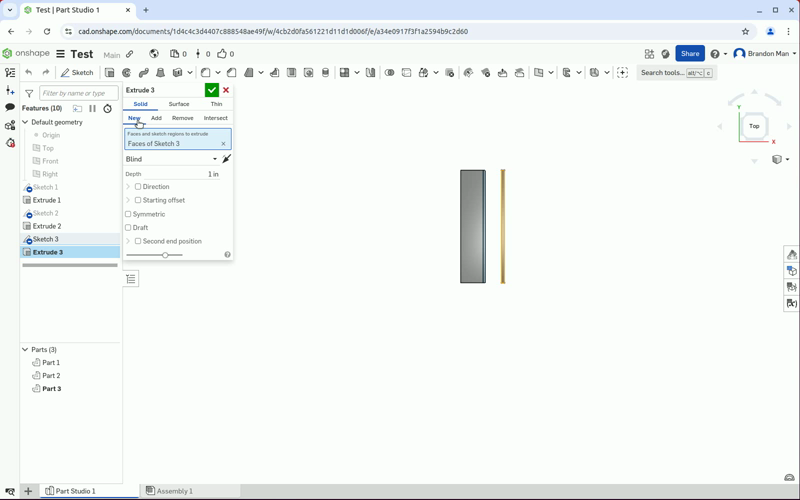
key(tab, 4)
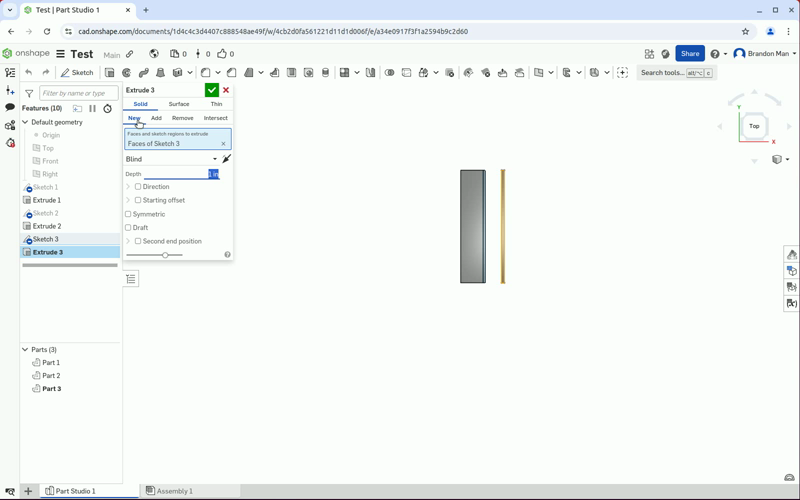
text(-0.241)
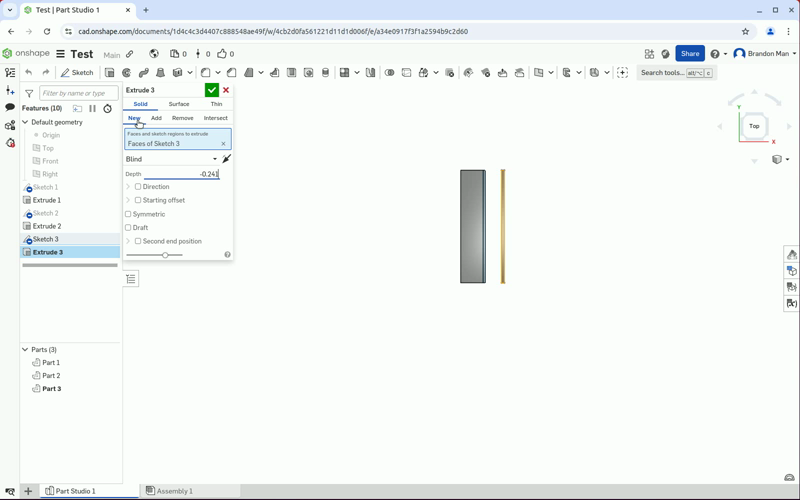
key(enter)
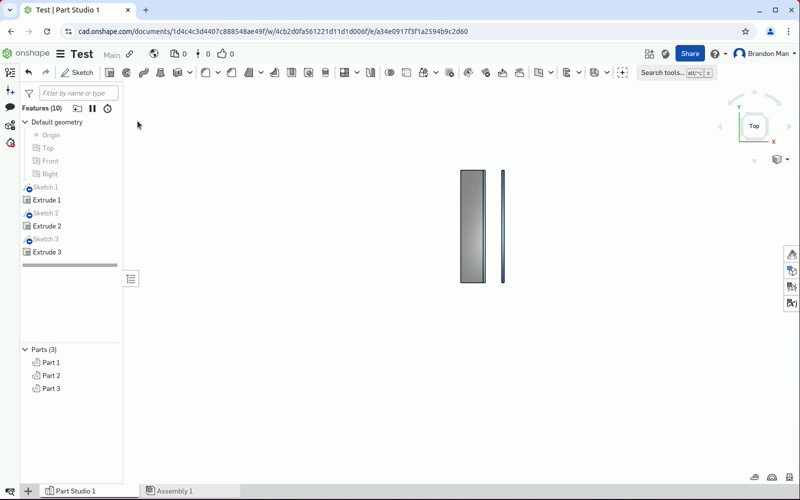
key(shift+h)
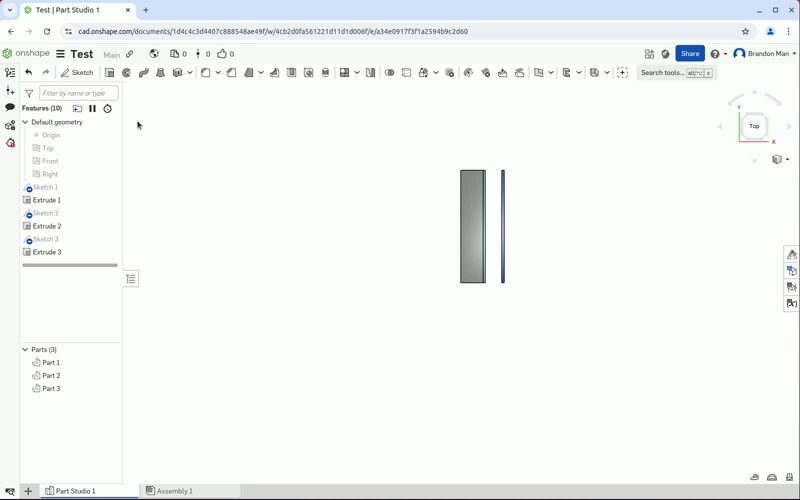
key(shift+h)
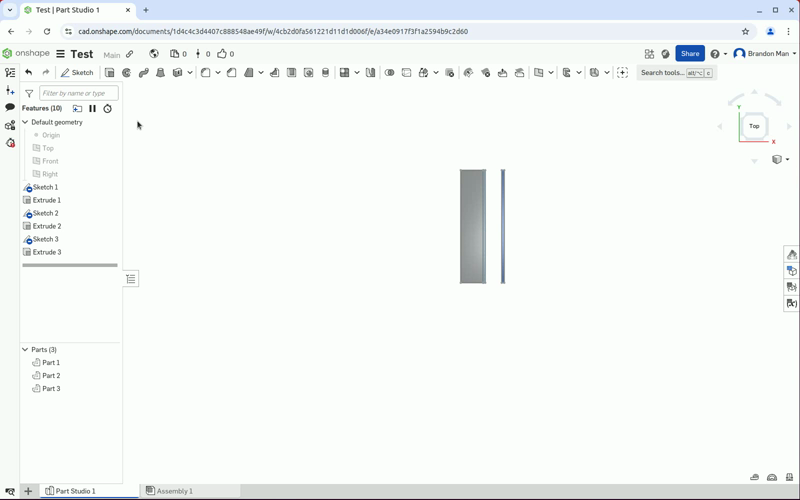
key(shift+7)
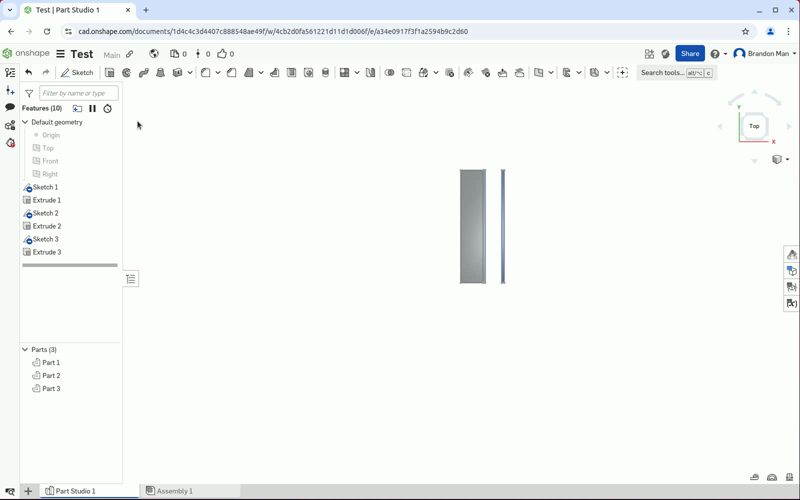
key(up, 3)
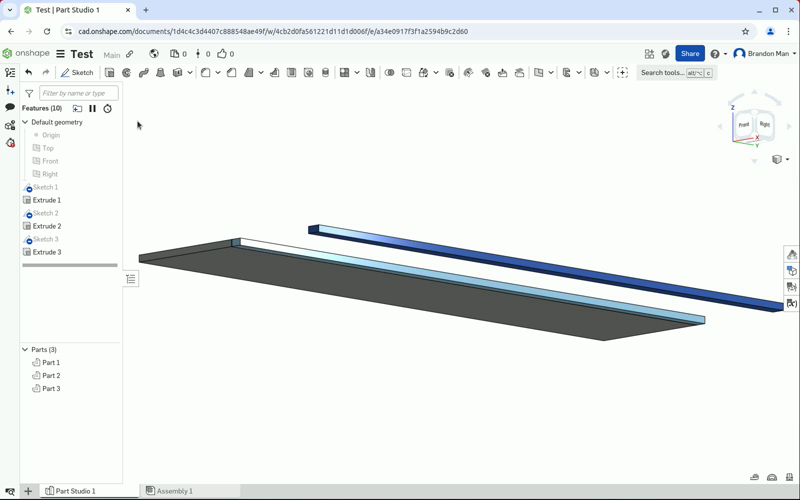
key(left, 3)
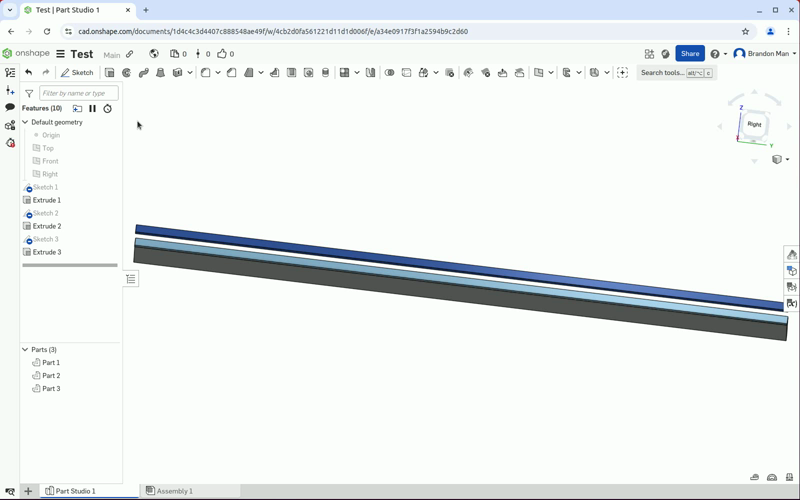
key(right, 3)
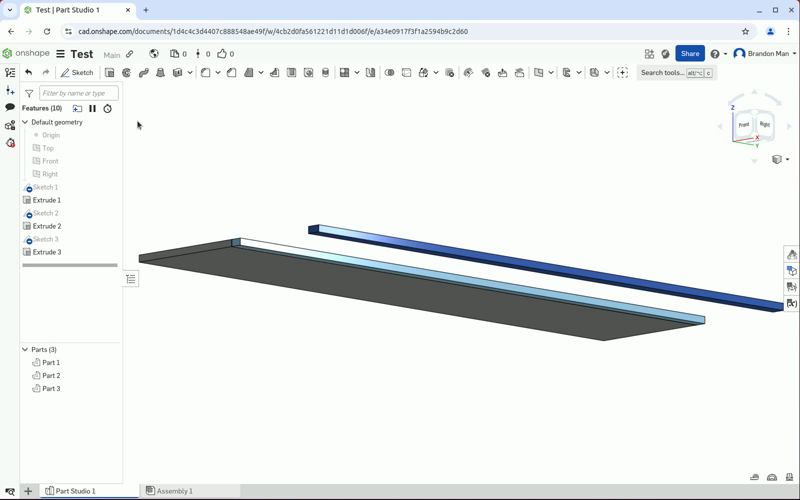
key(down, 3)
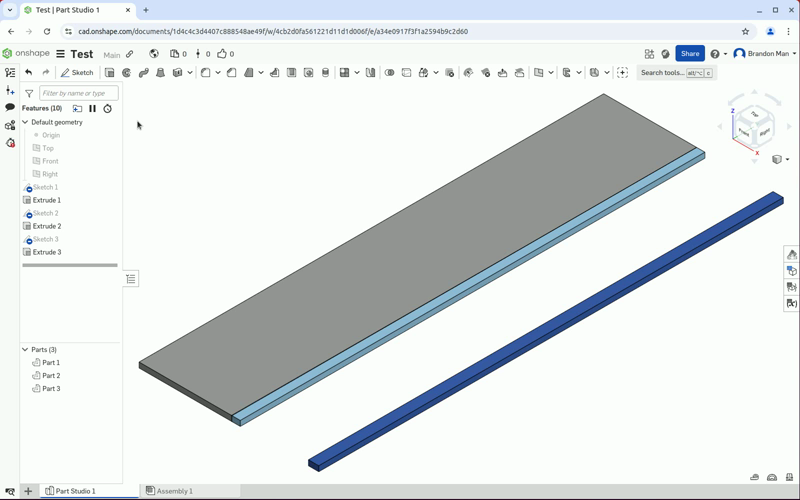
mouse_move(73, 189)
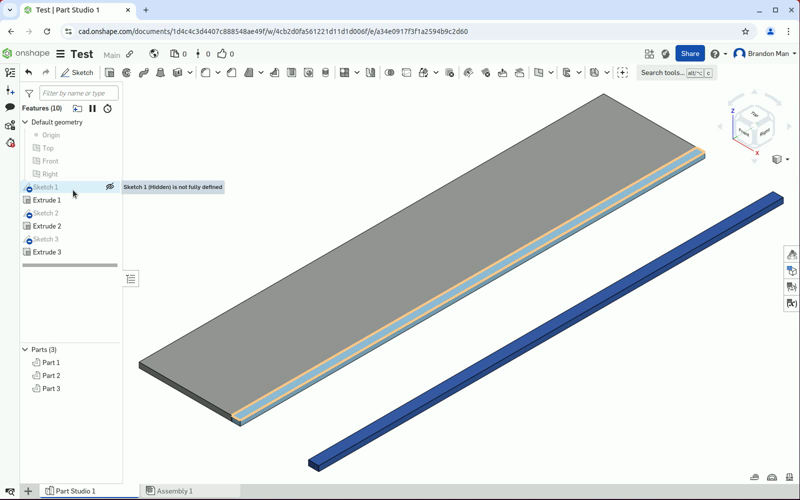
click(73, 189)